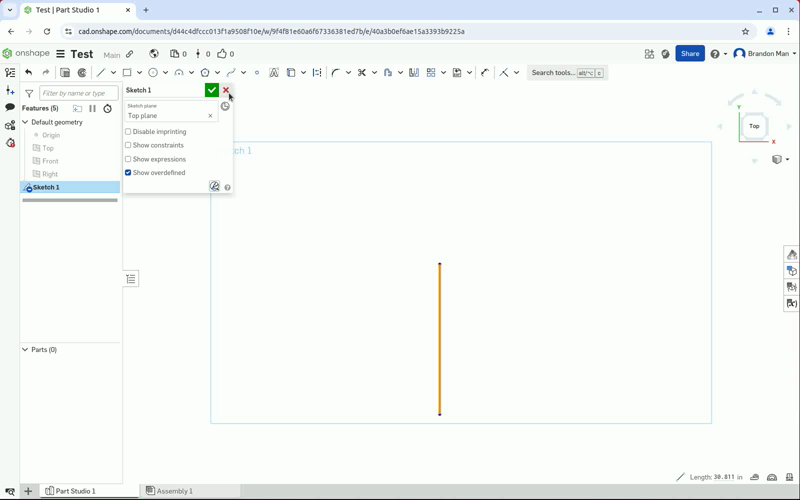
key(shift+h)
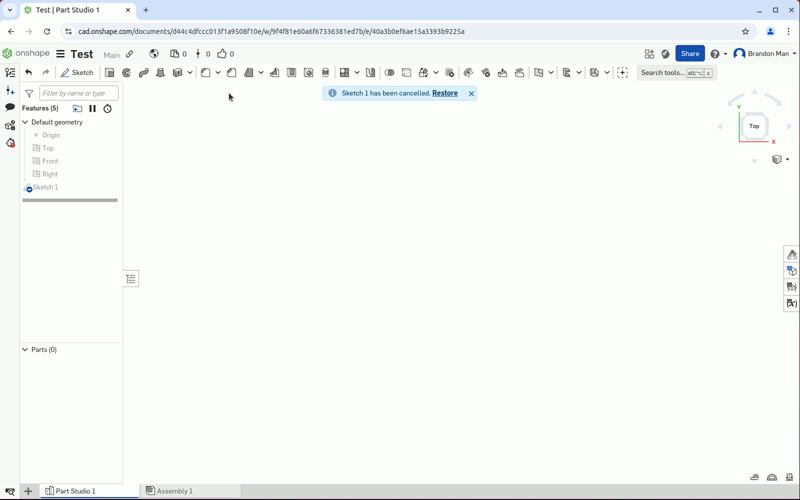
mouse_move(73, 352)
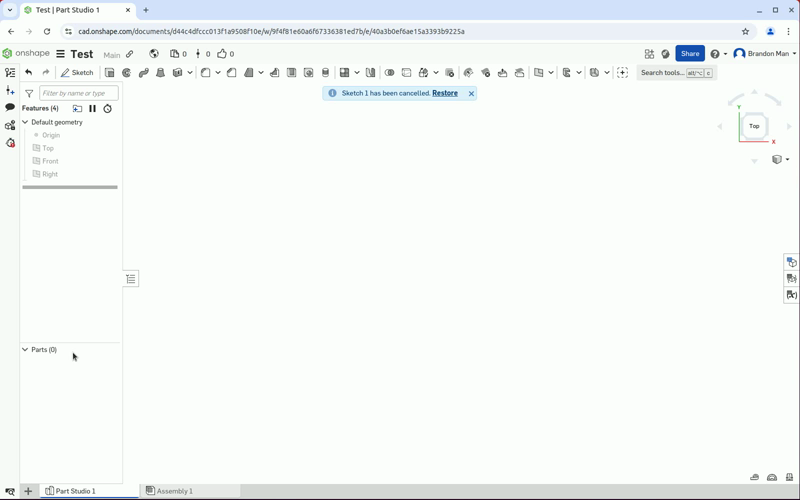
key(y)
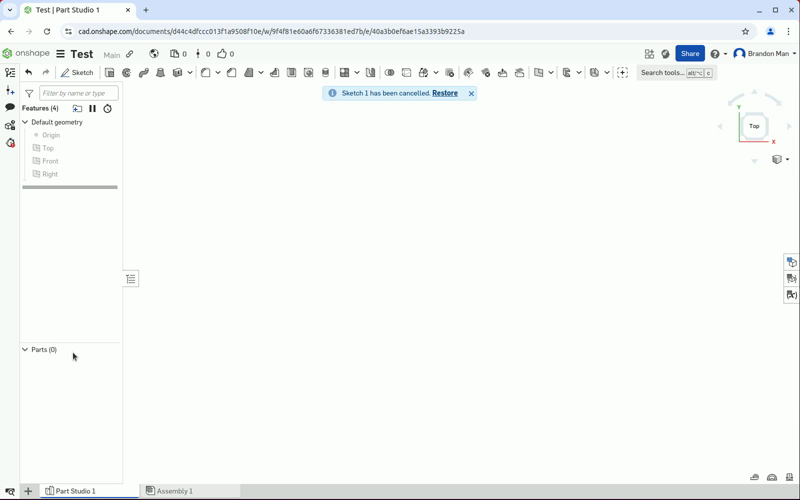
key(shift+p)
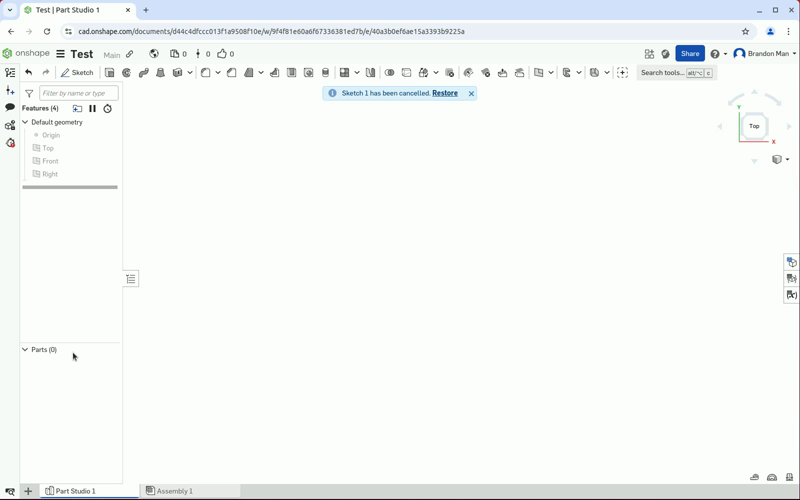
key(space)
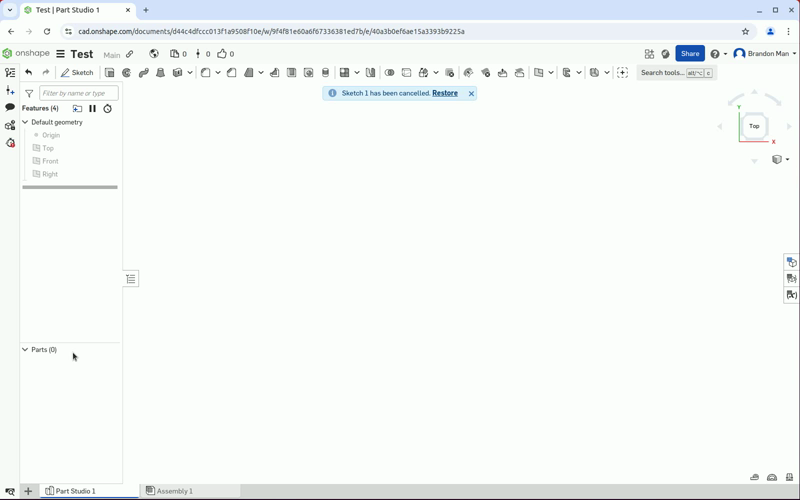
key_down(shift)
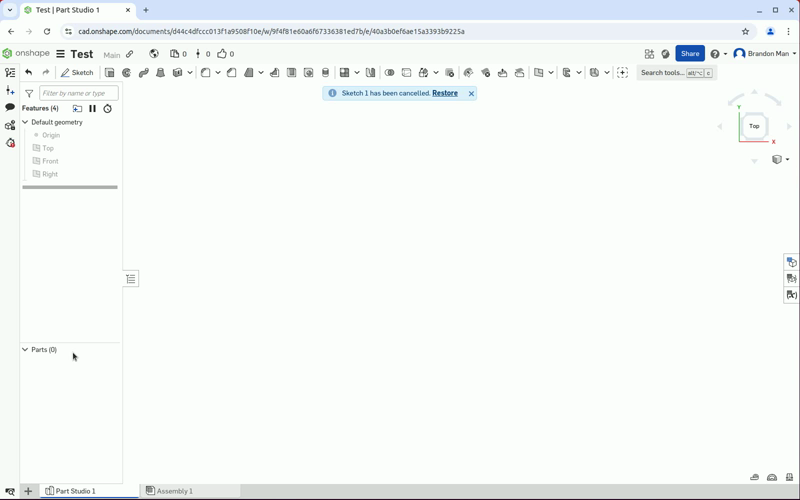
key(up)
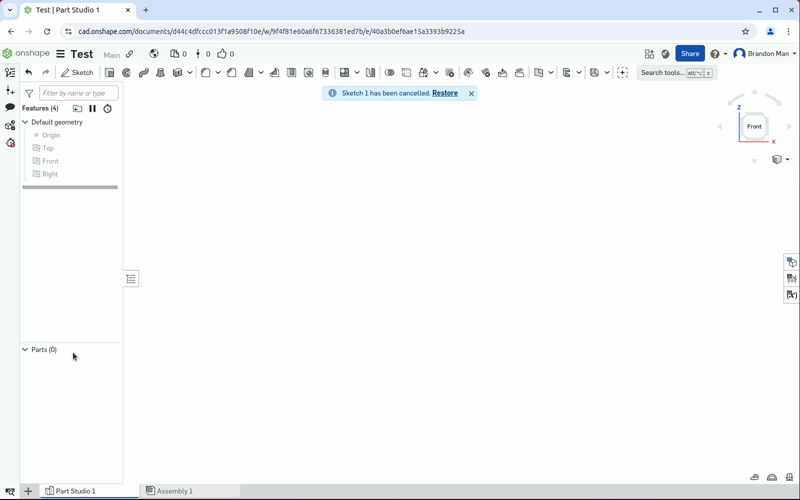
key_up(shift)
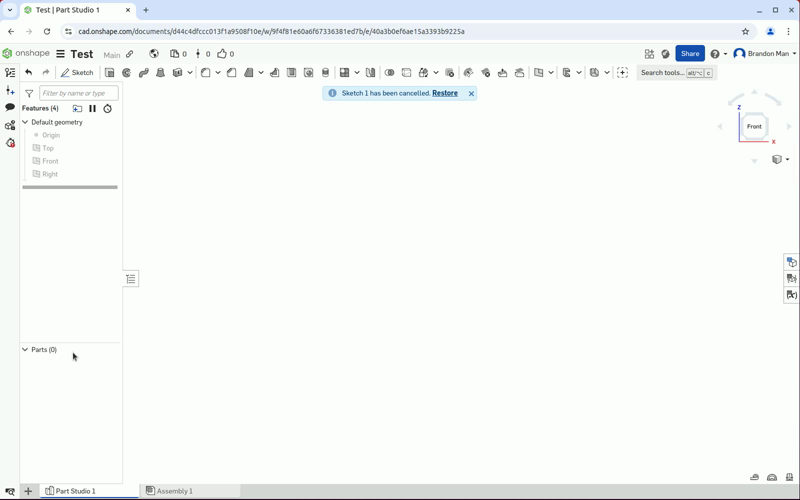
mouse_move(73, 352)
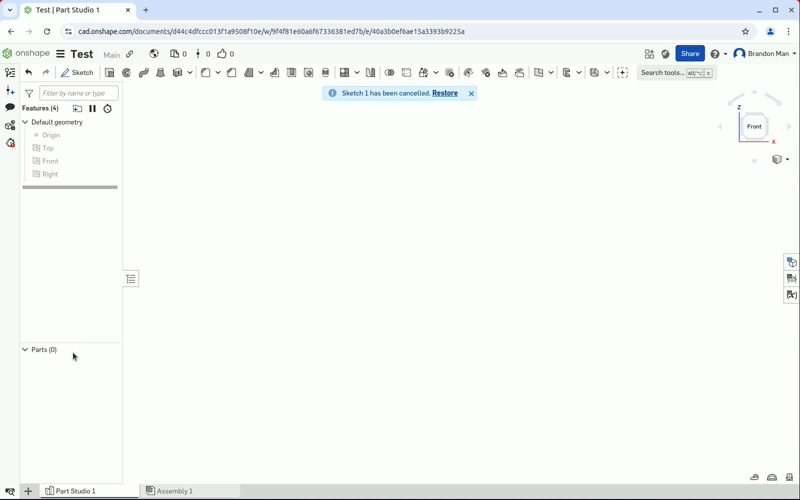
key(shift+y)
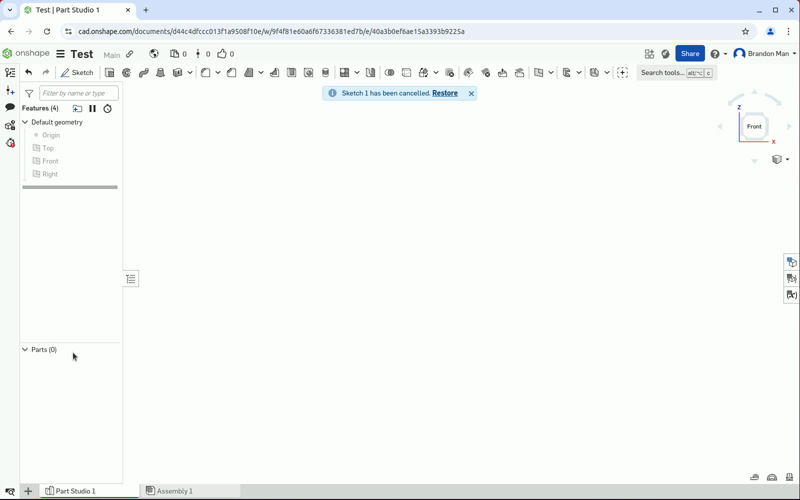
key(shift+s)
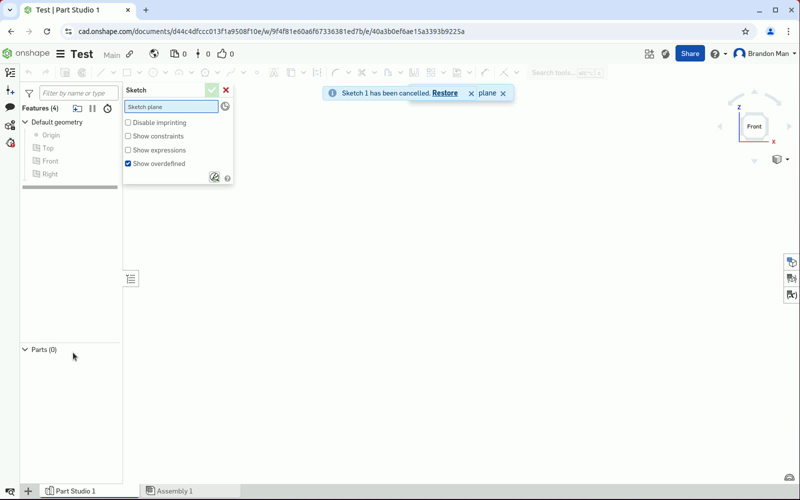
mouse_move(73, 163)
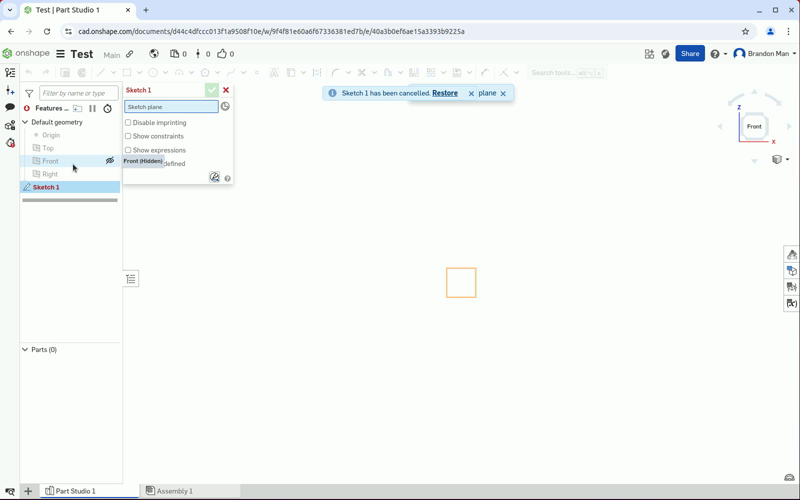
click(73, 163)
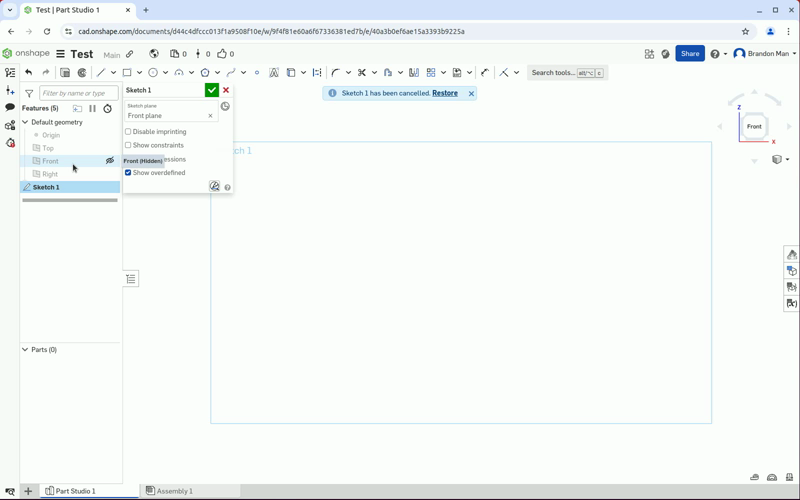
mouse_move(73, 352)
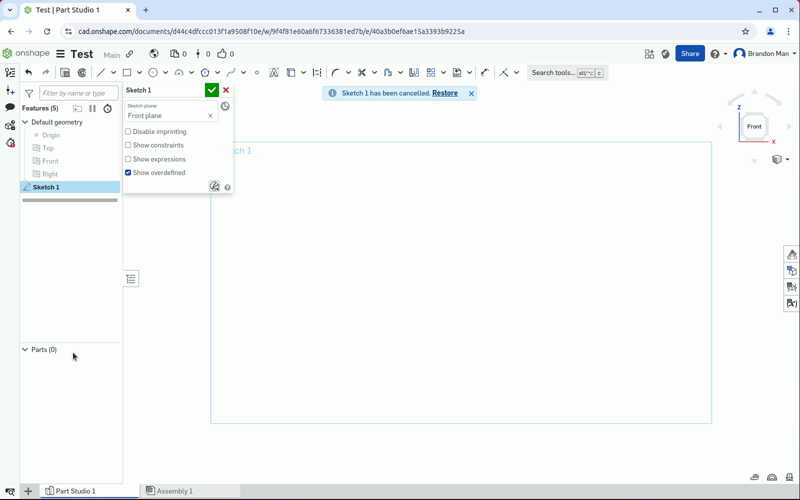
key(y)
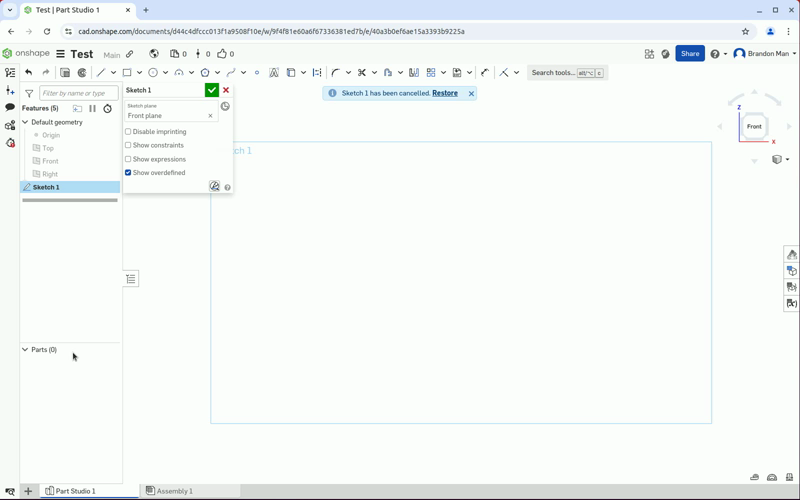
key(l)
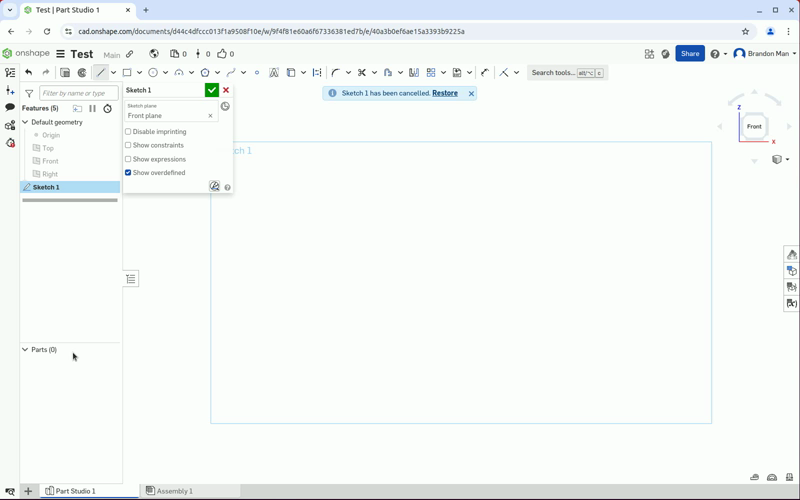
key_down(shift)
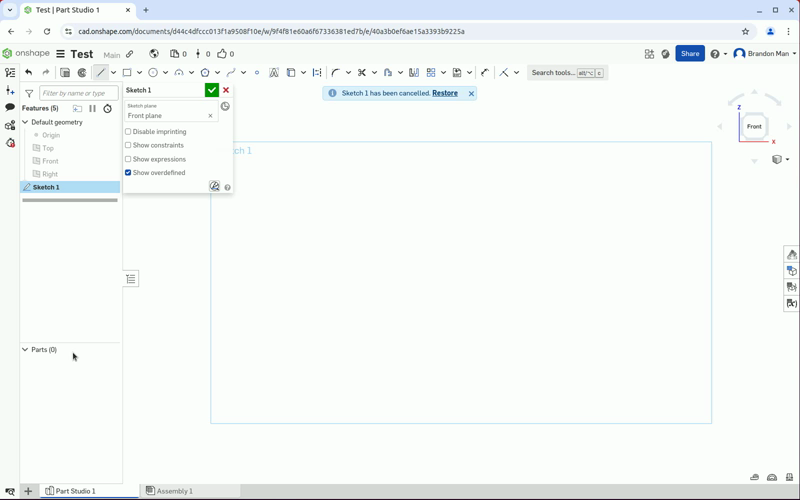
mouse_move(348, 345)
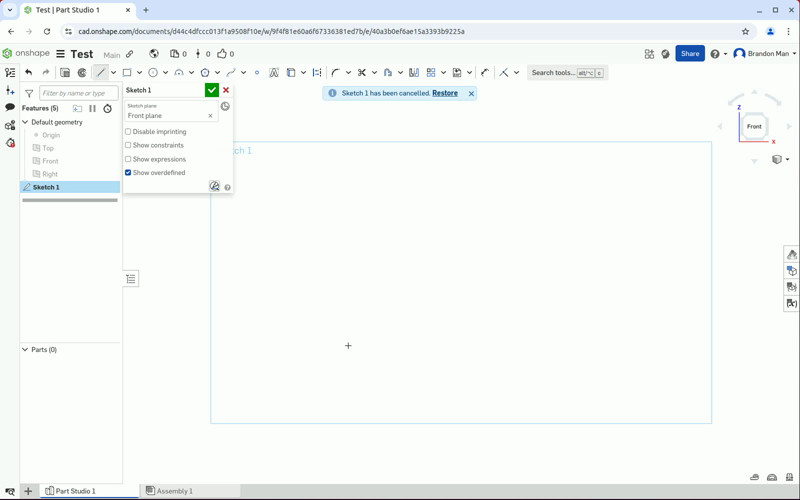
click(348, 345)
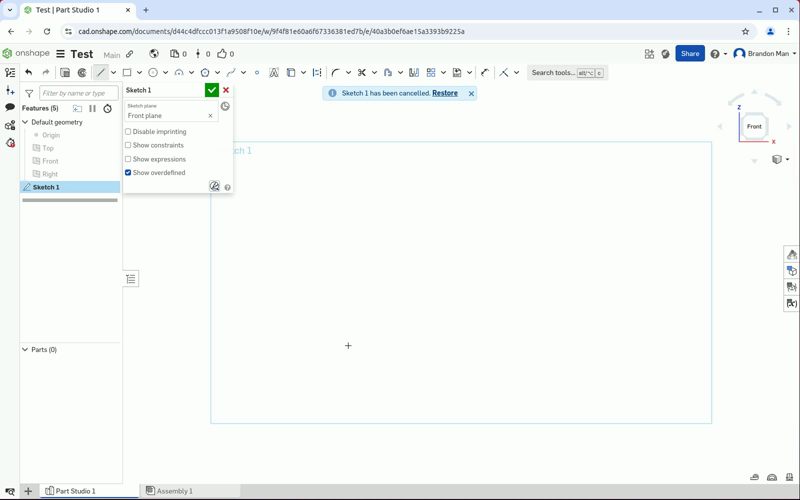
key_up(shift)
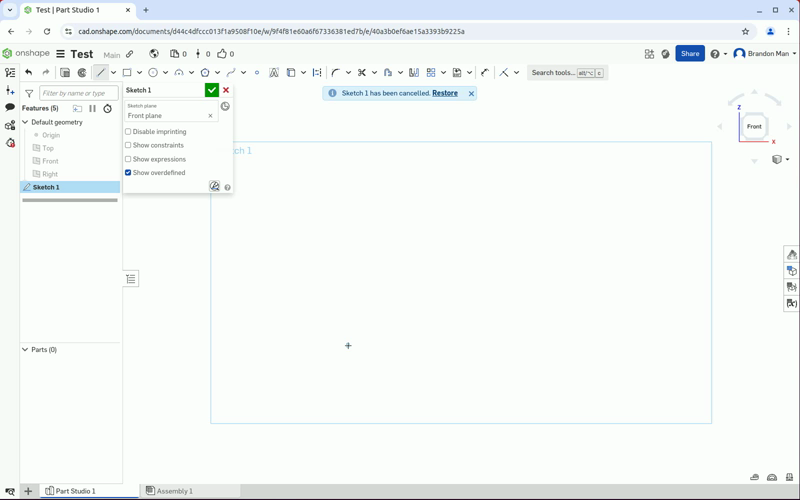
key_down(shift)
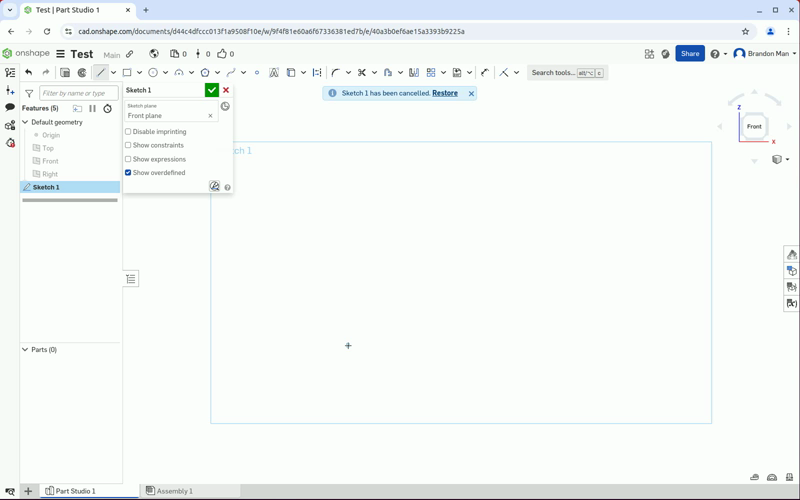
mouse_move(572, 345)
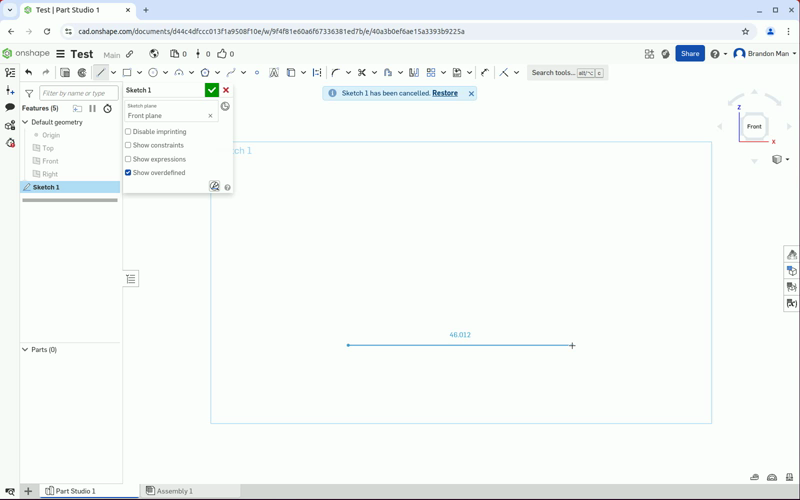
click(572, 345)
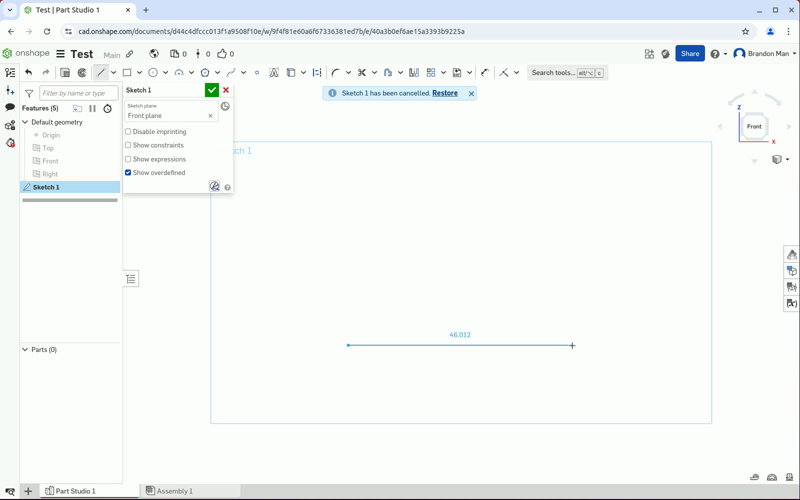
key_up(shift)
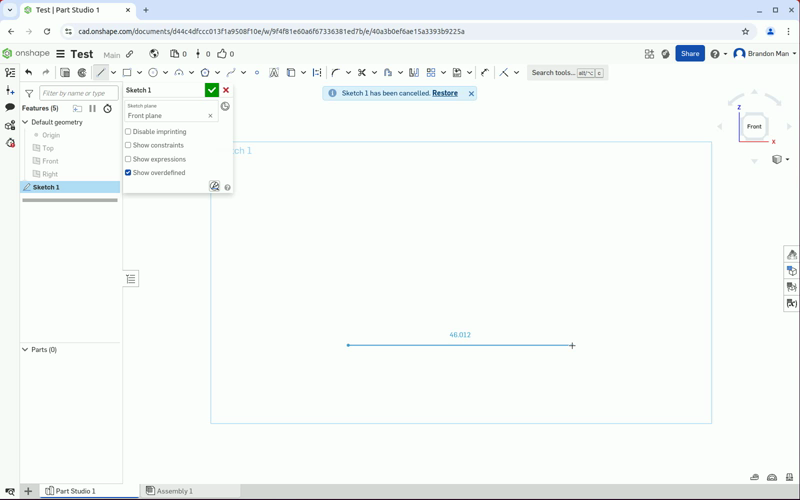
key_down(shift)
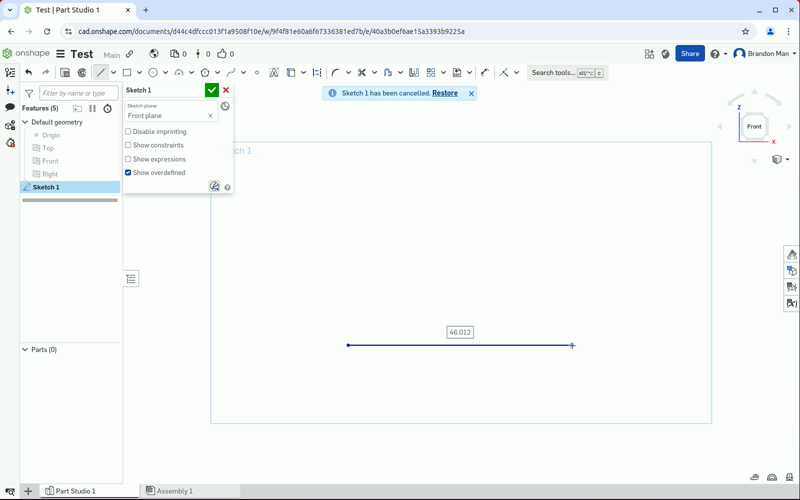
mouse_move(572, 283)
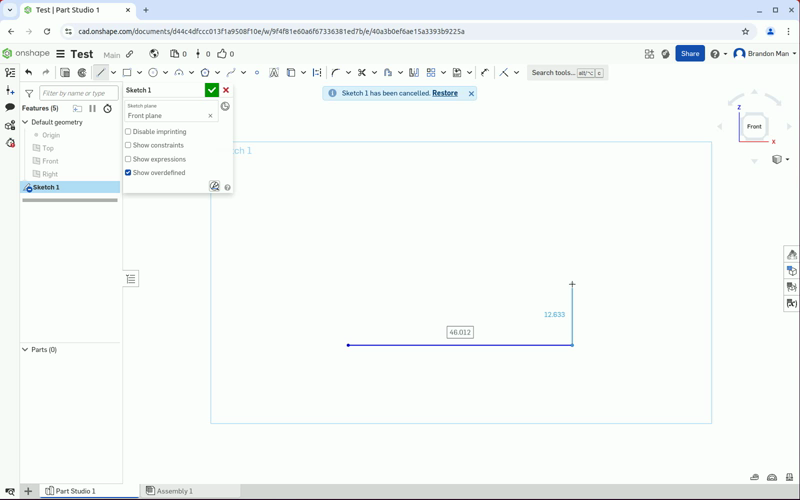
click(572, 283)
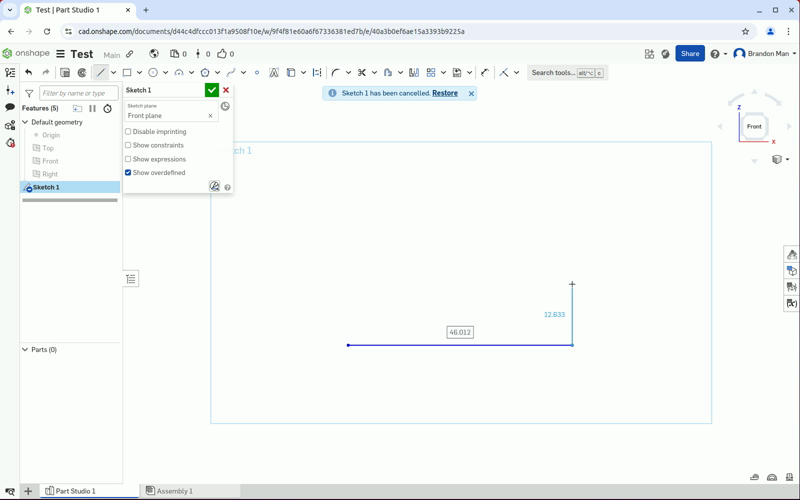
key_up(shift)
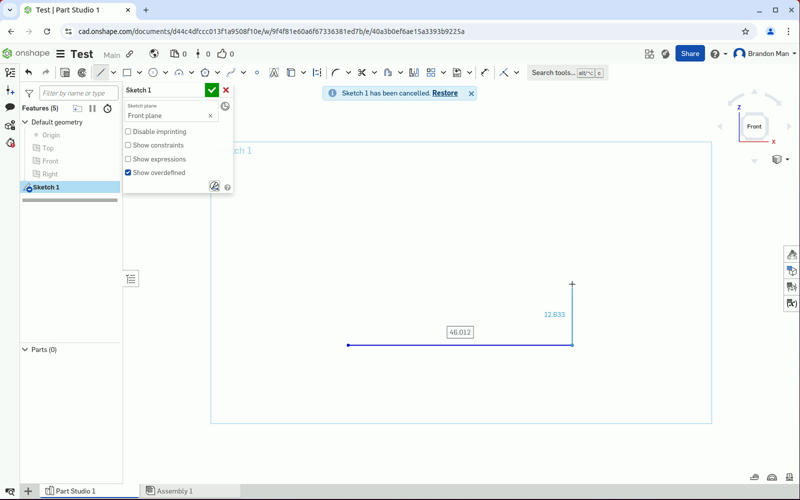
key_down(shift)
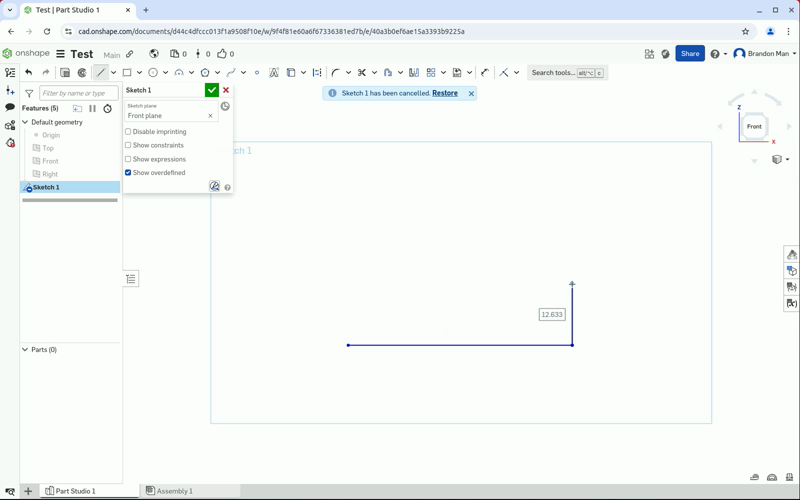
mouse_move(348, 283)
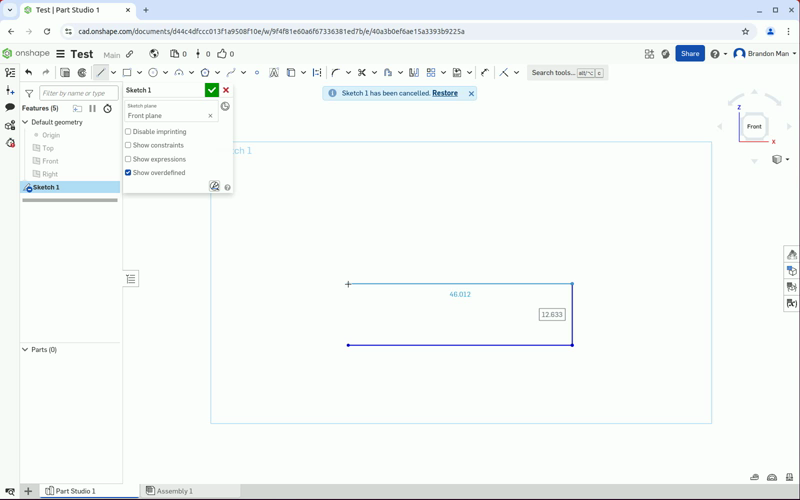
click(348, 283)
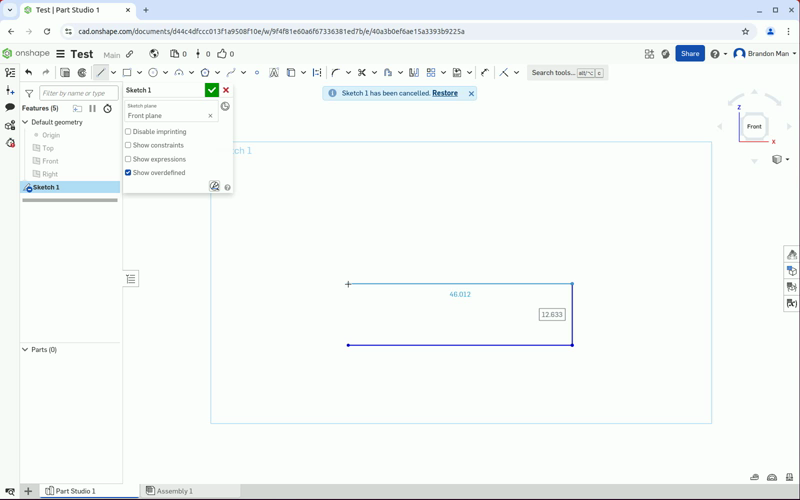
key_up(shift)
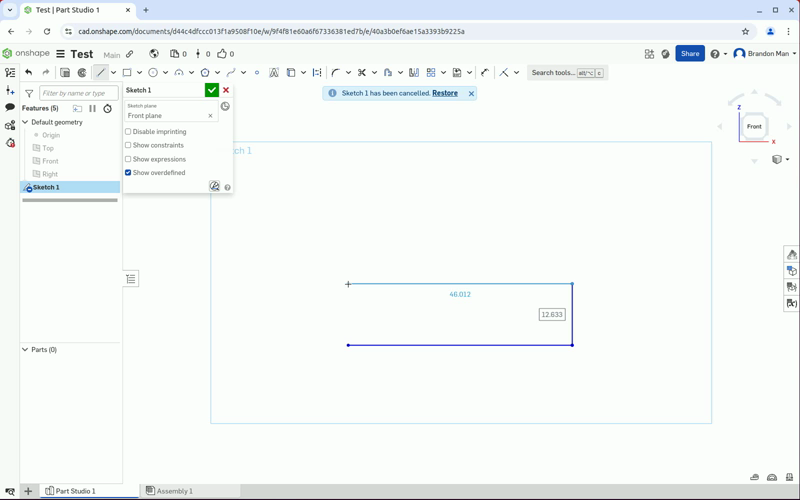
key_down(shift)
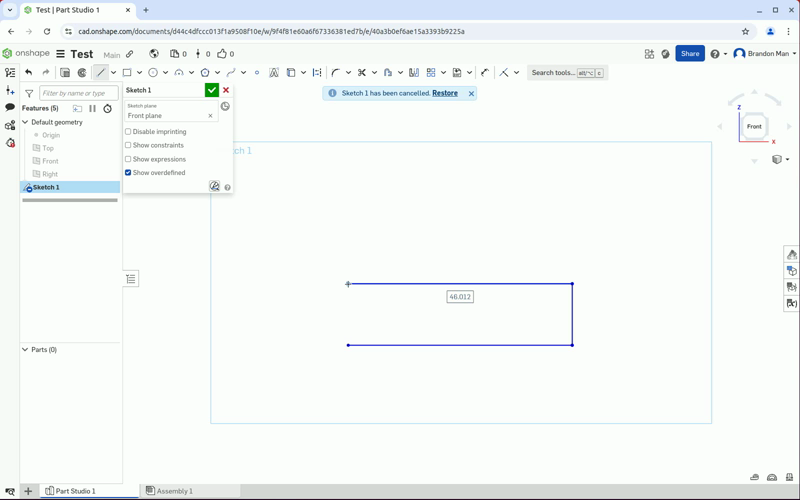
mouse_move(348, 345)
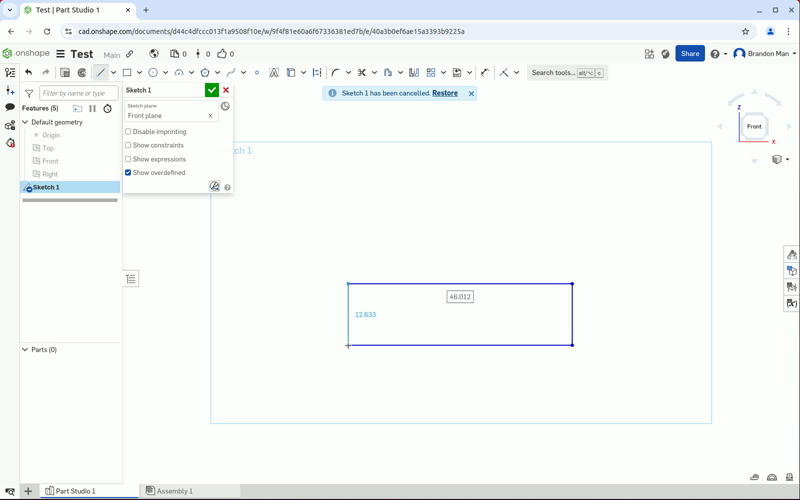
key_up(shift)
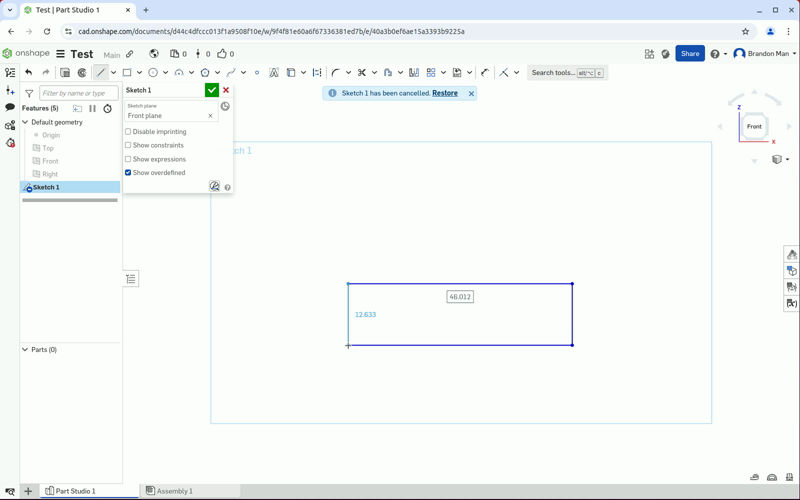
click(348, 345)
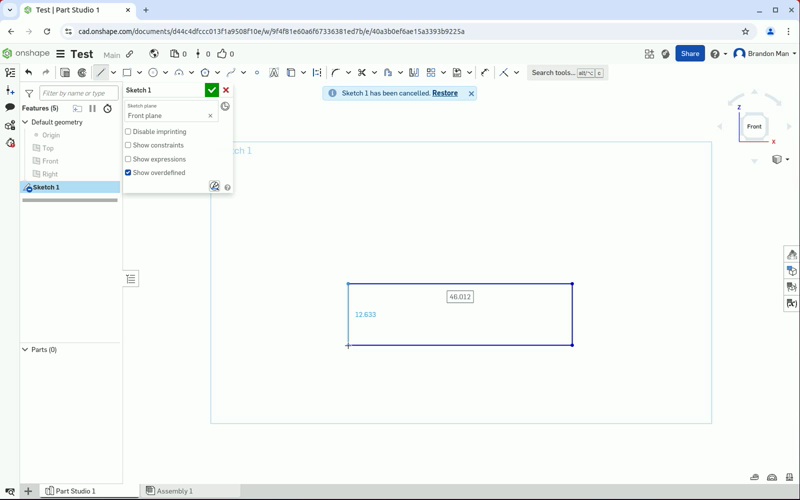
key(esc)
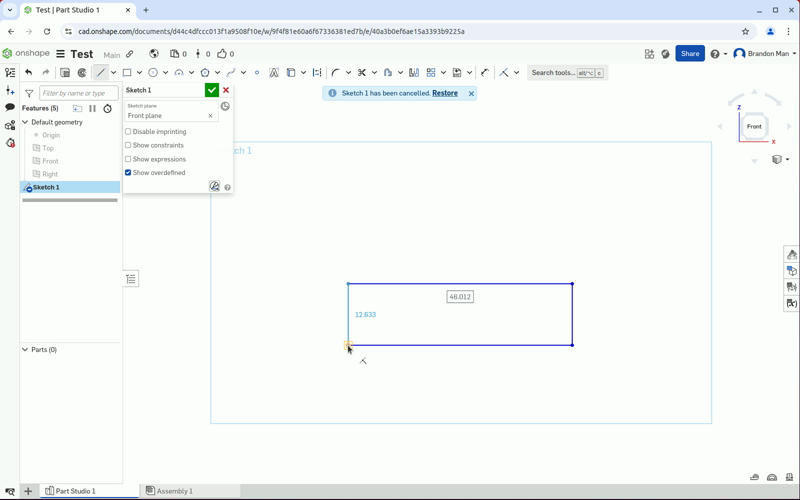
mouse_move(461, 334)
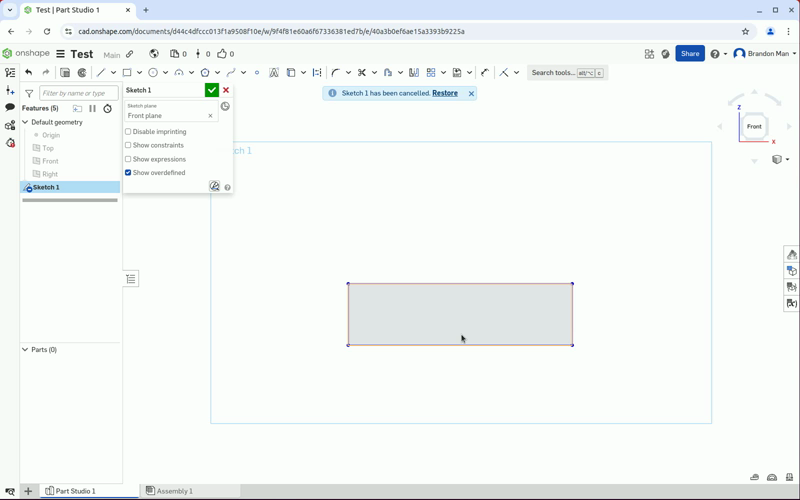
click(461, 334)
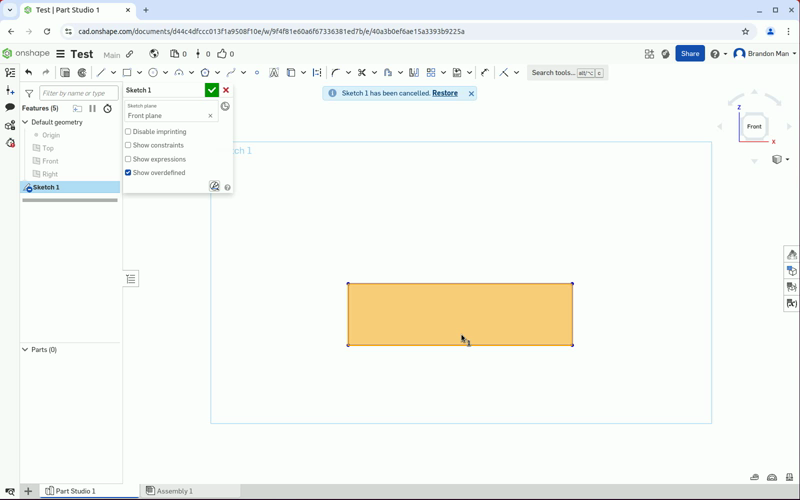
mouse_move(73, 352)
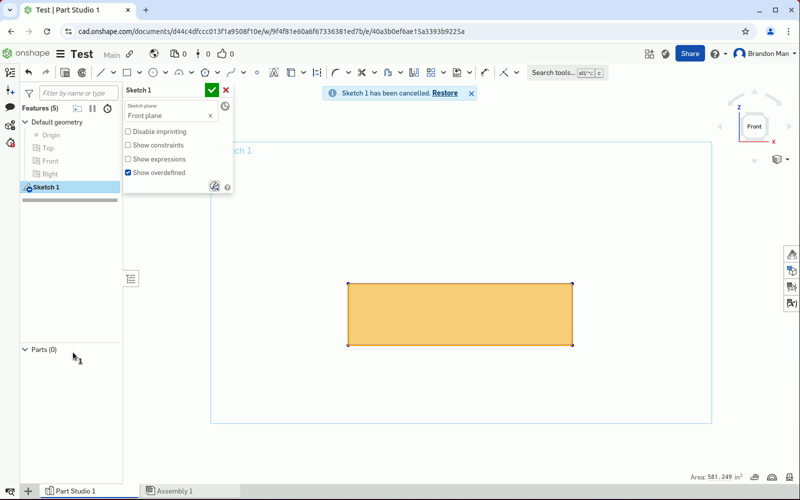
key(shift+y)
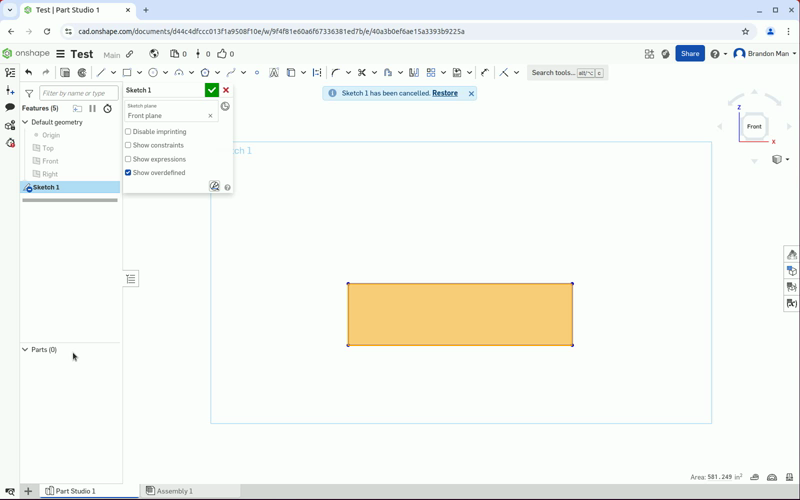
key(shift+e)
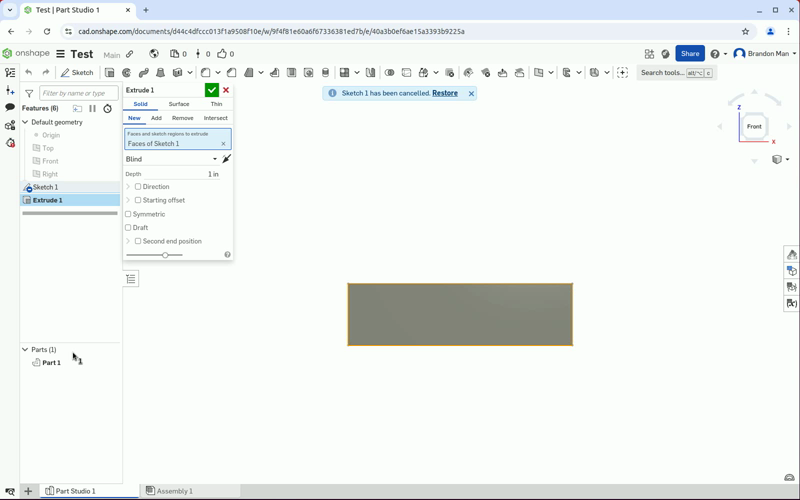
mouse_move(143, 106)
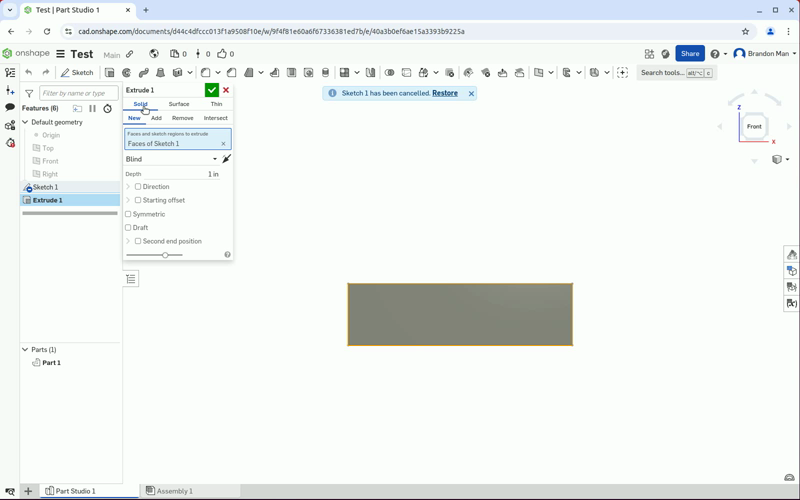
click(143, 106)
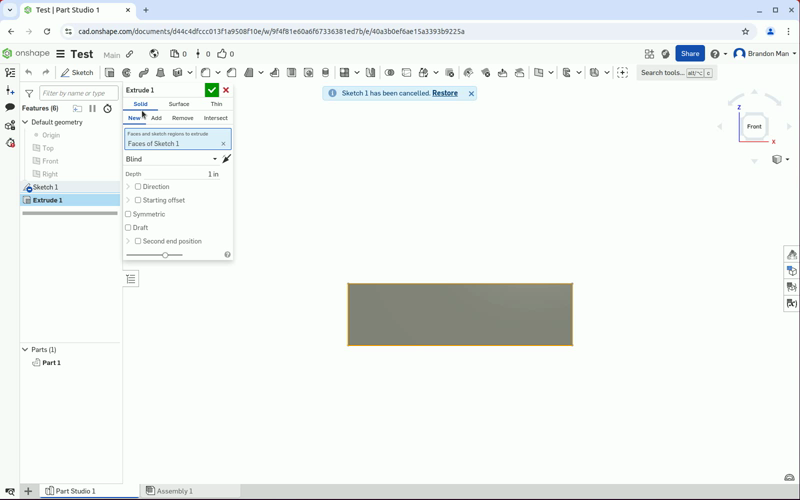
mouse_move(137, 120)
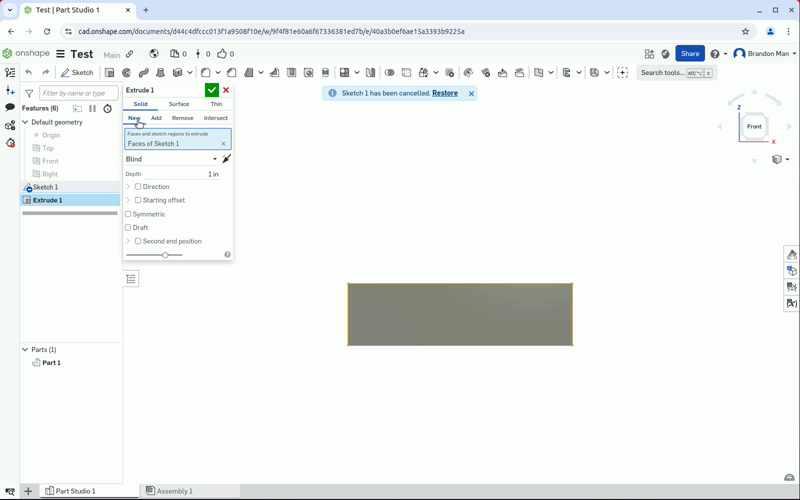
click(137, 120)
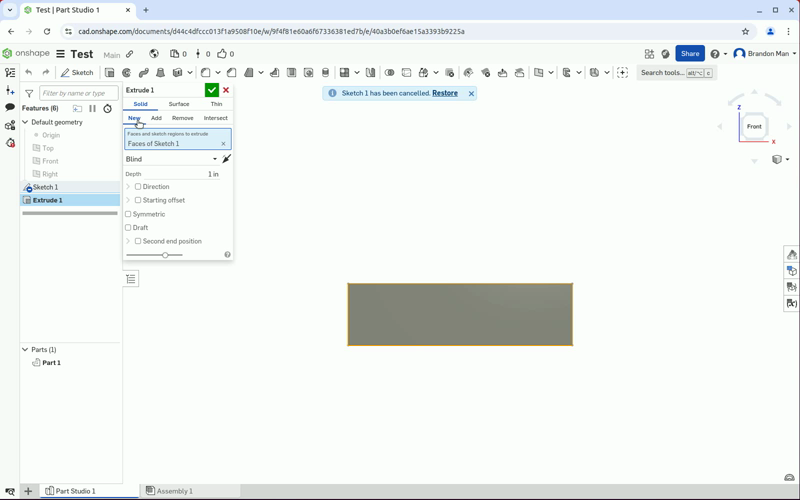
key(tab, 4)
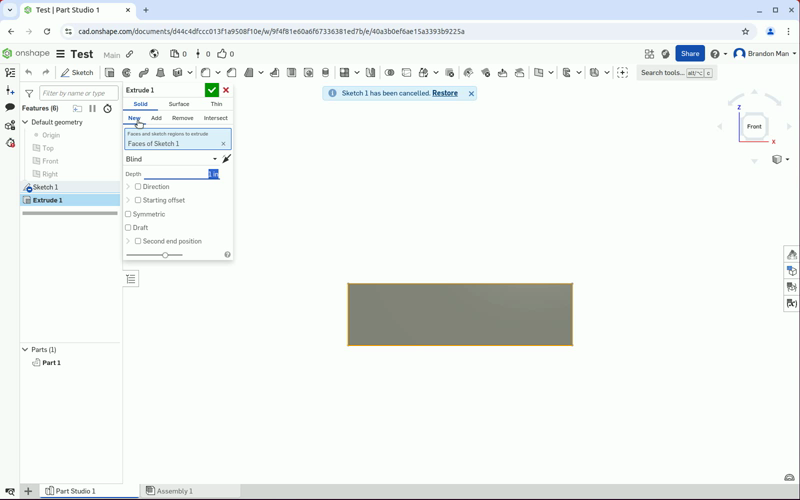
text(-17.331)
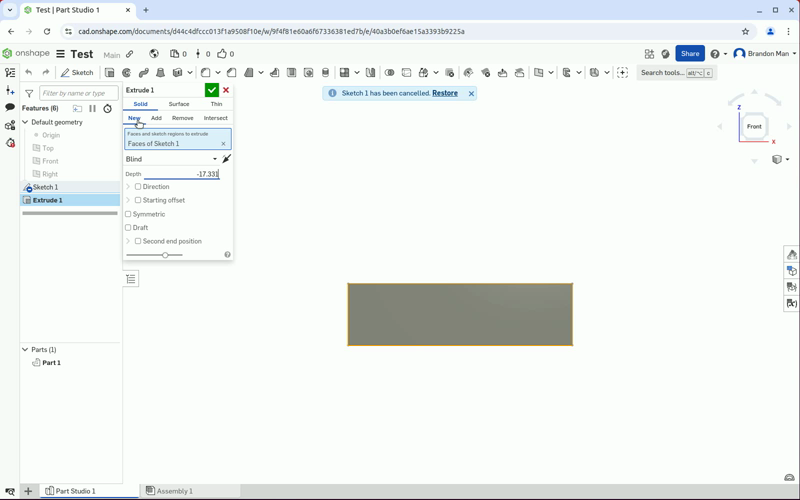
key(enter)
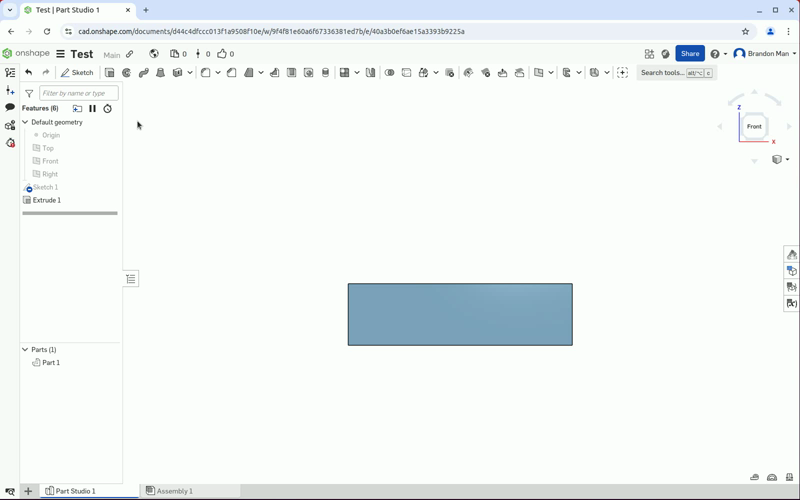
key(shift+h)
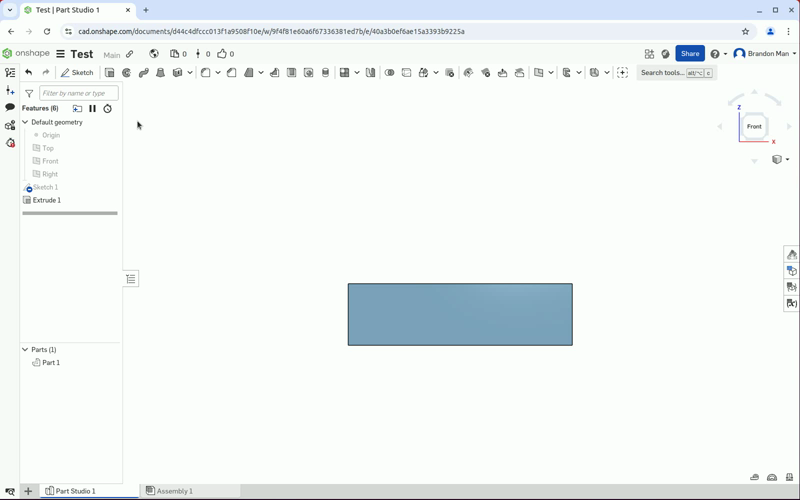
key(shift+h)
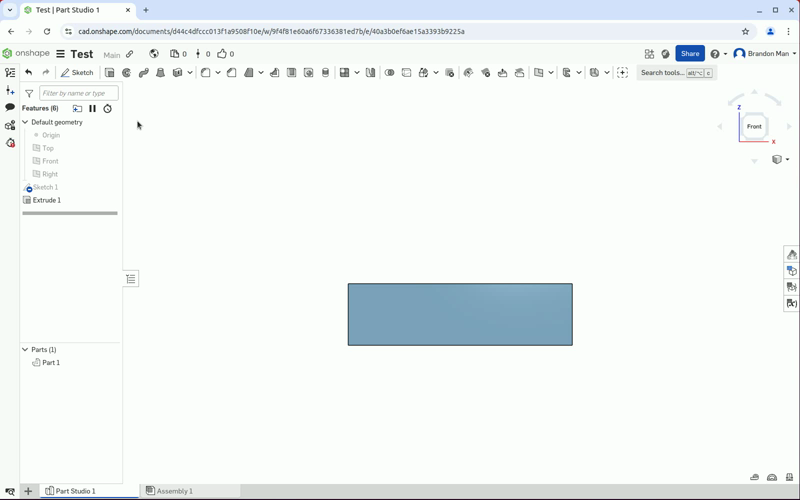
mouse_move(73, 189)
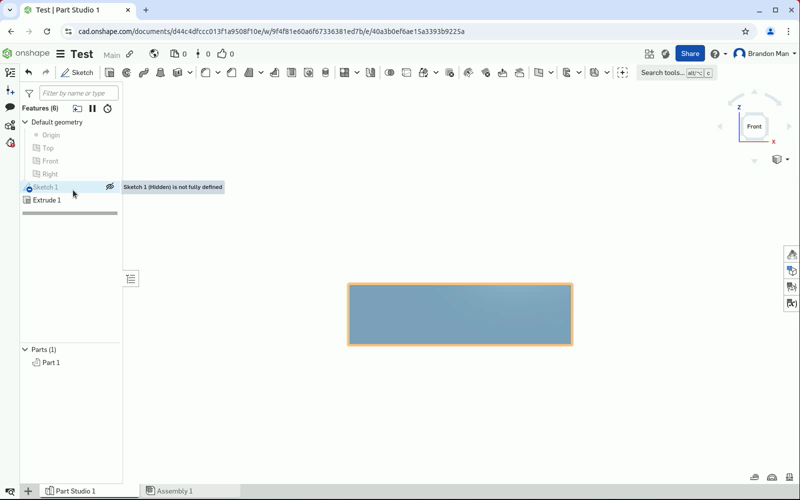
click(73, 189)
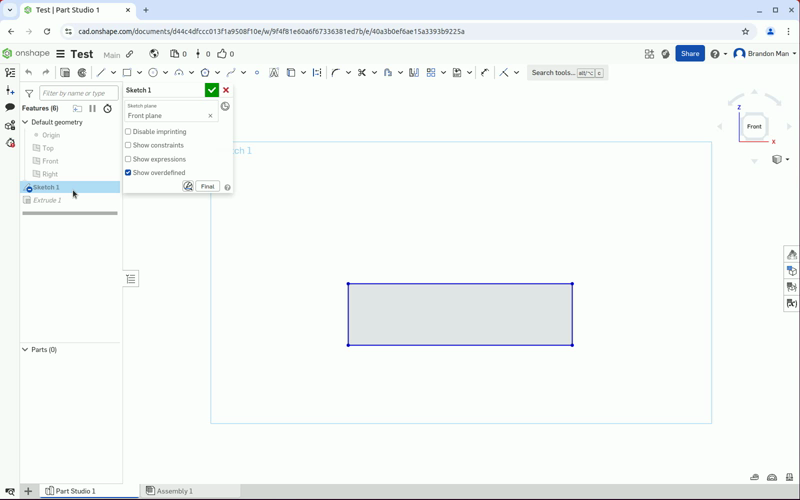
mouse_move(229, 92)
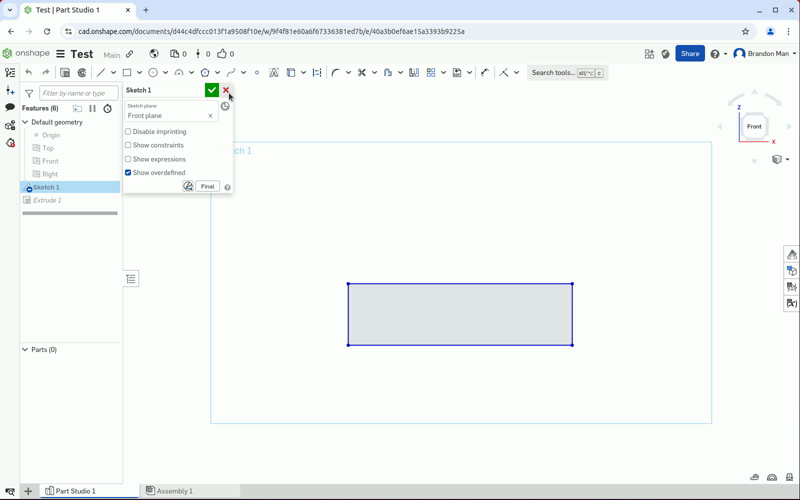
click(229, 92)
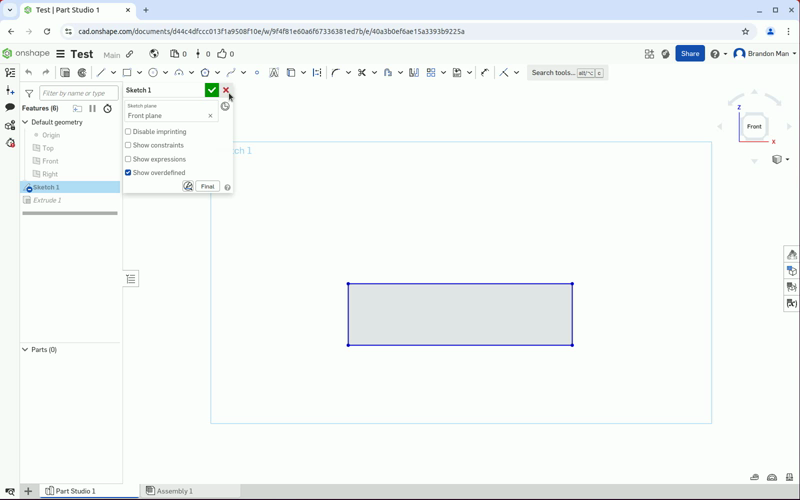
key(shift+s)
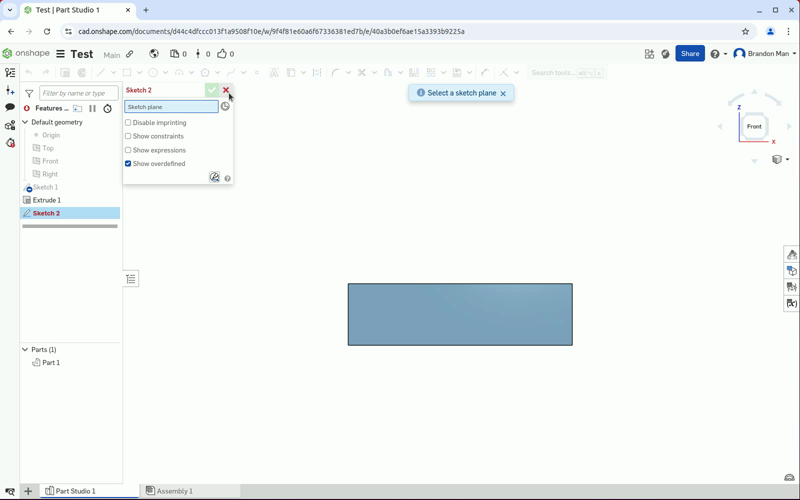
mouse_move(73, 163)
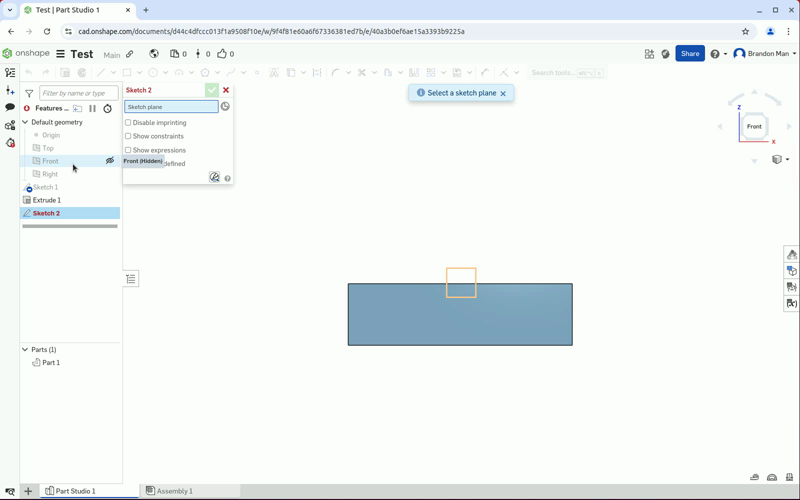
click(73, 163)
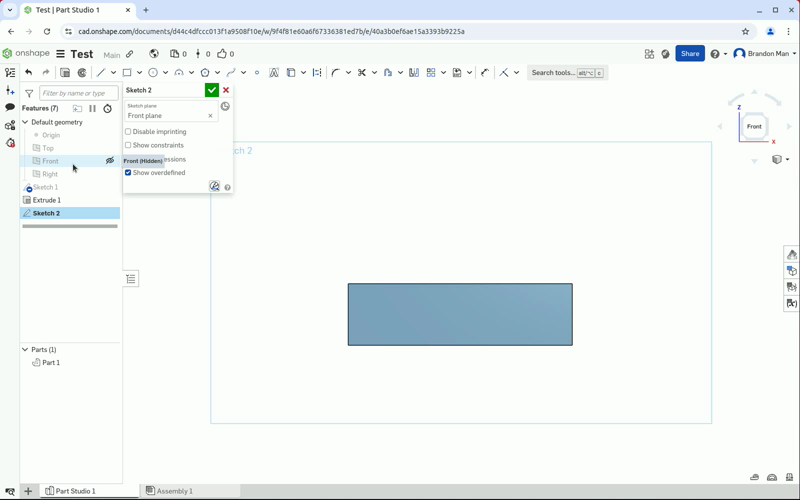
mouse_move(73, 352)
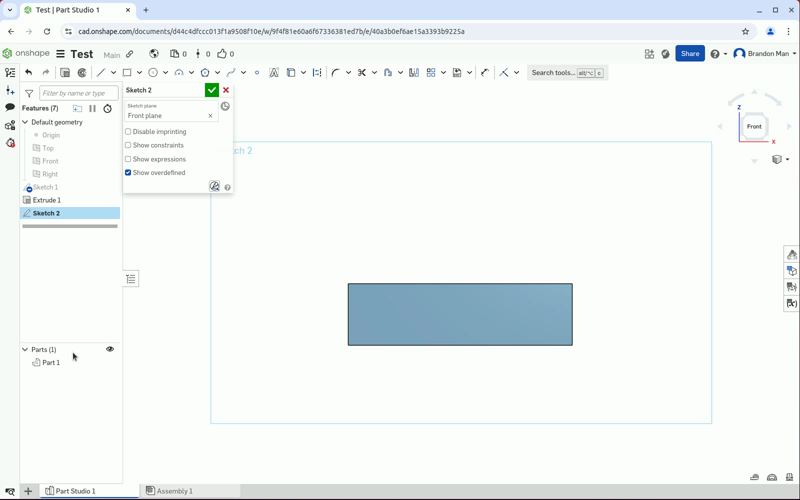
key(y)
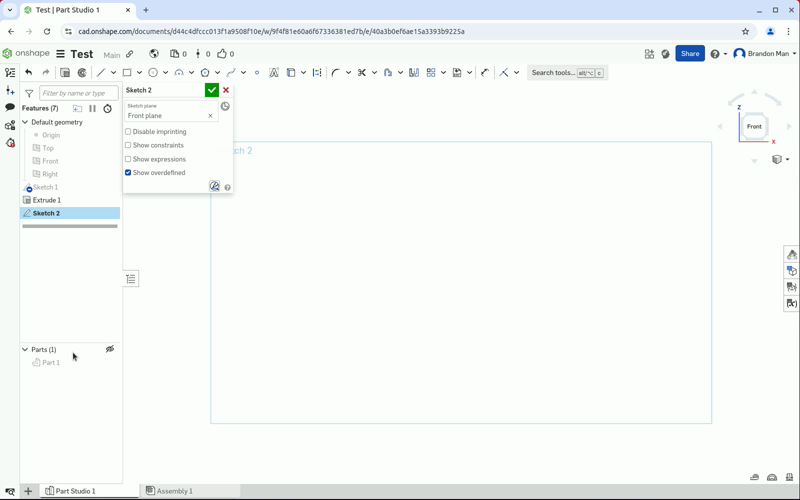
key(a)
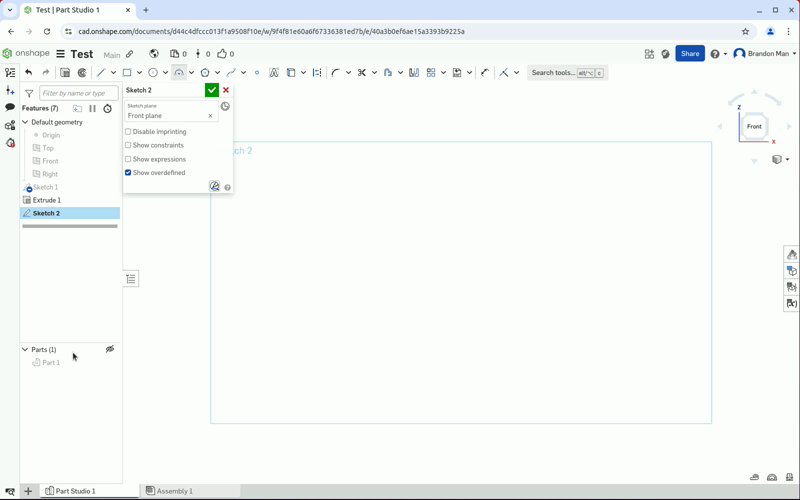
key_down(shift)
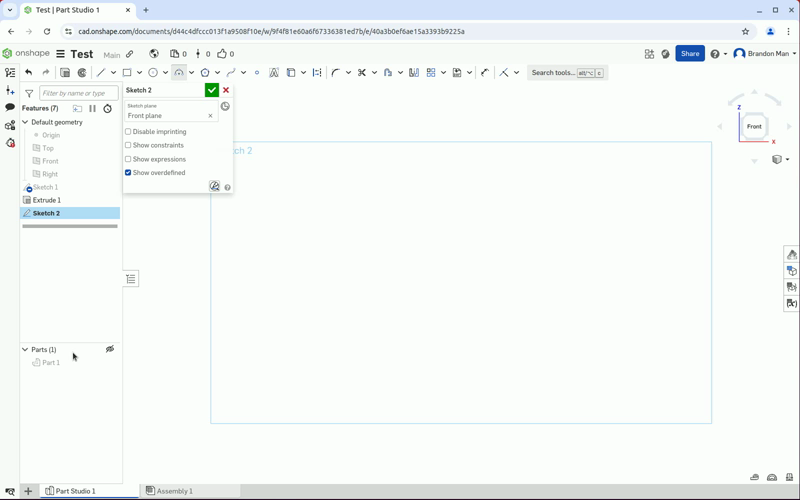
mouse_move(413, 282)
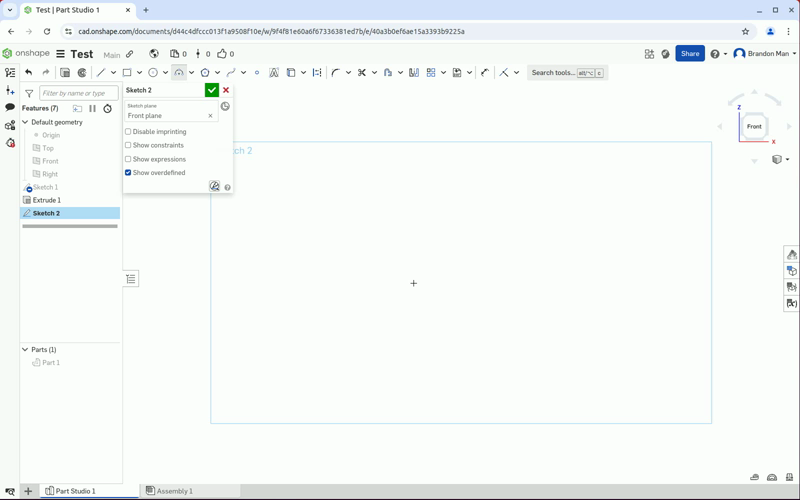
click(413, 282)
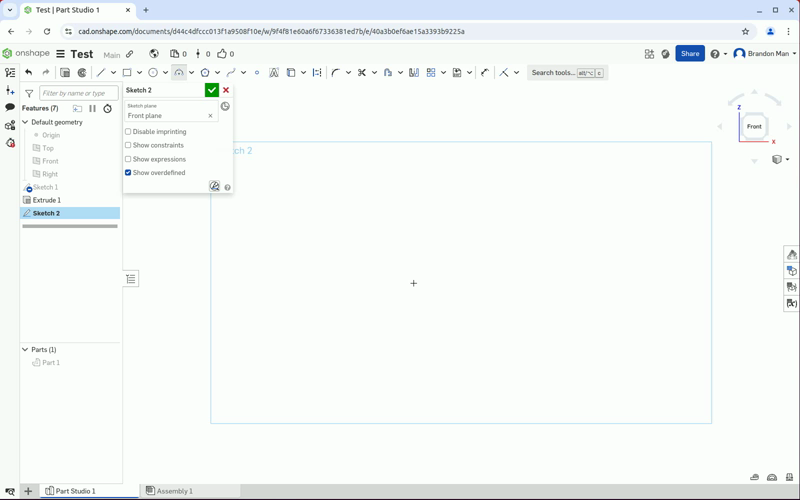
key_up(shift)
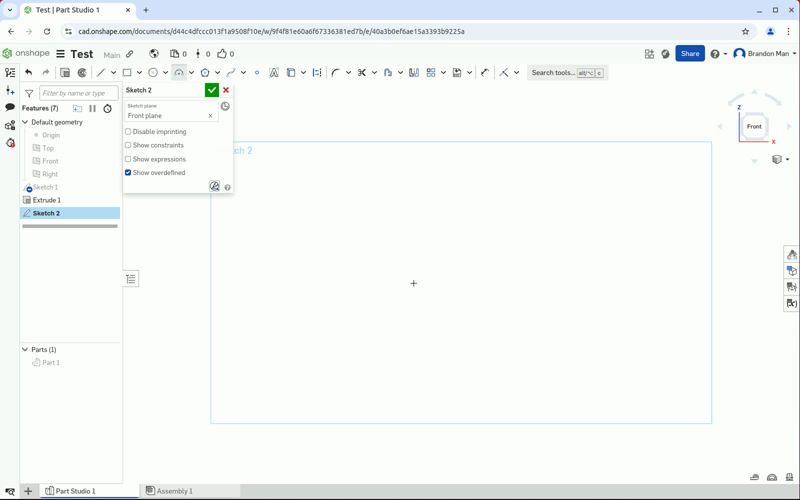
key_down(shift)
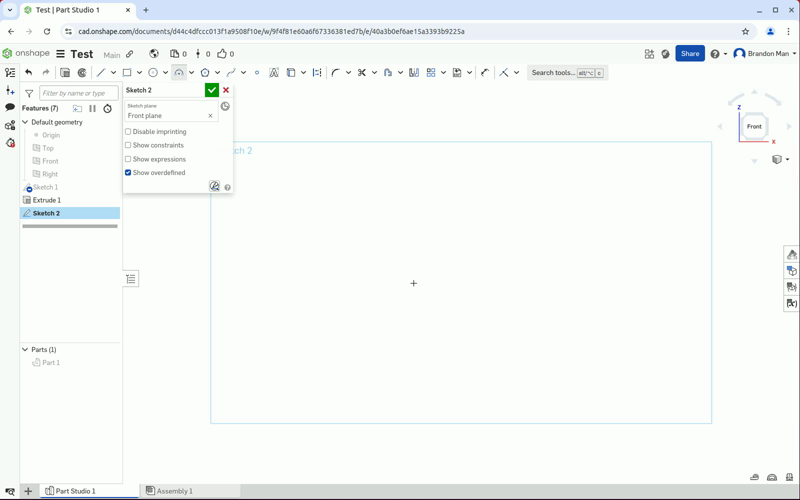
mouse_move(509, 282)
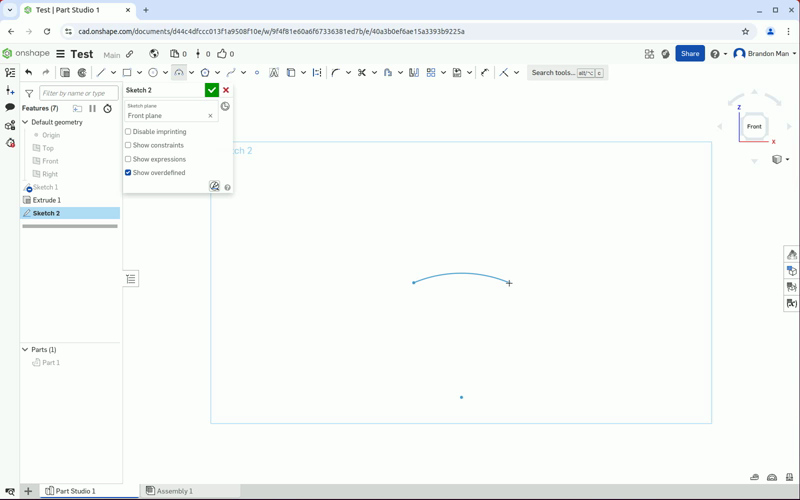
click(509, 282)
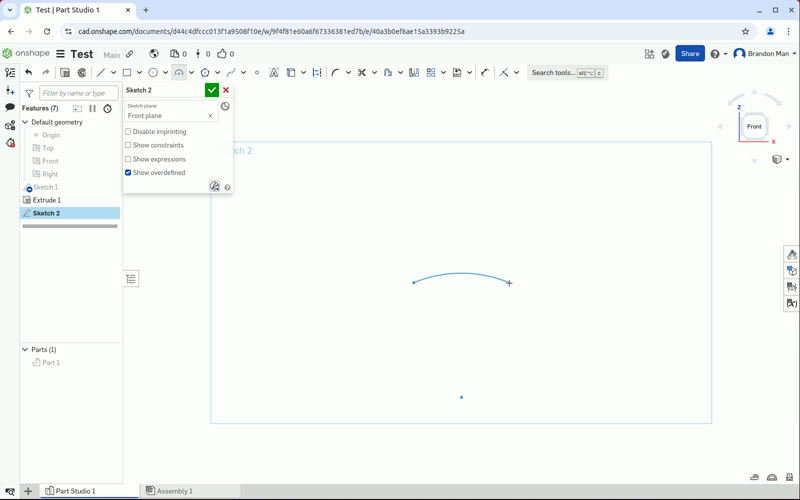
mouse_move(461, 330)
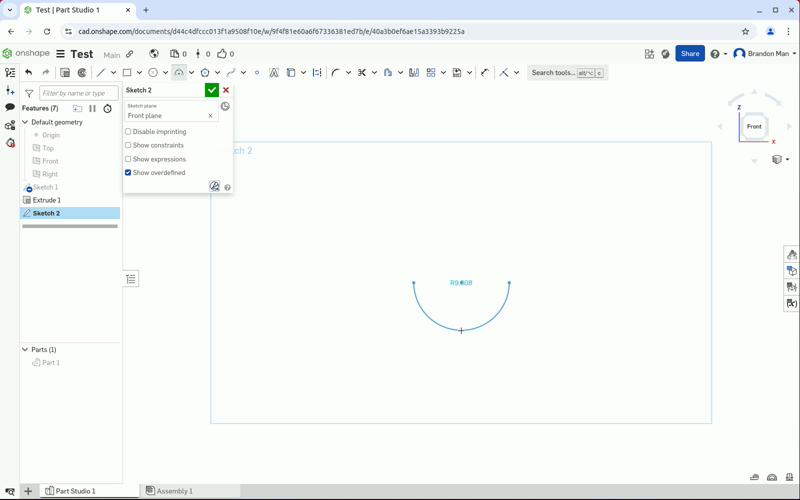
click(461, 330)
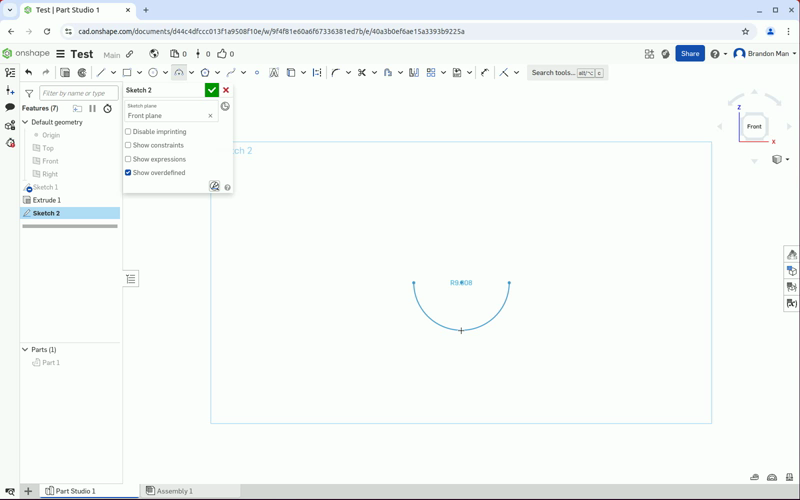
key_up(shift)
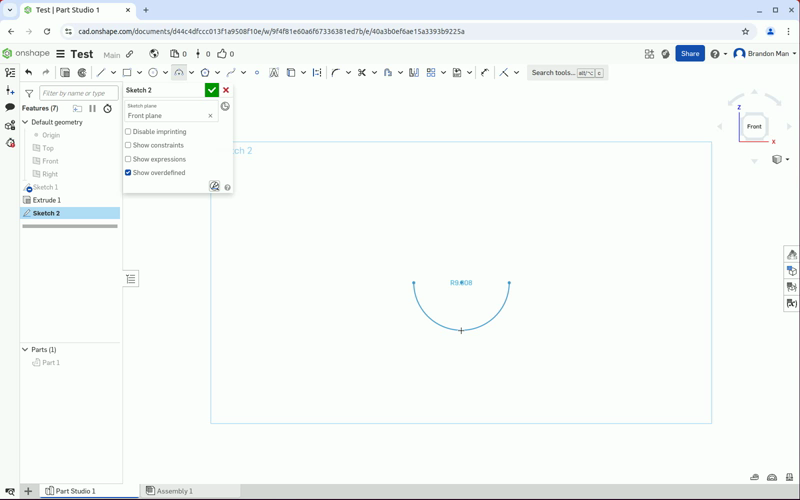
key(esc)
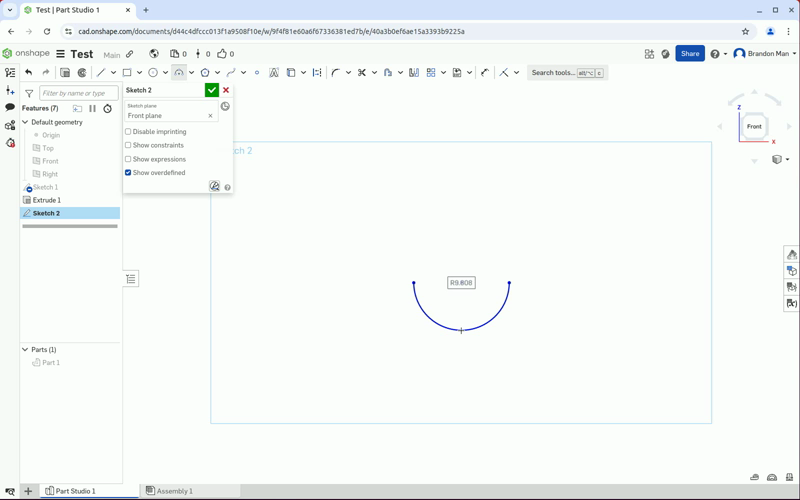
key(l)
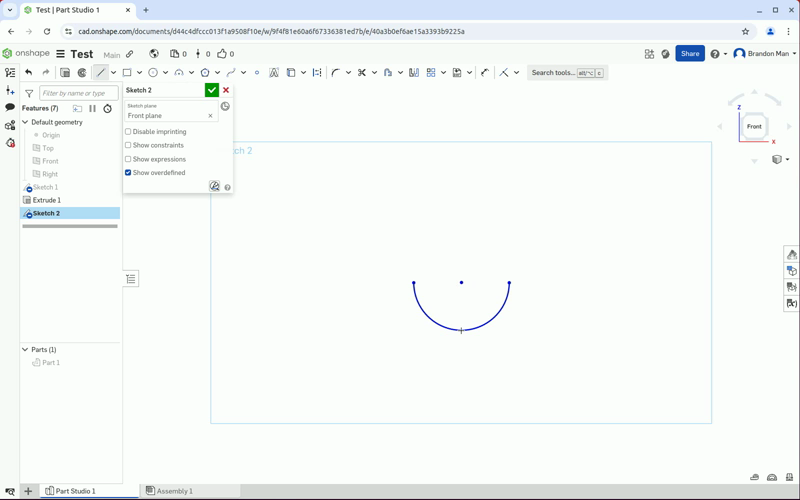
mouse_move(509, 282)
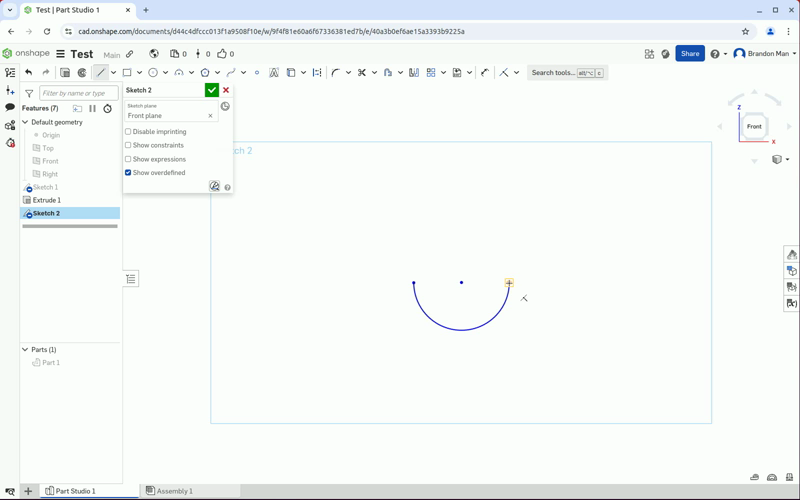
click(509, 282)
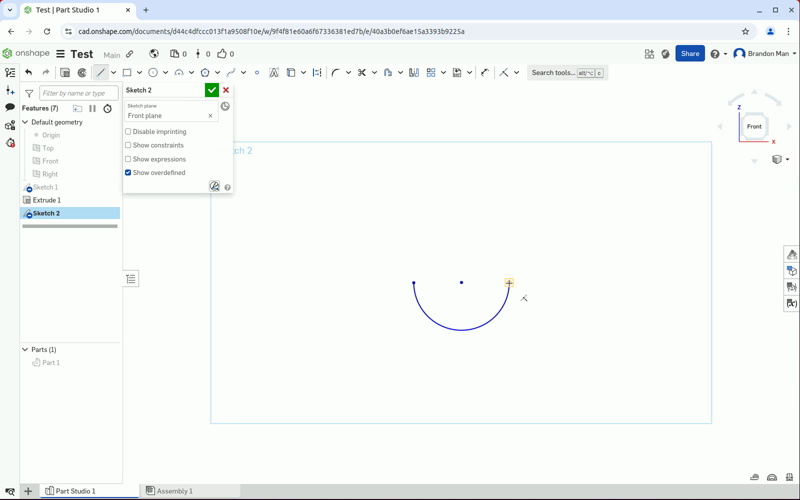
key_down(shift)
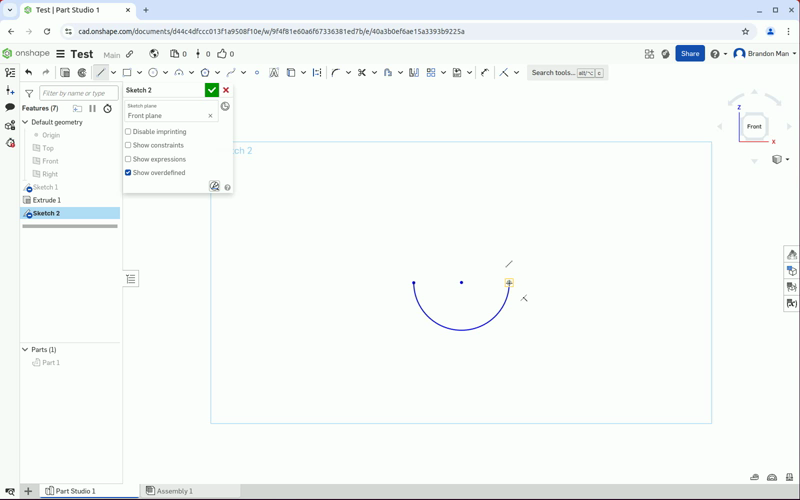
mouse_move(413, 282)
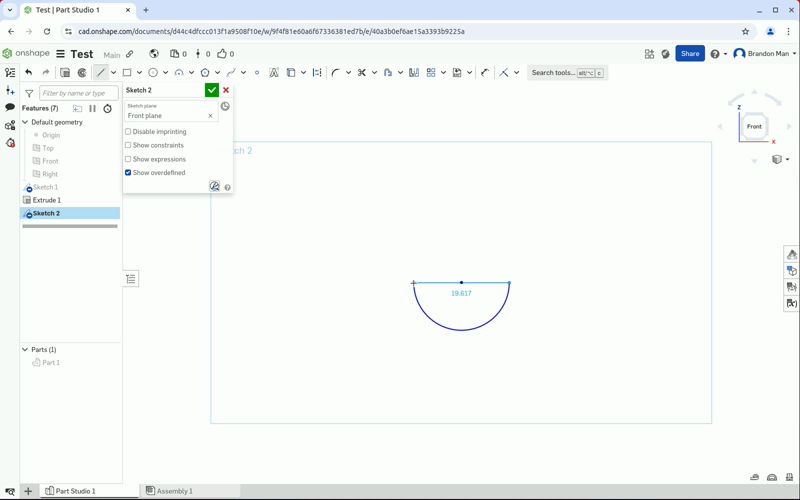
key_up(shift)
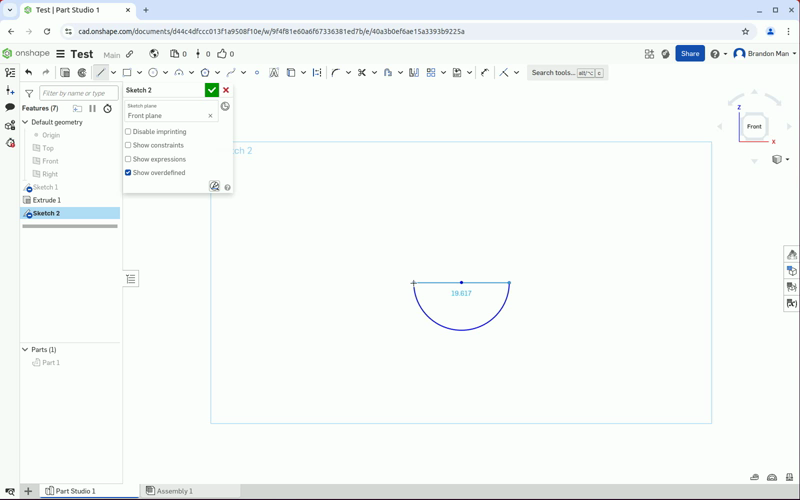
click(413, 282)
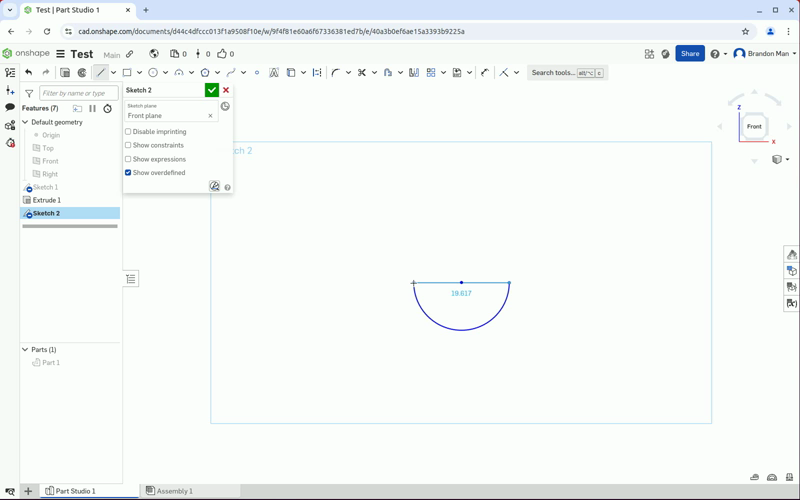
key(esc)
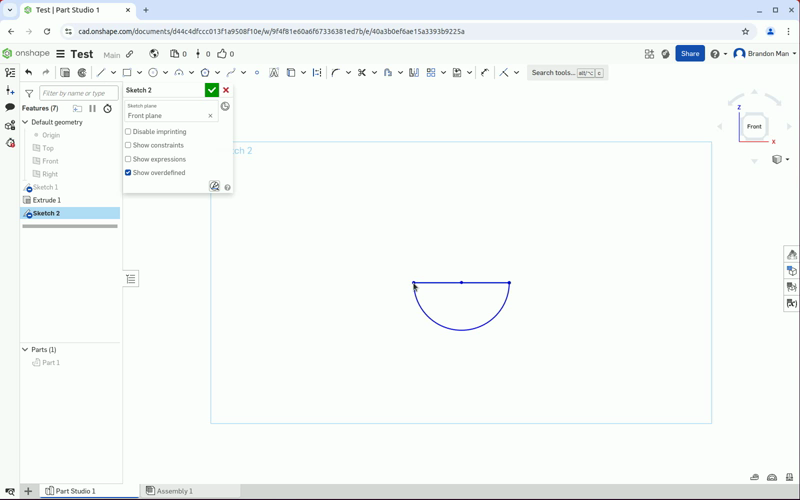
mouse_move(450, 302)
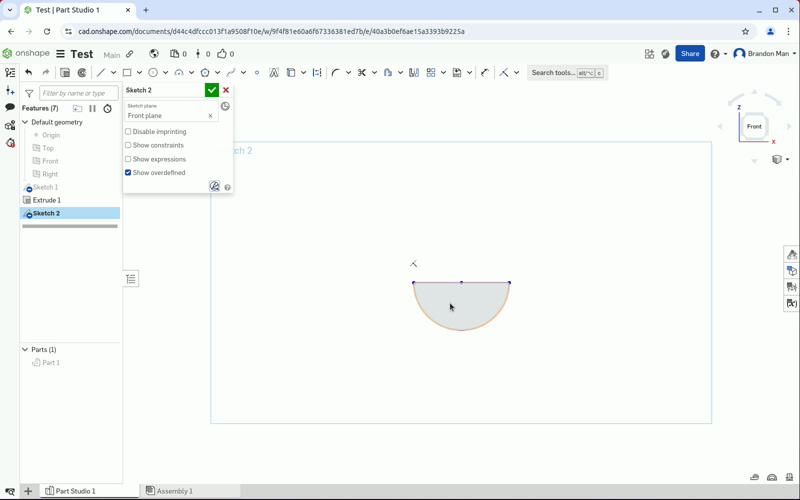
scroll(6)
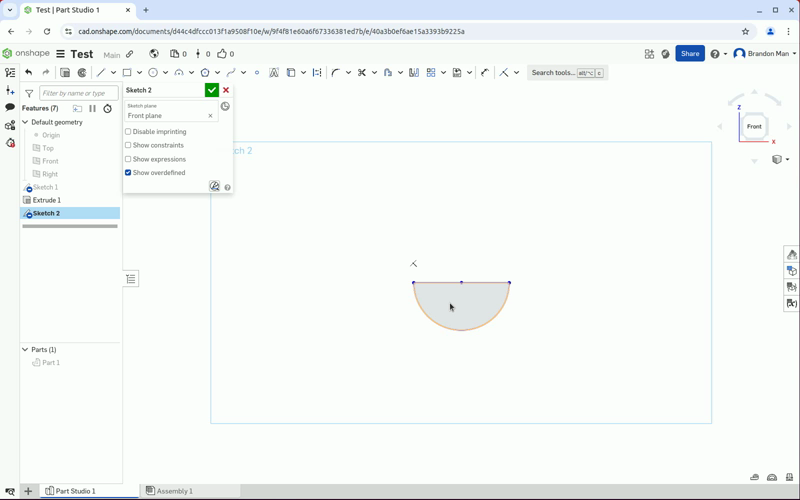
scroll(6)
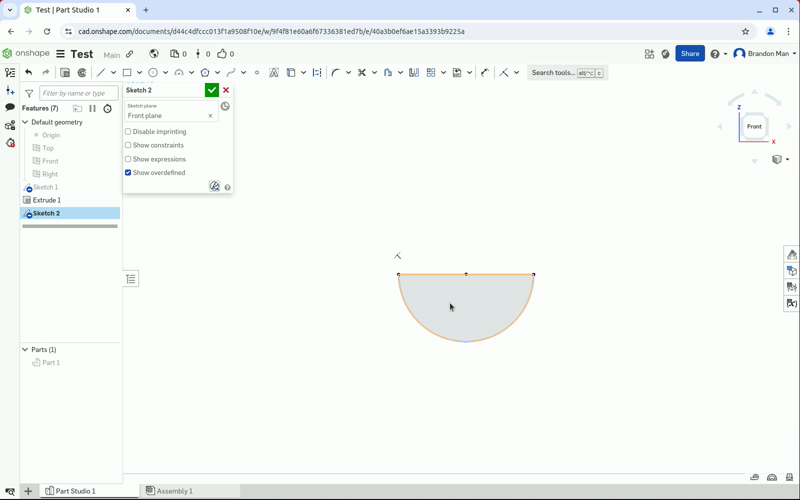
scroll(6)
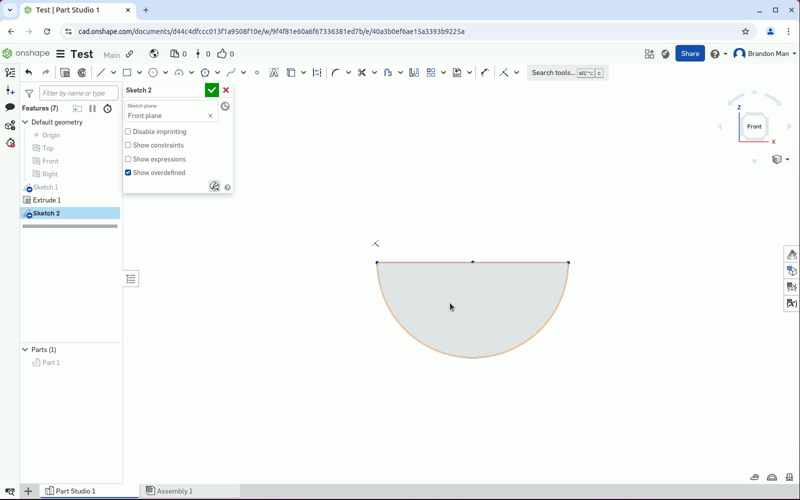
scroll(6)
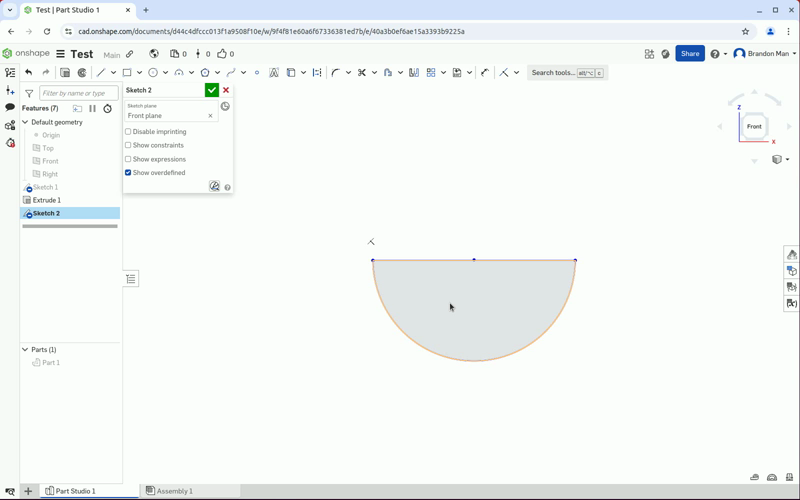
scroll(6)
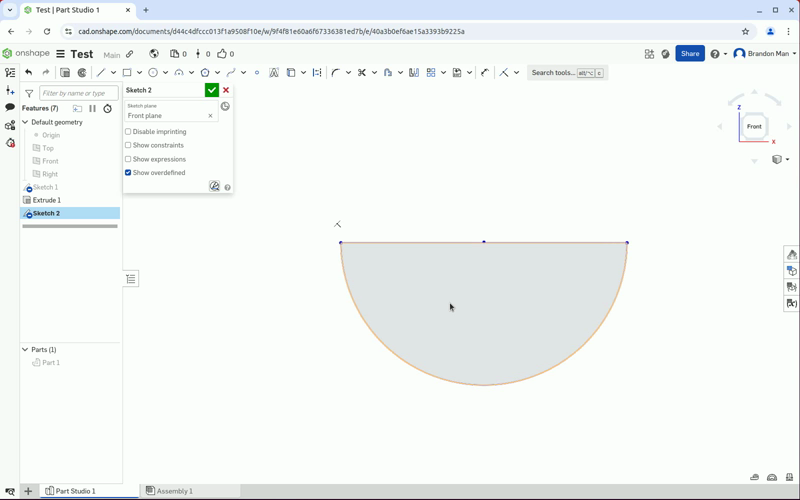
scroll(6)
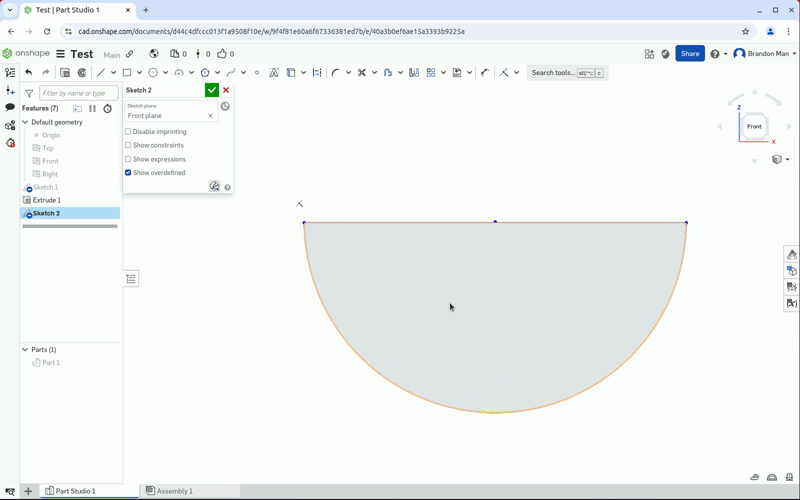
scroll(6)
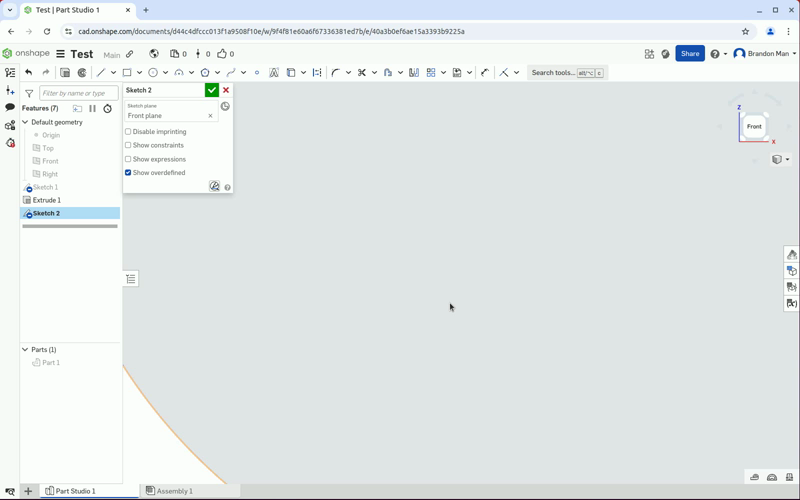
click(450, 302)
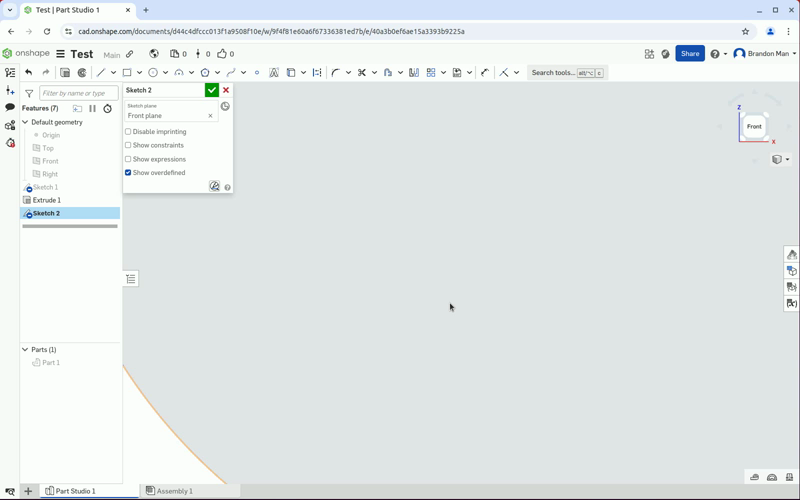
scroll(-6)
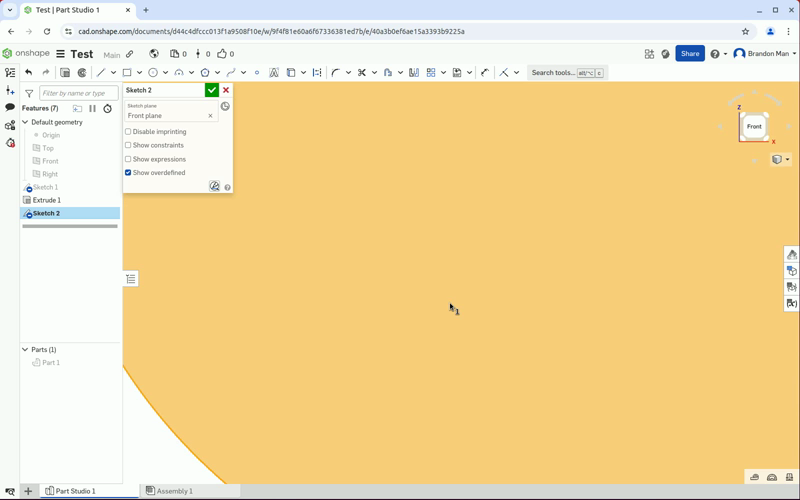
scroll(-6)
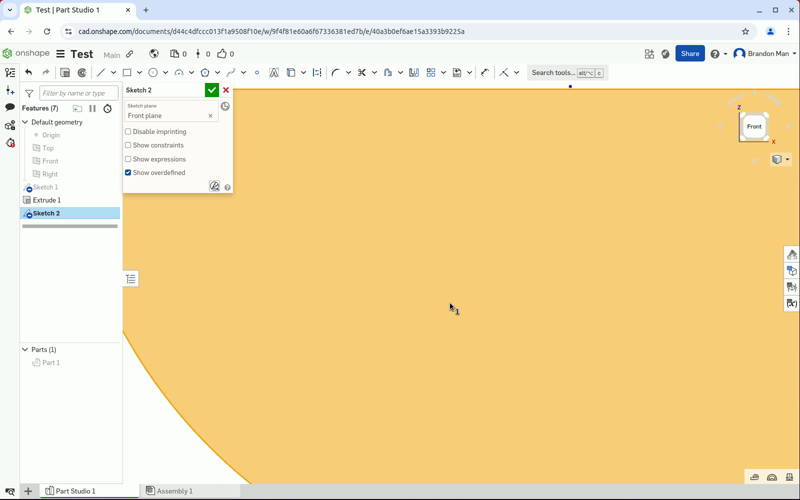
scroll(-6)
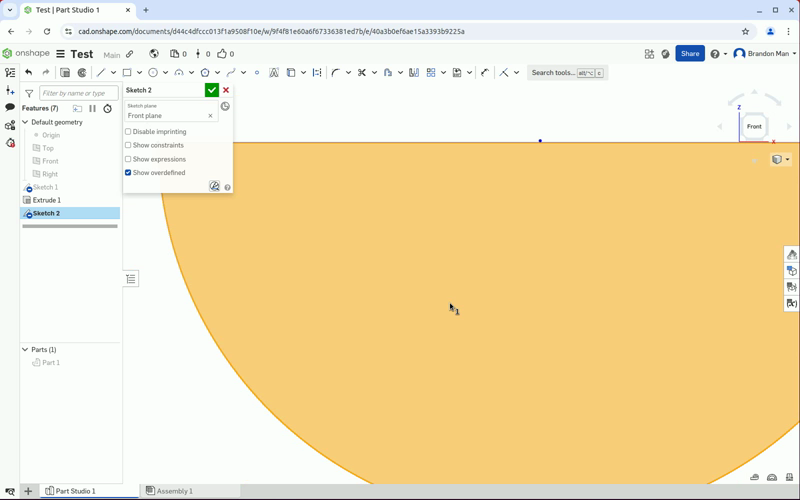
scroll(-6)
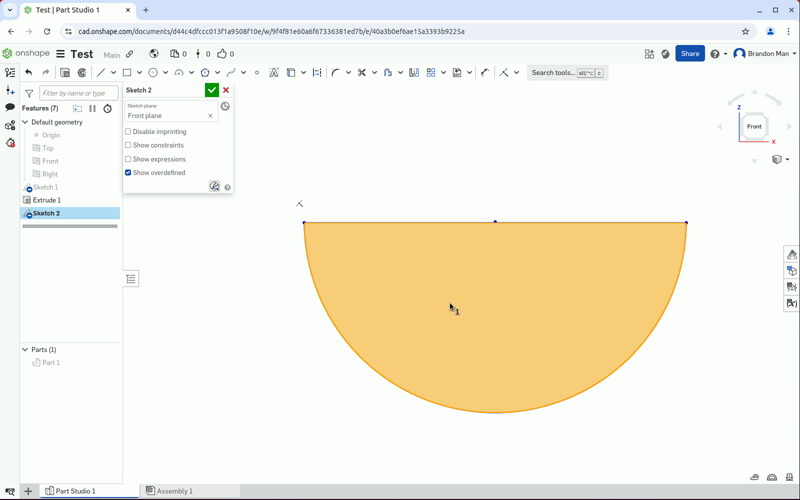
scroll(-6)
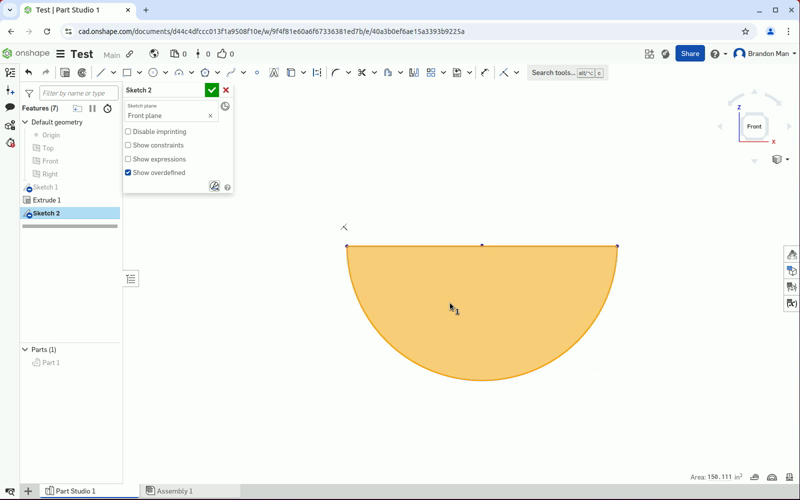
scroll(-6)
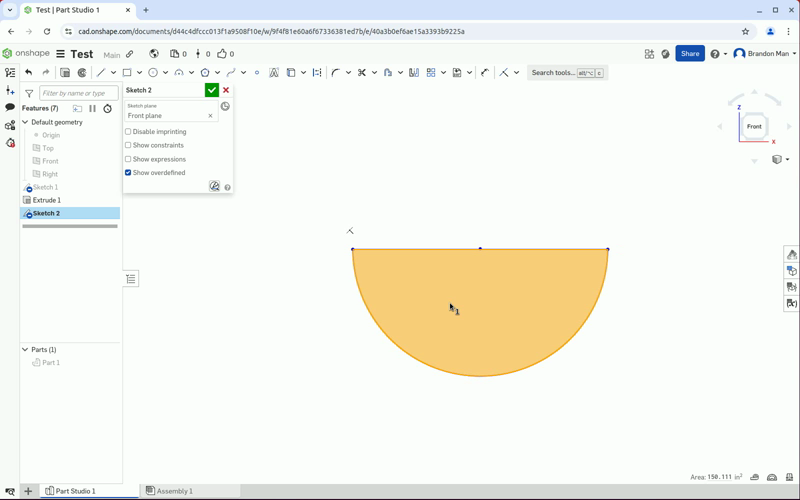
scroll(-6)
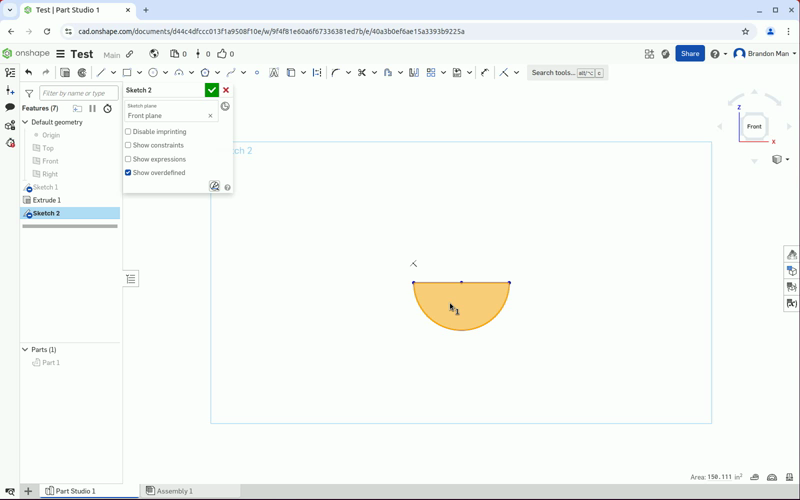
mouse_move(73, 352)
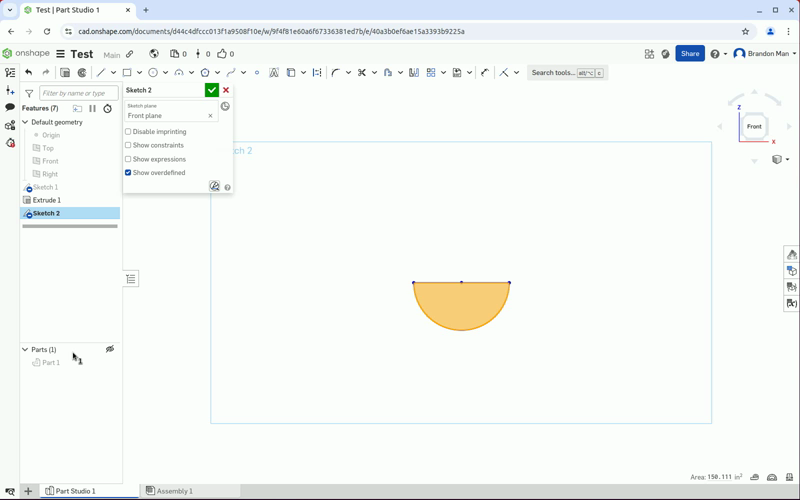
key(shift+y)
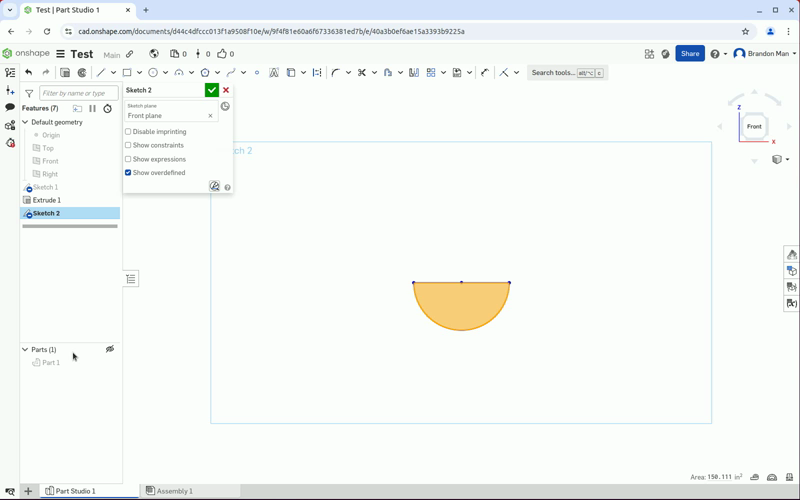
key(shift+e)
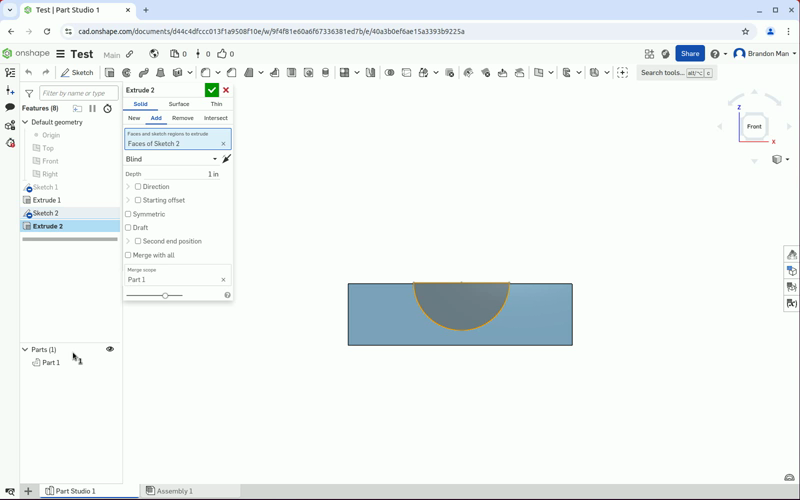
mouse_move(143, 106)
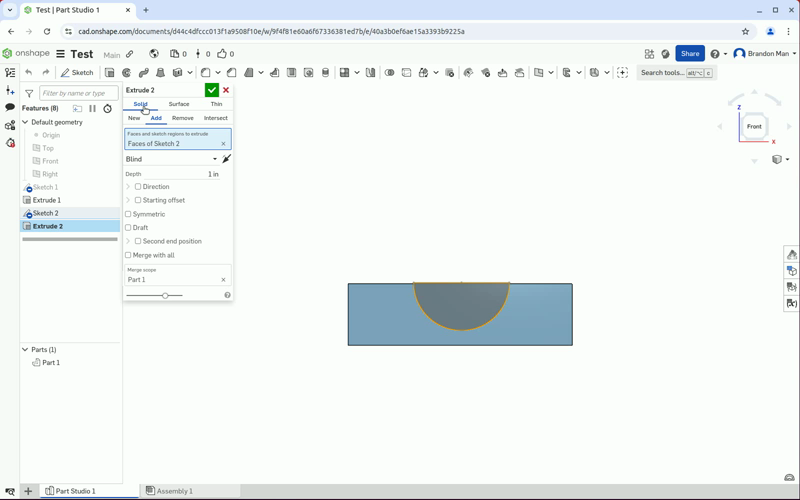
click(143, 106)
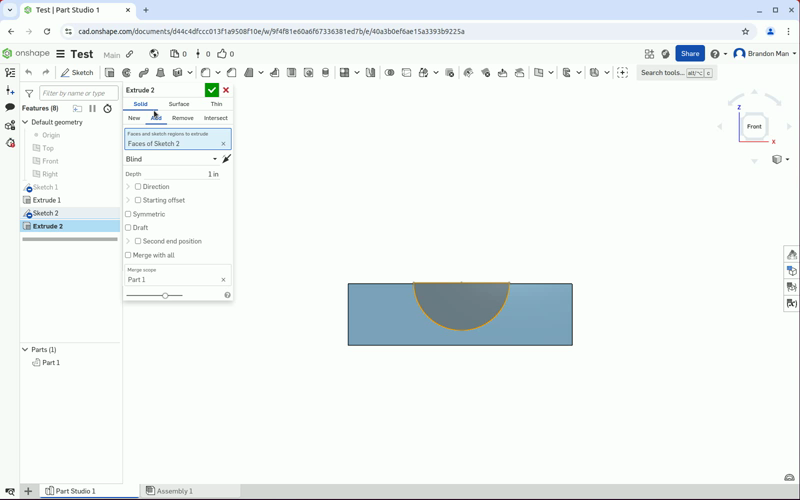
mouse_move(186, 120)
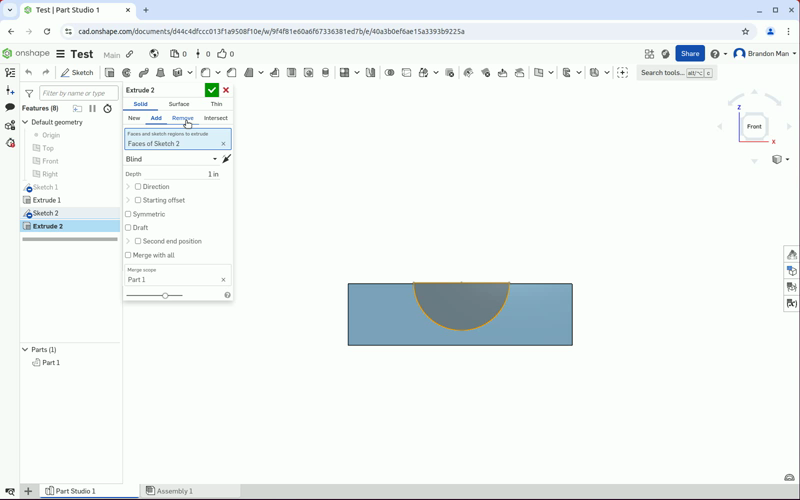
click(186, 120)
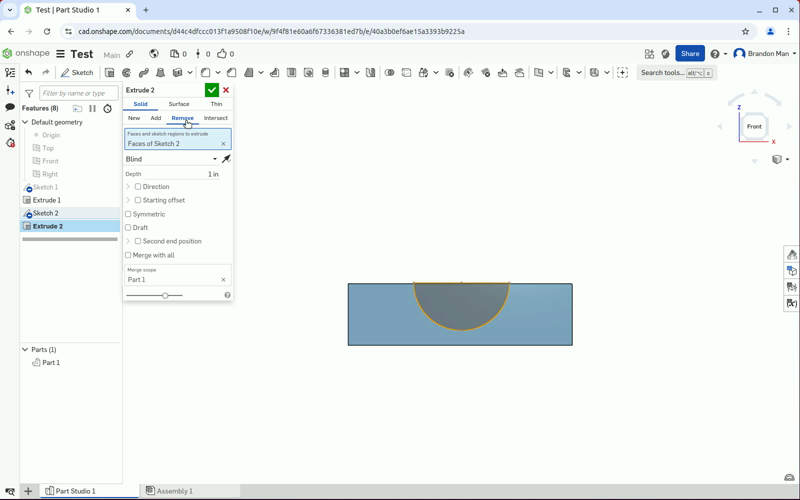
key(tab, 4)
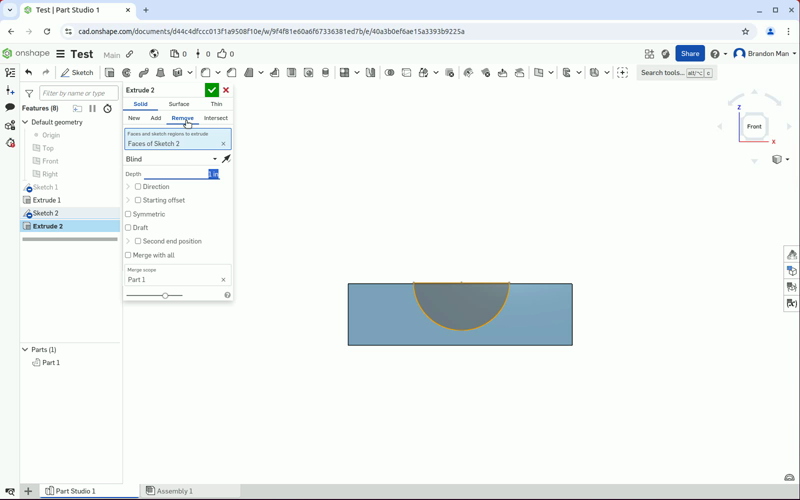
text(17.331)
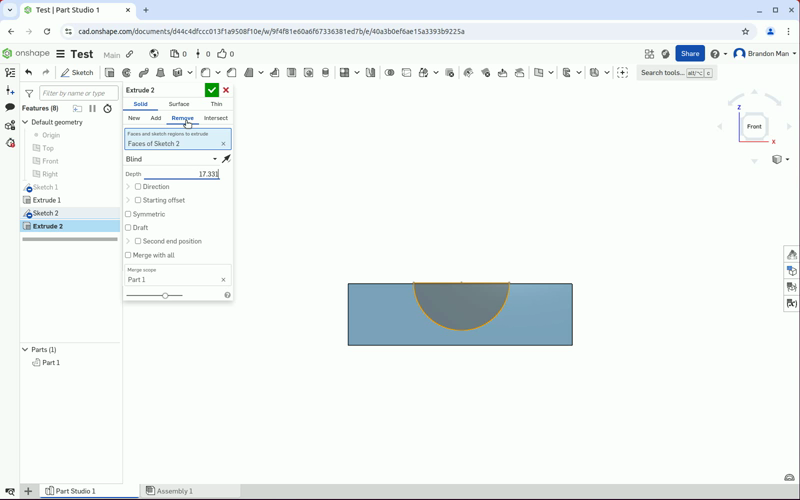
key(tab, 6)
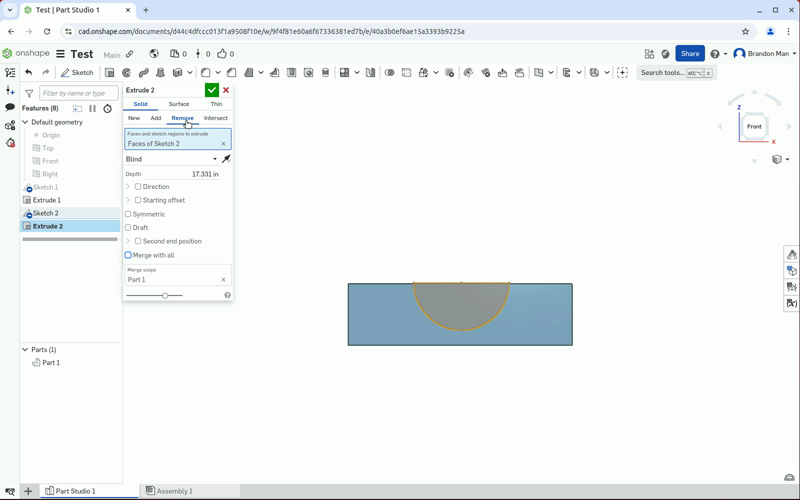
key(space)
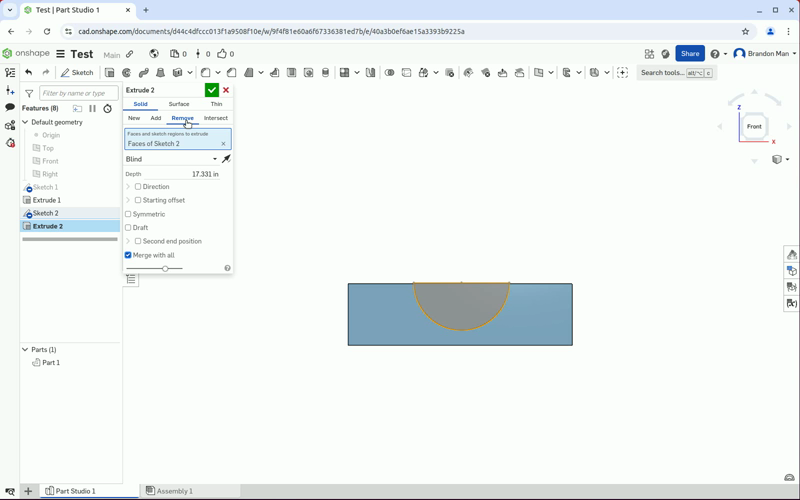
key(enter)
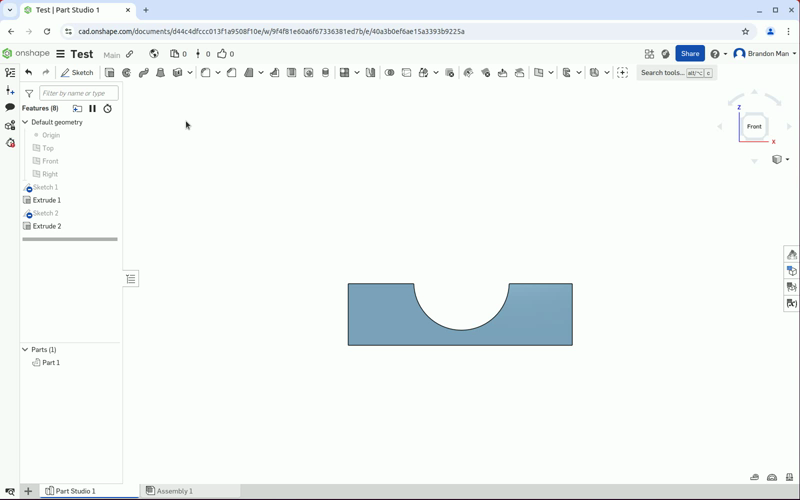
key(shift+h)
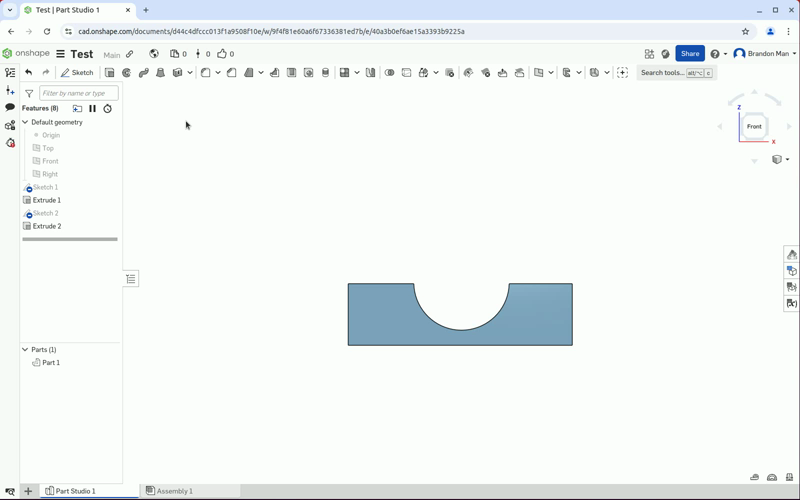
key(shift+h)
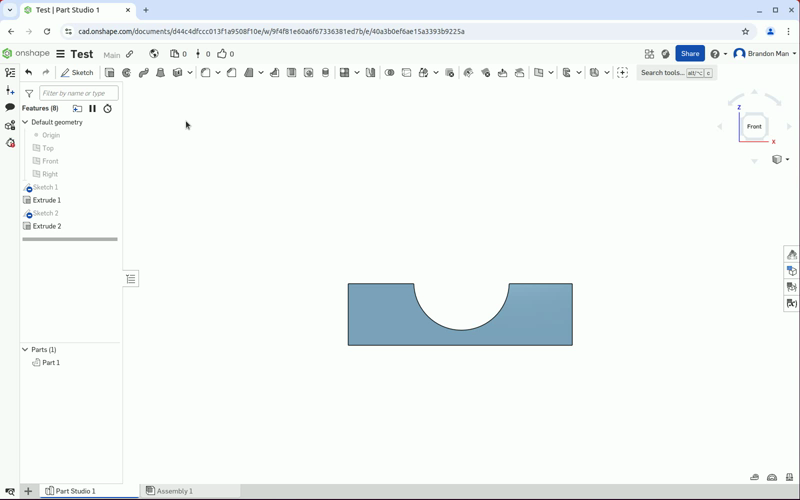
mouse_move(73, 189)
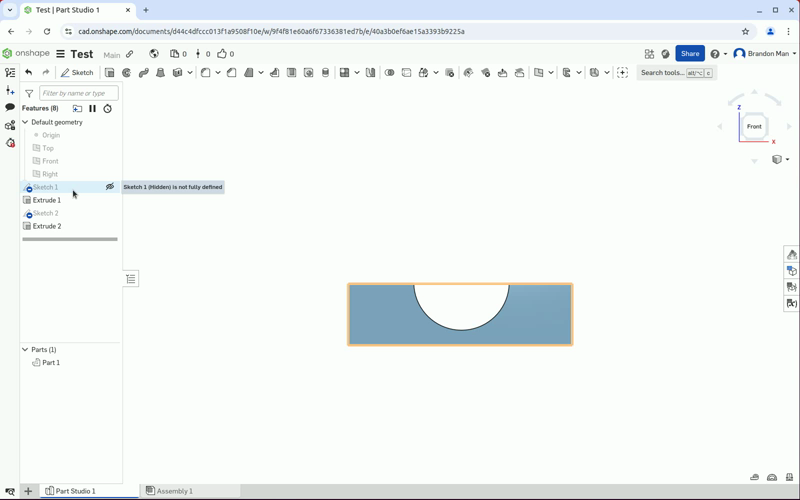
click(73, 189)
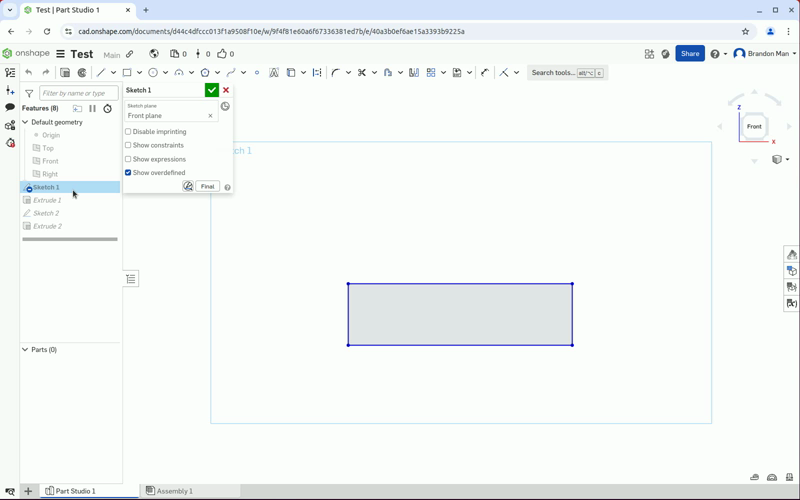
mouse_move(229, 92)
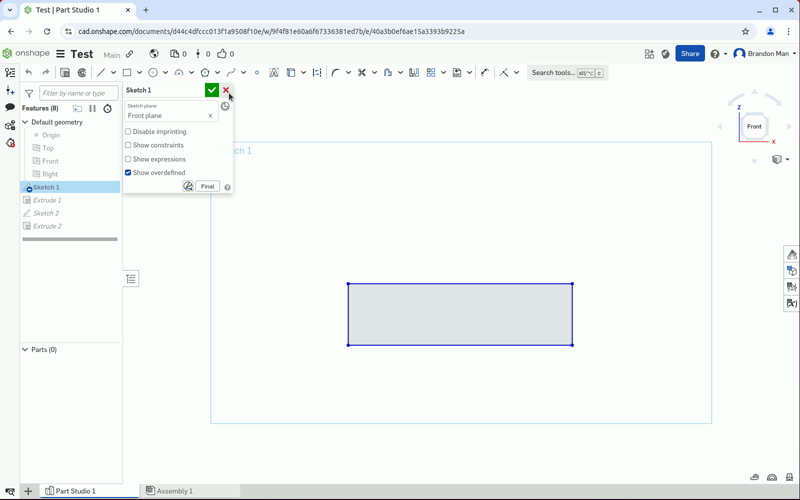
click(229, 92)
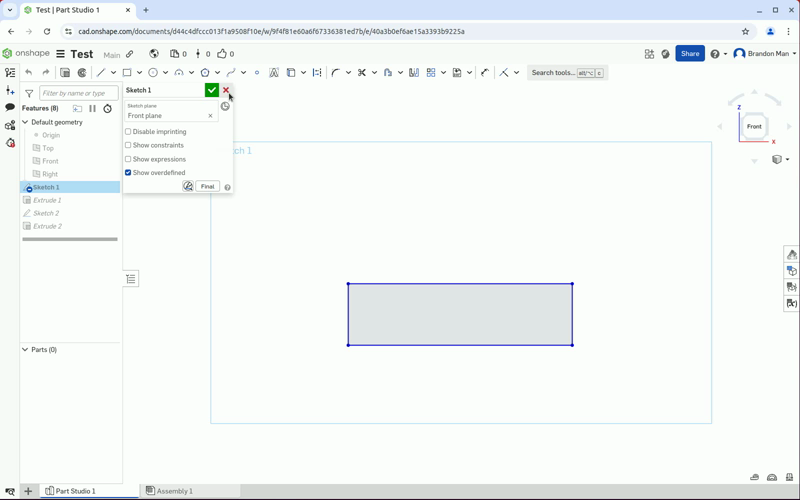
key(shift+s)
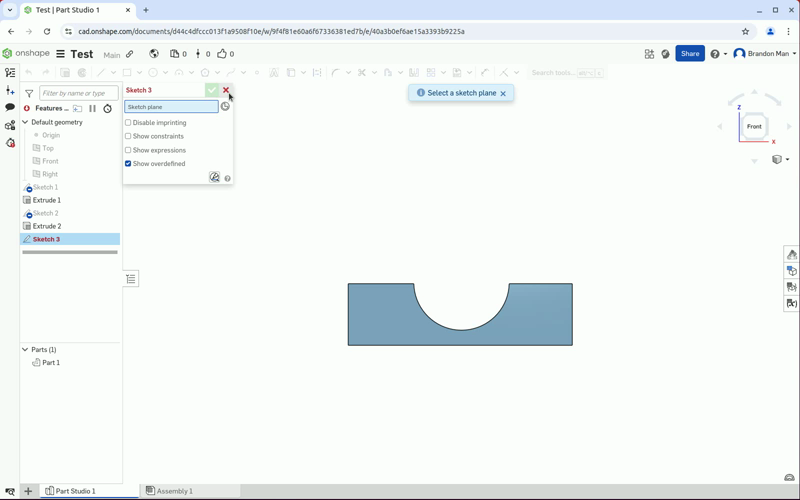
mouse_move(73, 163)
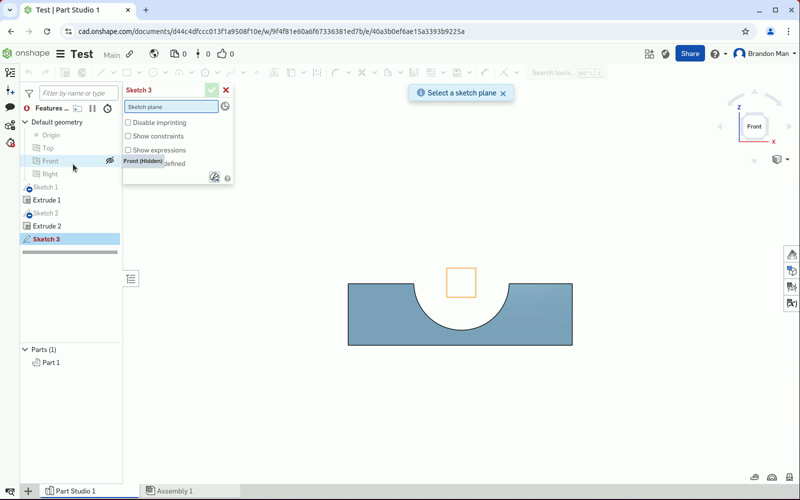
click(73, 163)
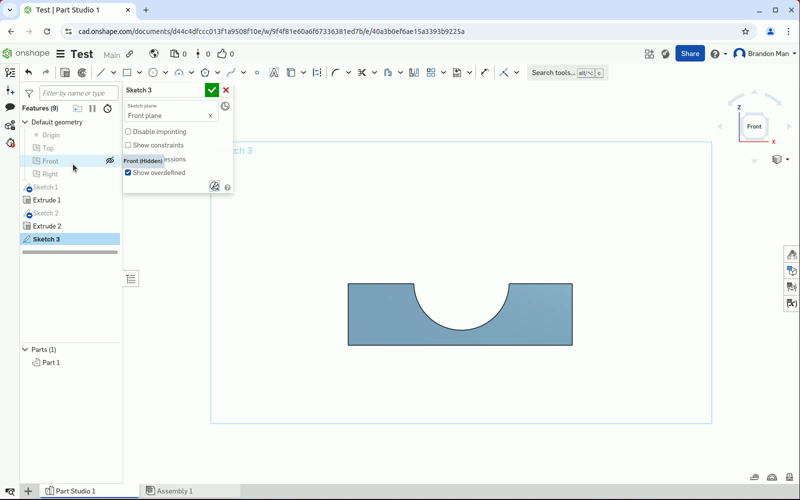
mouse_move(73, 352)
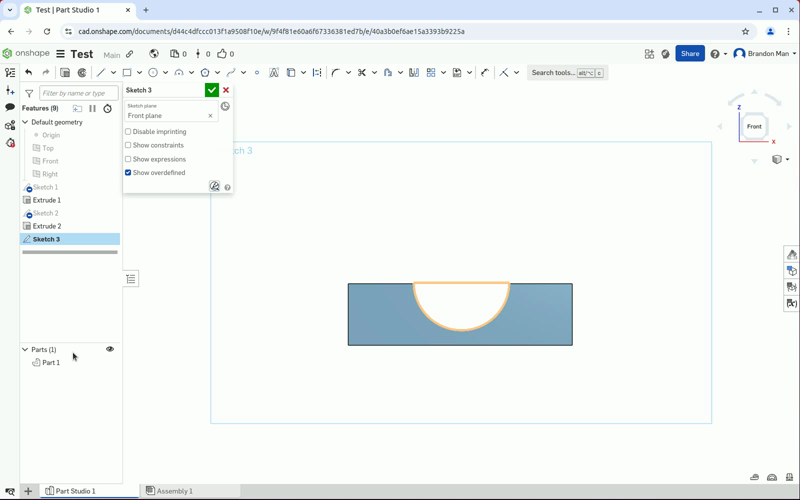
key(y)
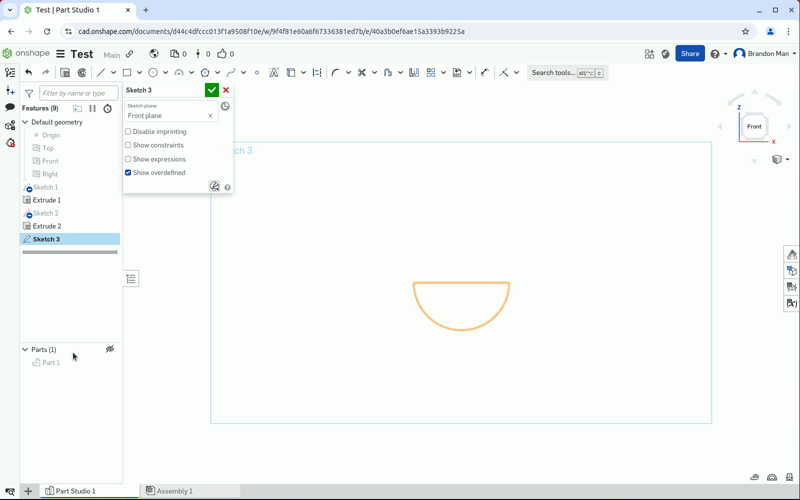
key(l)
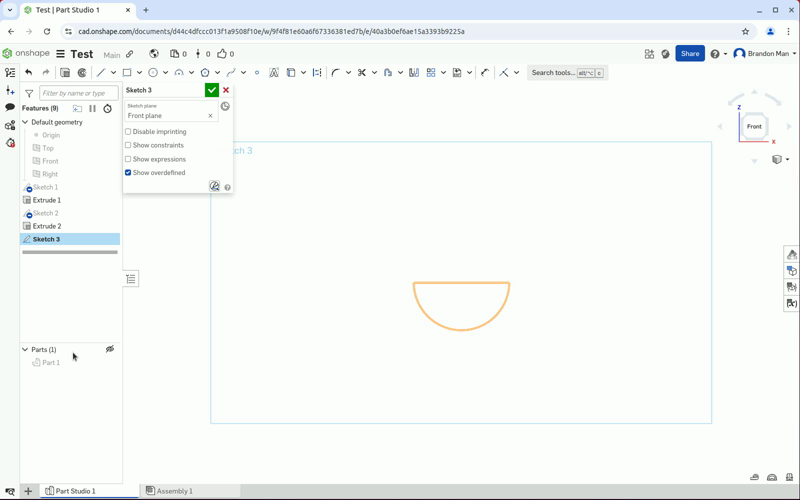
key_down(shift)
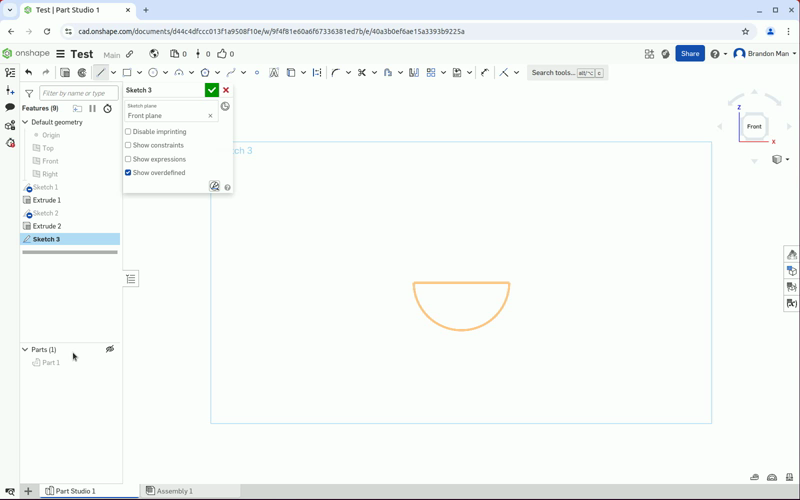
mouse_move(348, 345)
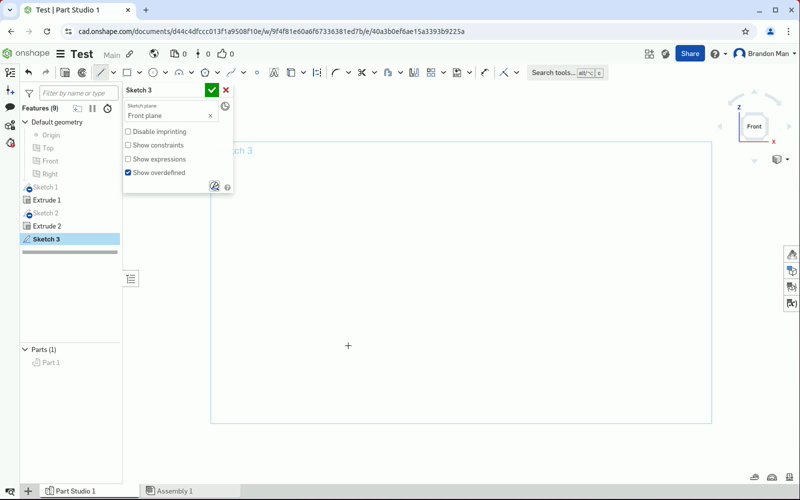
click(348, 345)
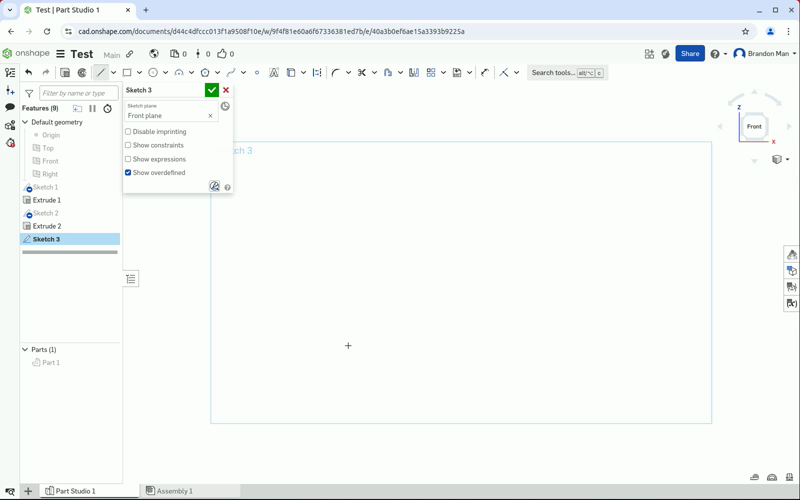
key_up(shift)
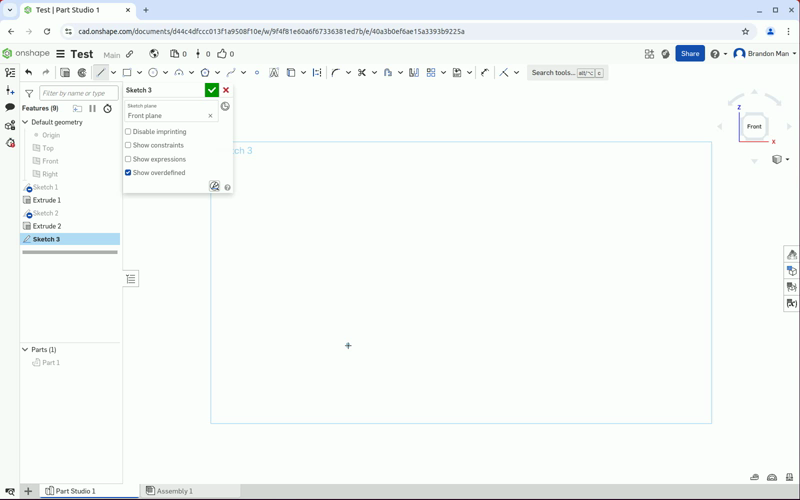
key_down(shift)
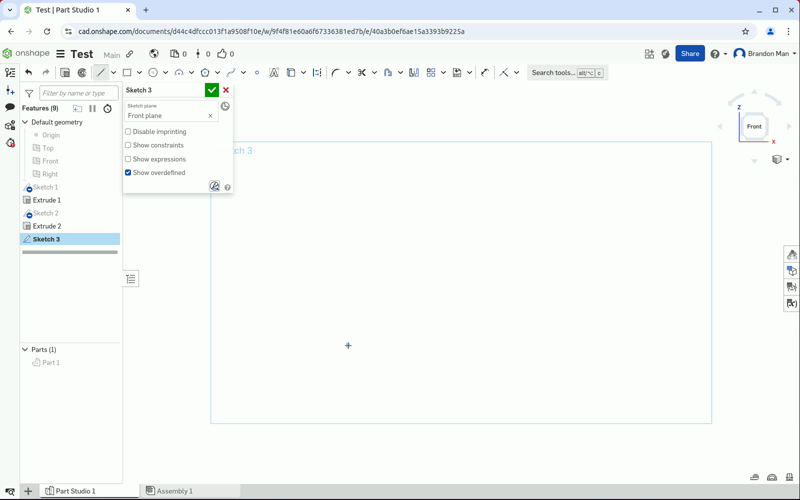
mouse_move(416, 345)
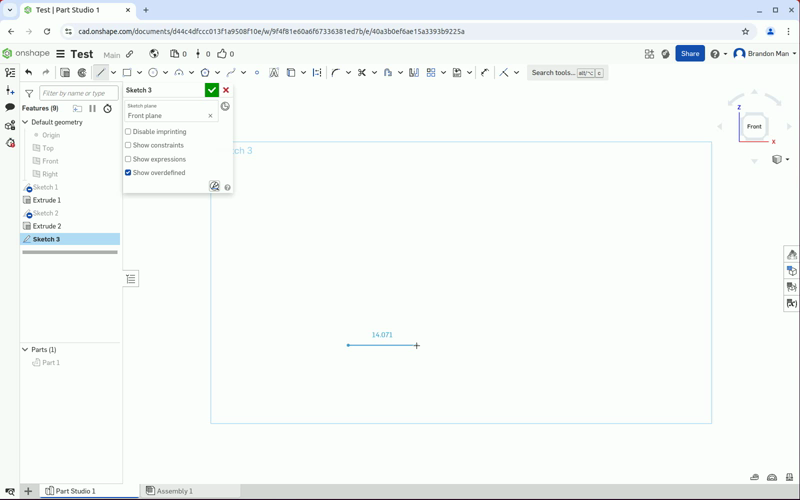
click(416, 345)
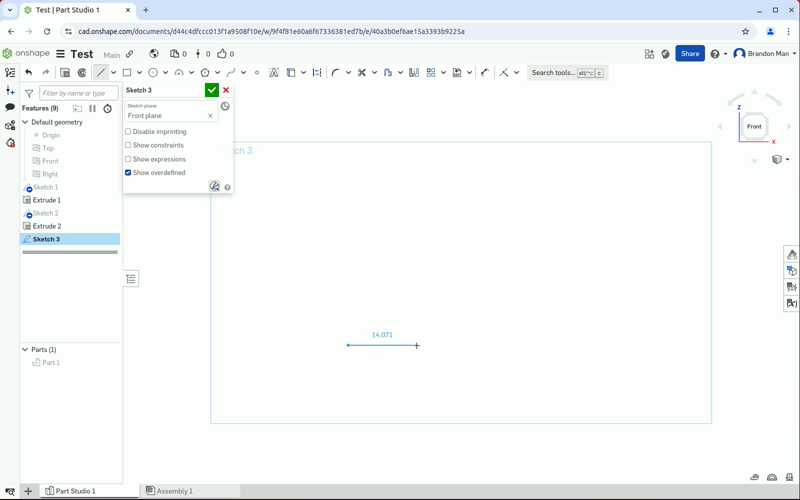
key_up(shift)
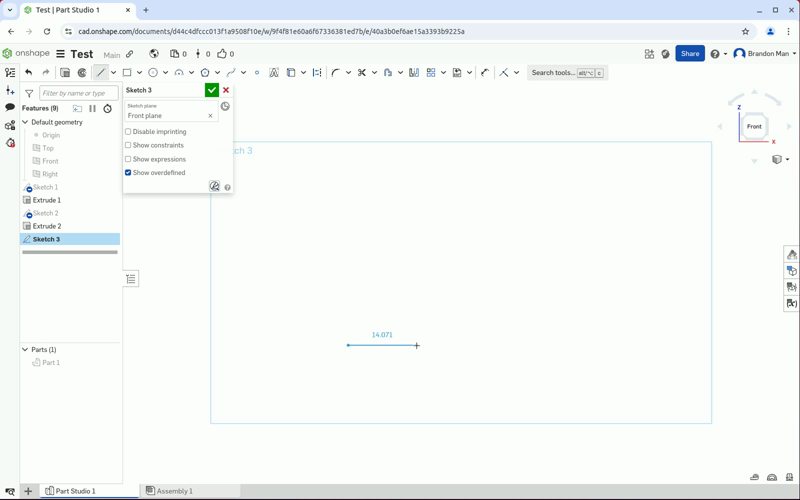
key_down(shift)
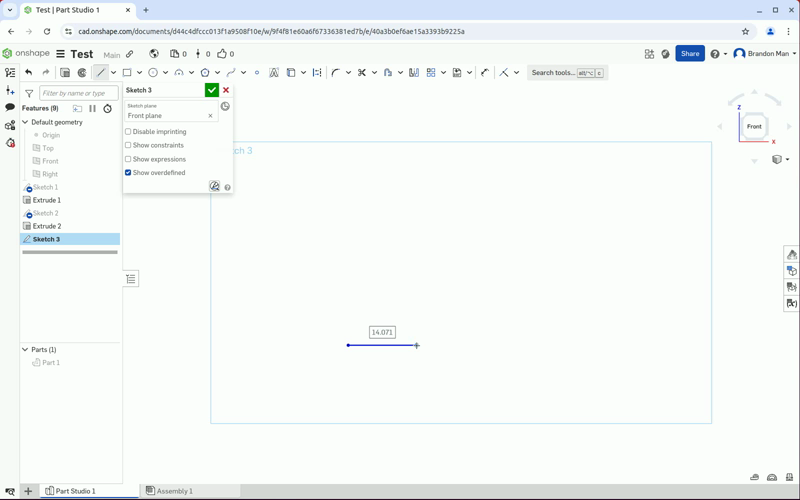
mouse_move(348, 299)
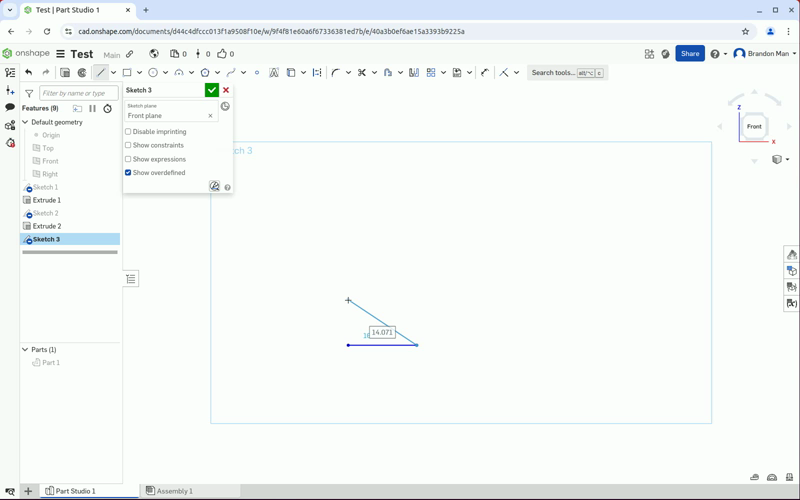
click(348, 299)
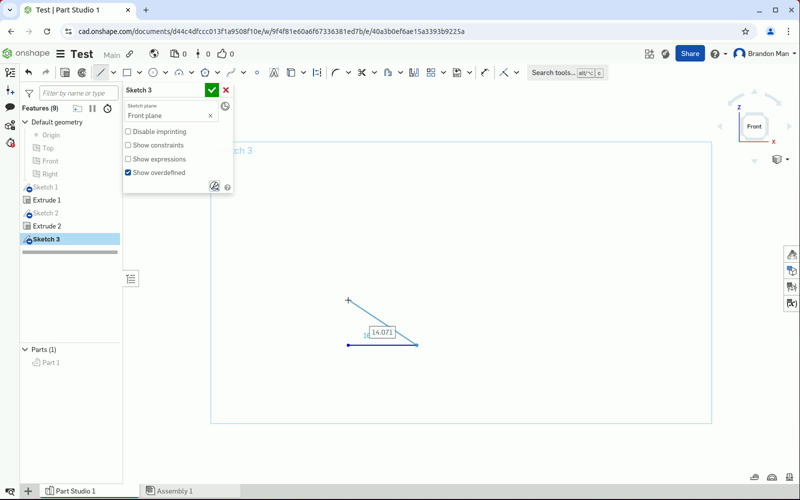
key_up(shift)
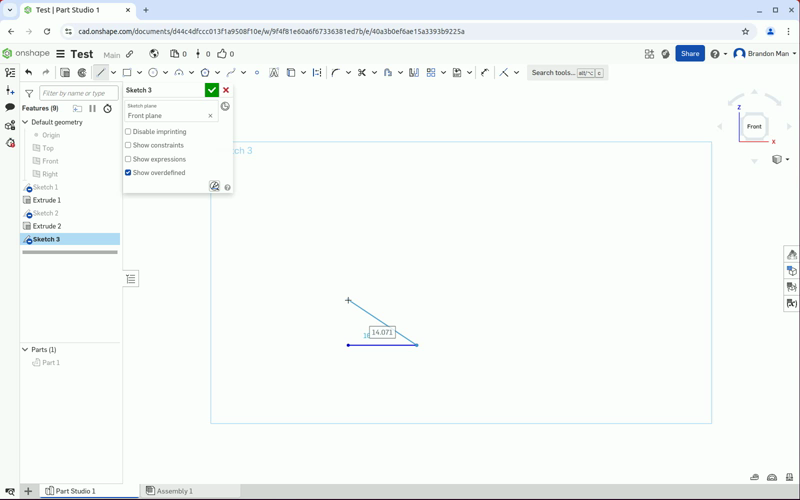
mouse_move(378, 299)
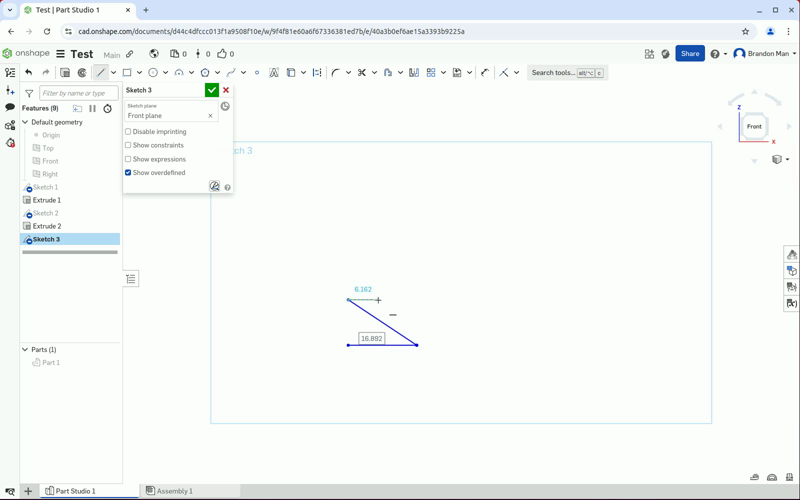
key_down(shift)
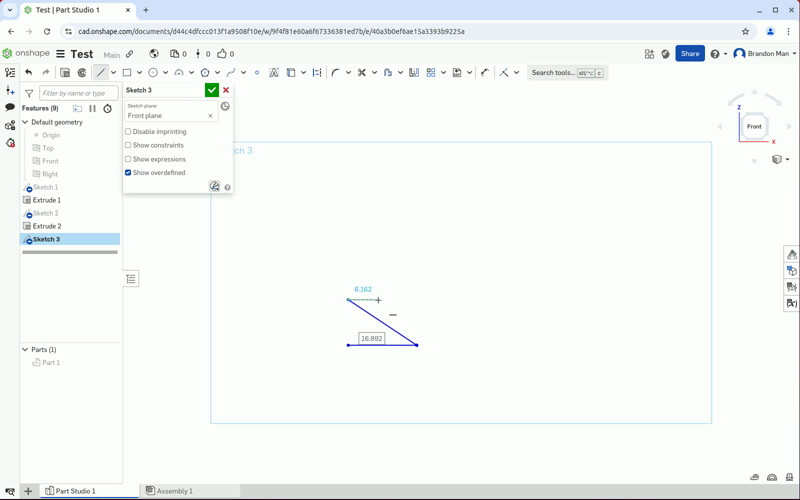
mouse_move(348, 345)
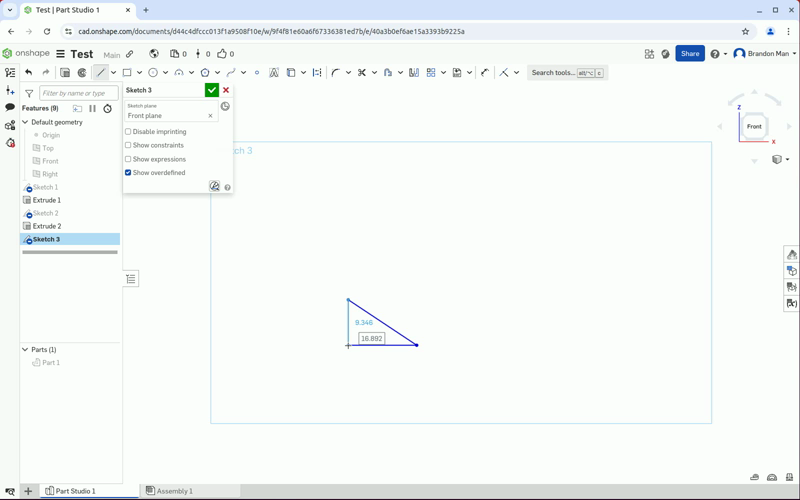
key_up(shift)
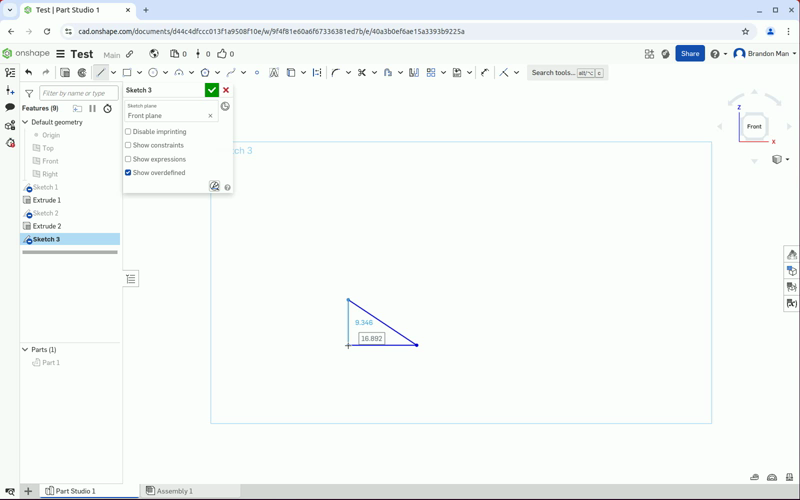
click(348, 345)
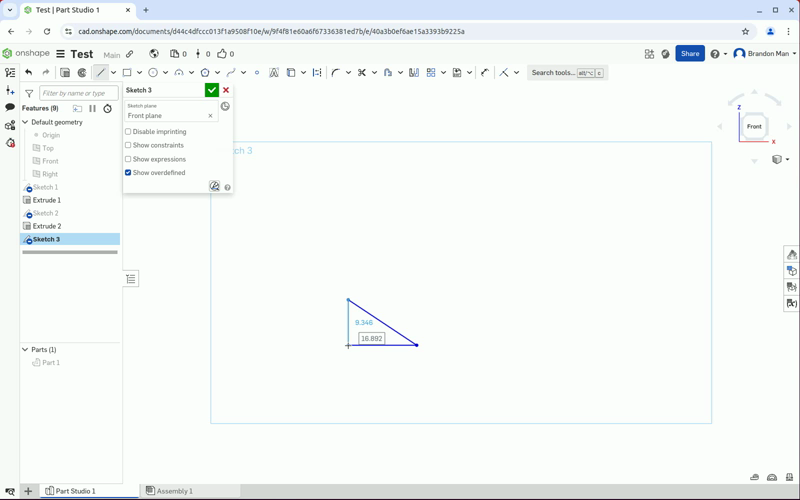
key(esc)
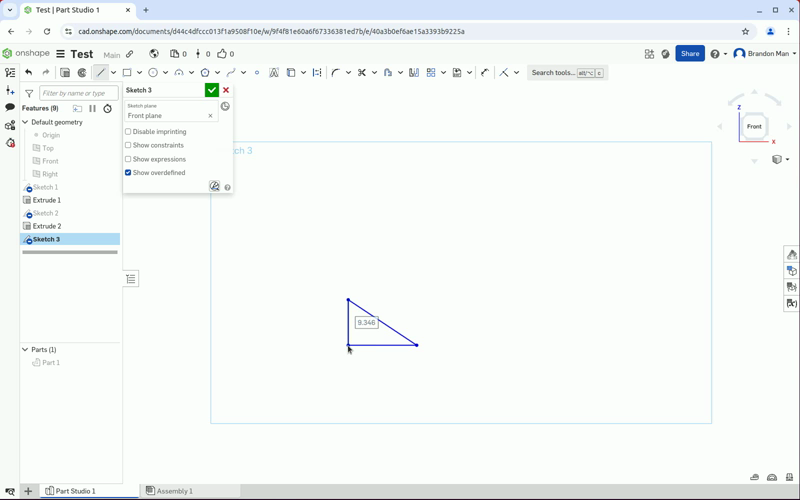
mouse_move(381, 340)
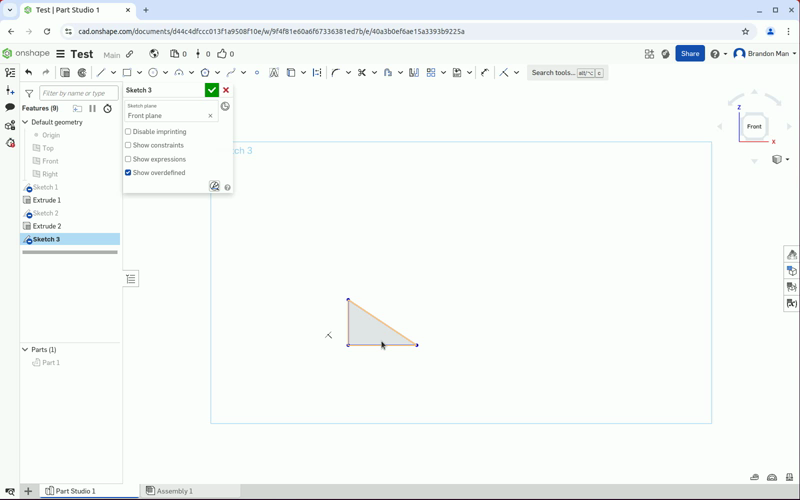
scroll(6)
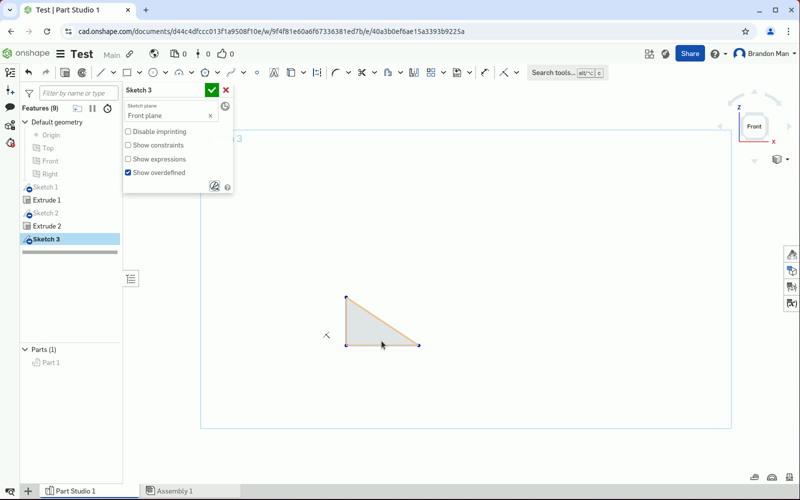
scroll(6)
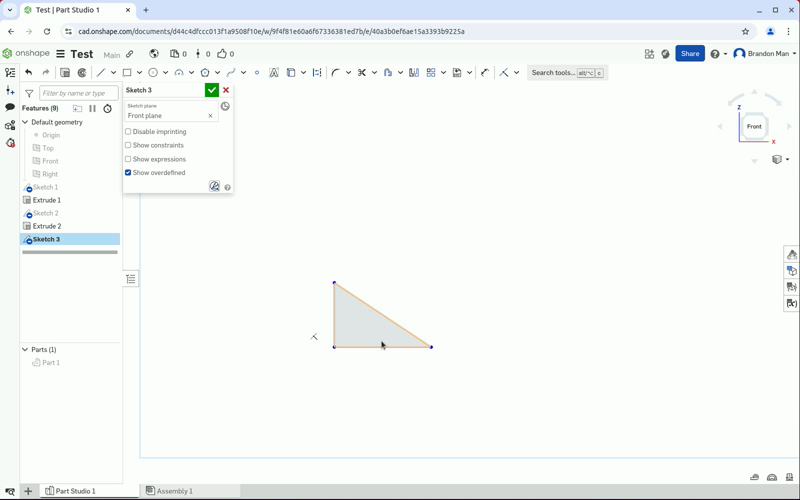
scroll(6)
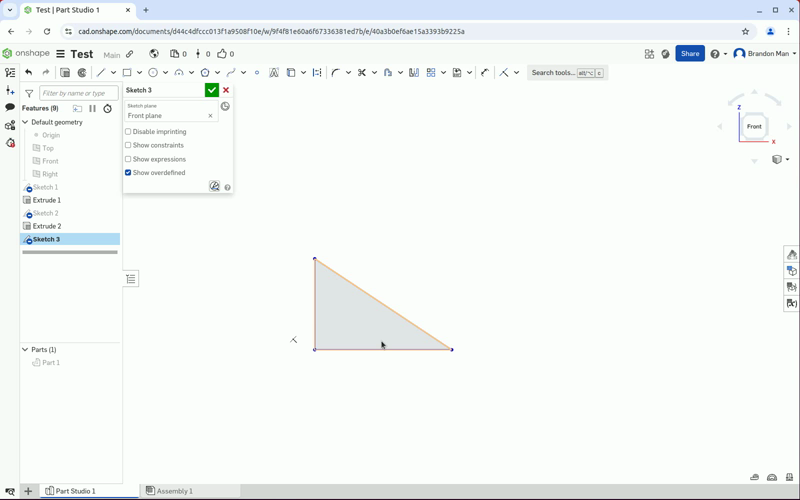
scroll(6)
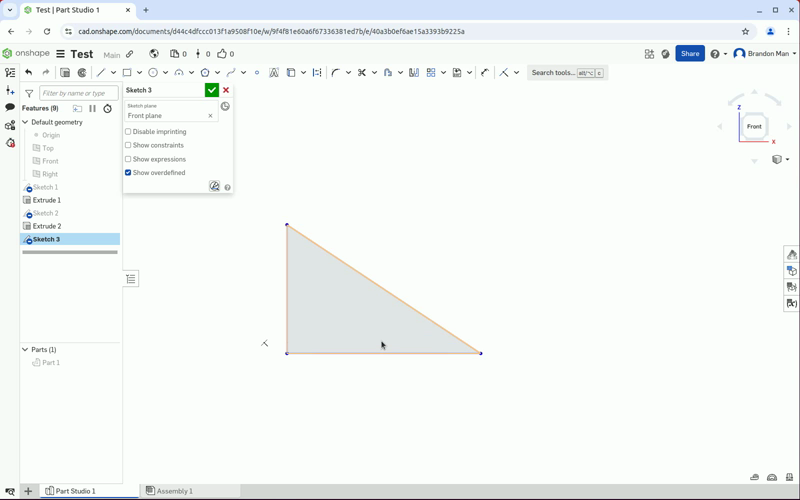
scroll(6)
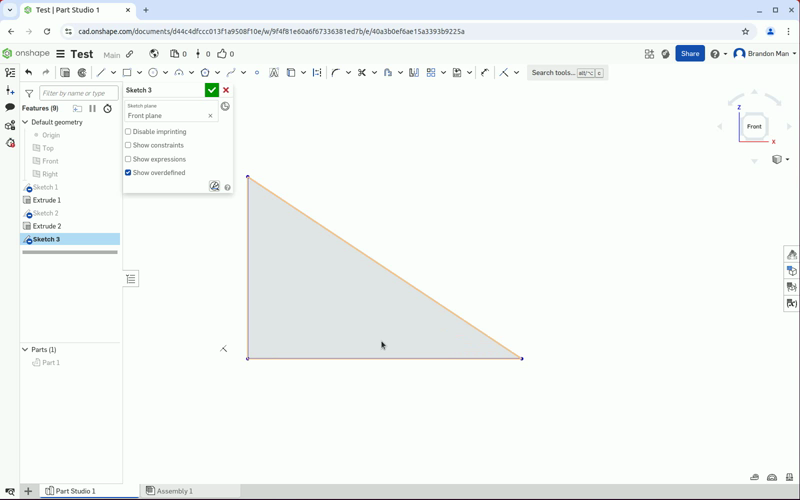
scroll(6)
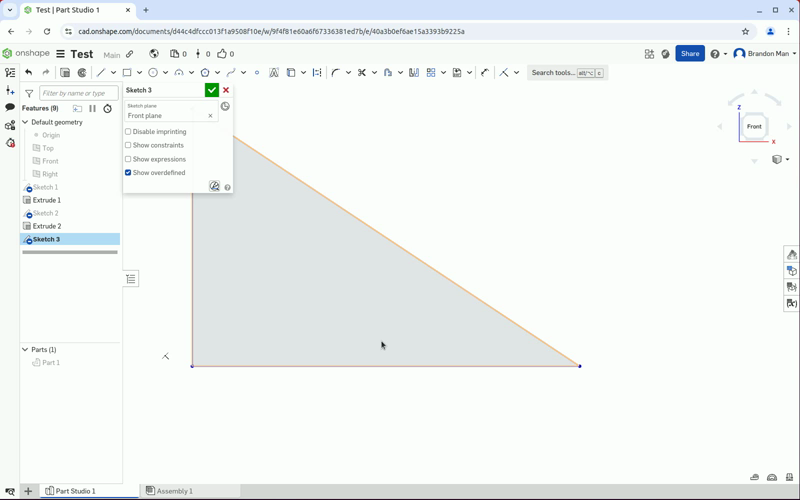
scroll(6)
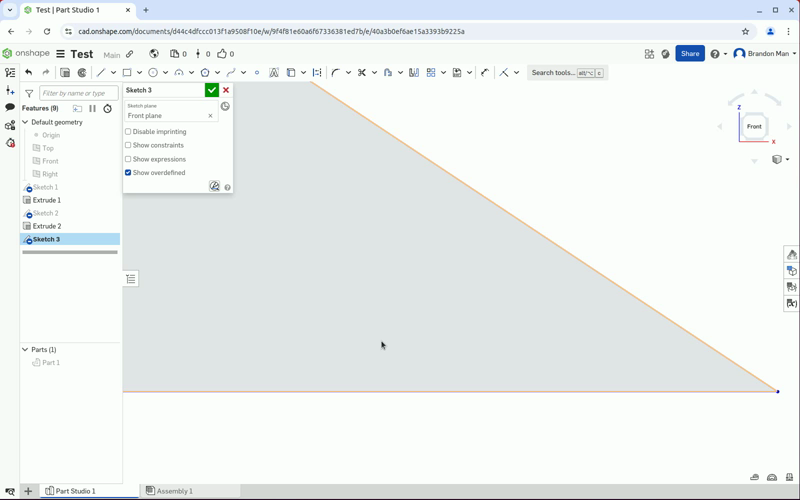
click(381, 340)
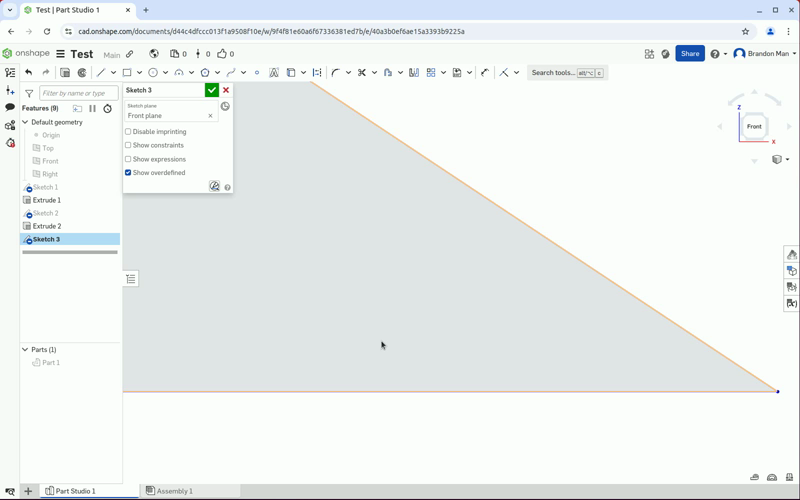
scroll(-6)
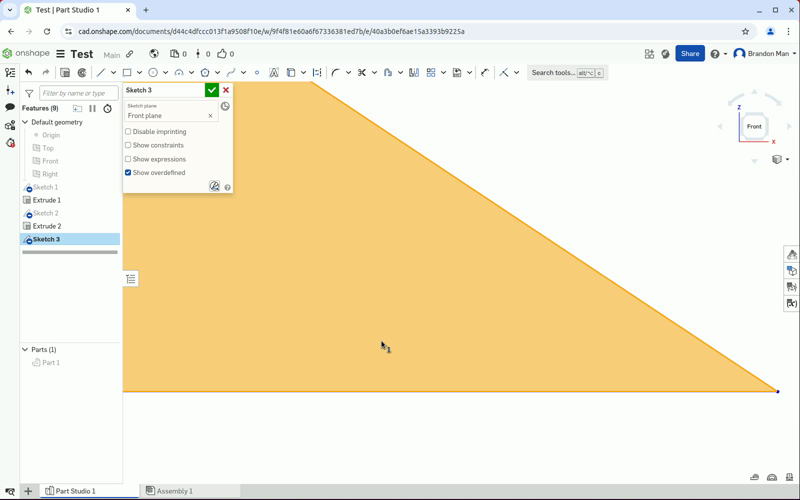
scroll(-6)
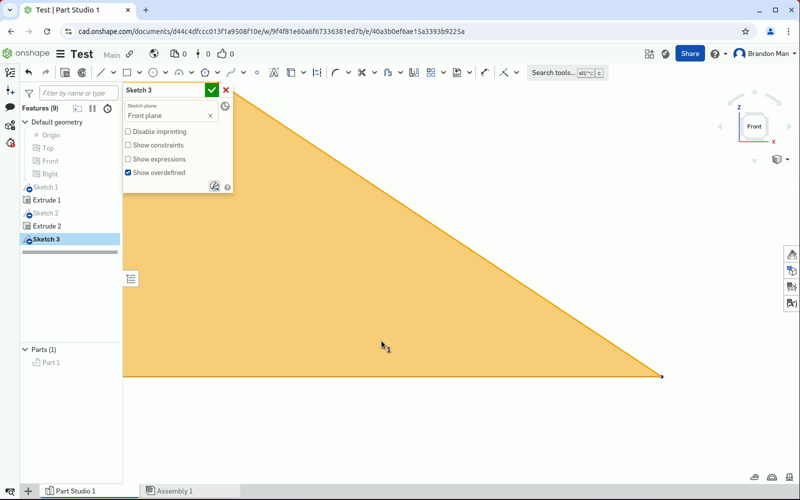
scroll(-6)
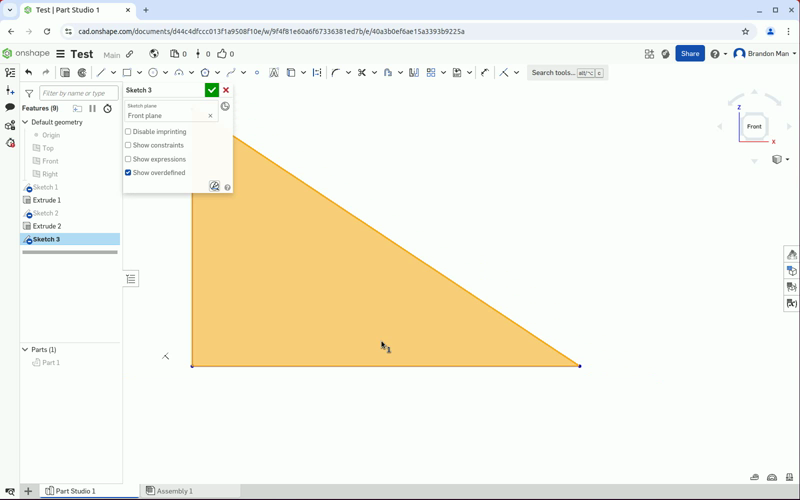
scroll(-6)
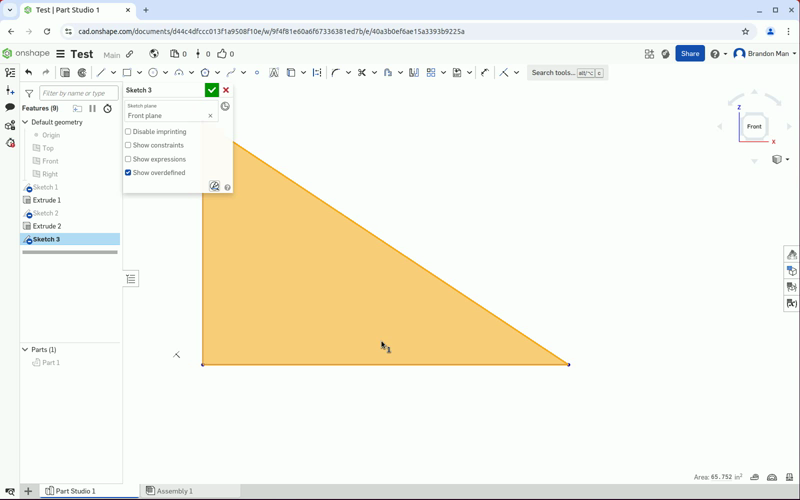
scroll(-6)
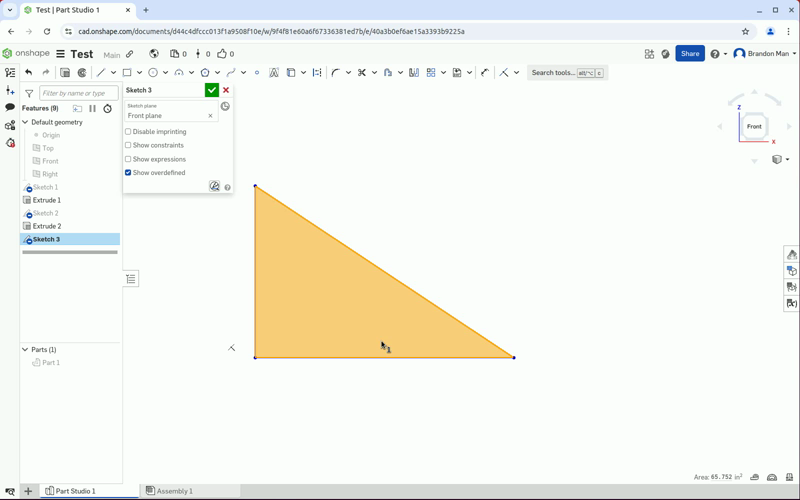
scroll(-6)
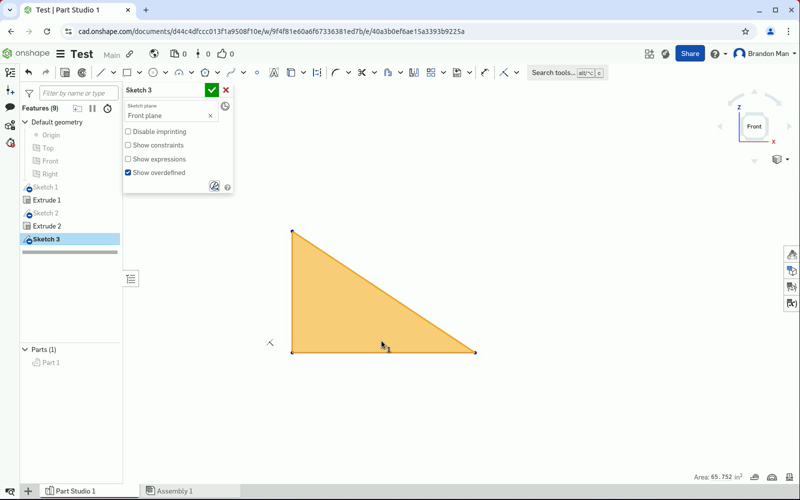
scroll(-6)
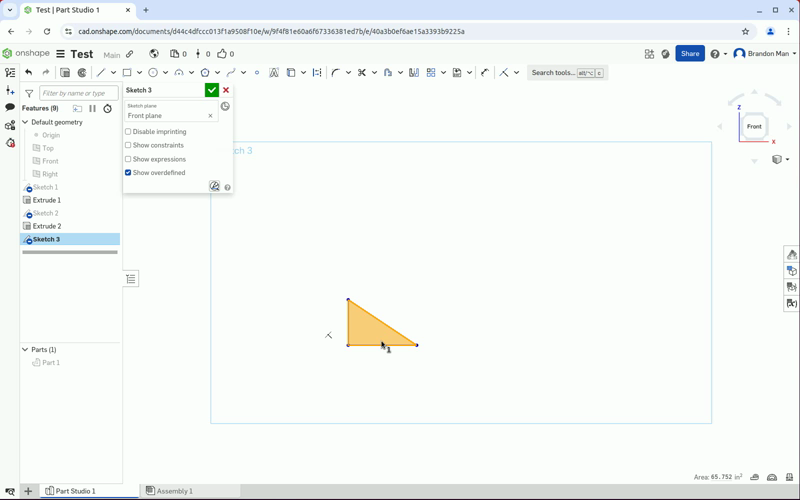
mouse_move(73, 352)
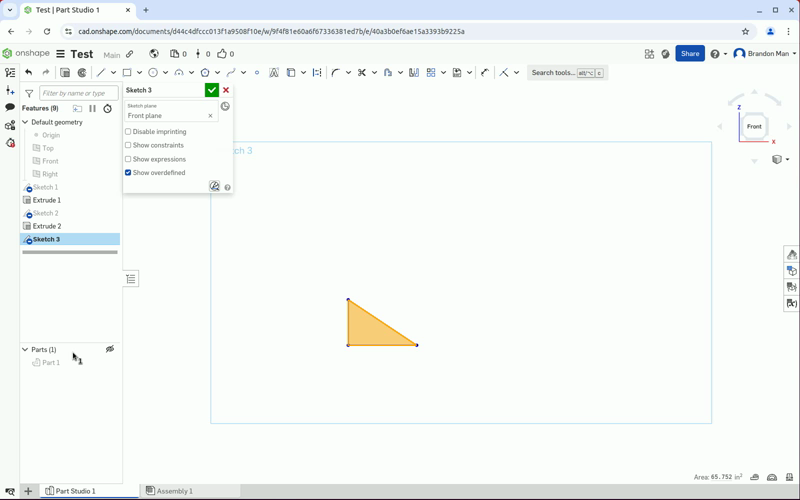
key(shift+y)
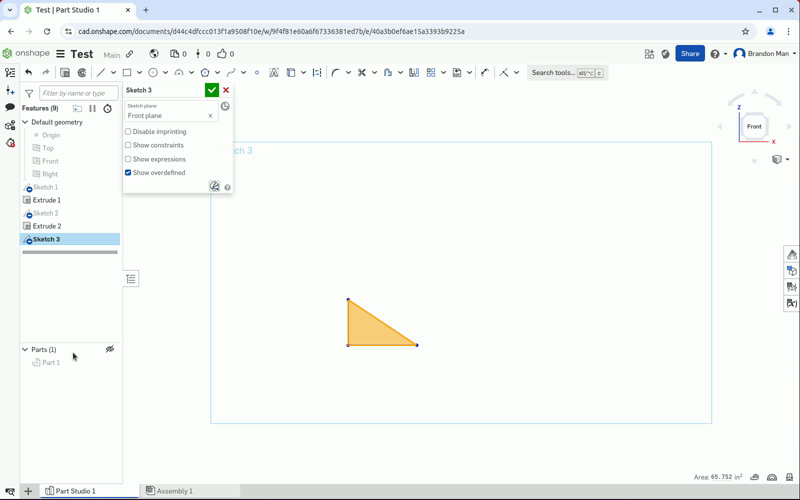
key(shift+e)
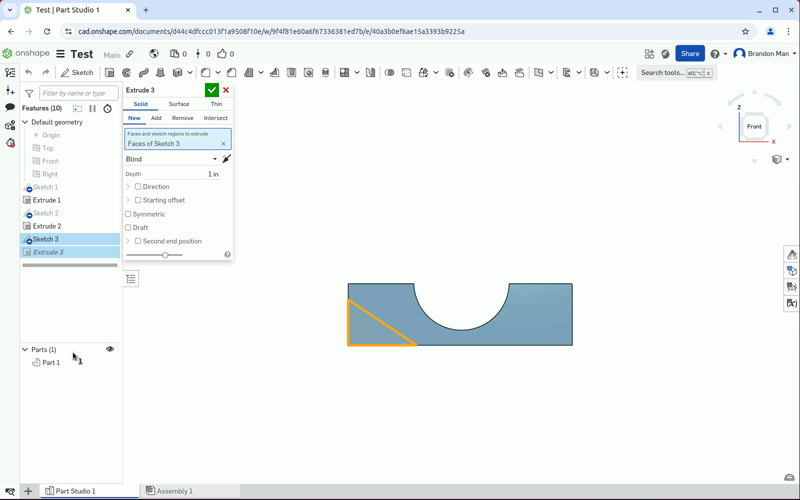
mouse_move(143, 106)
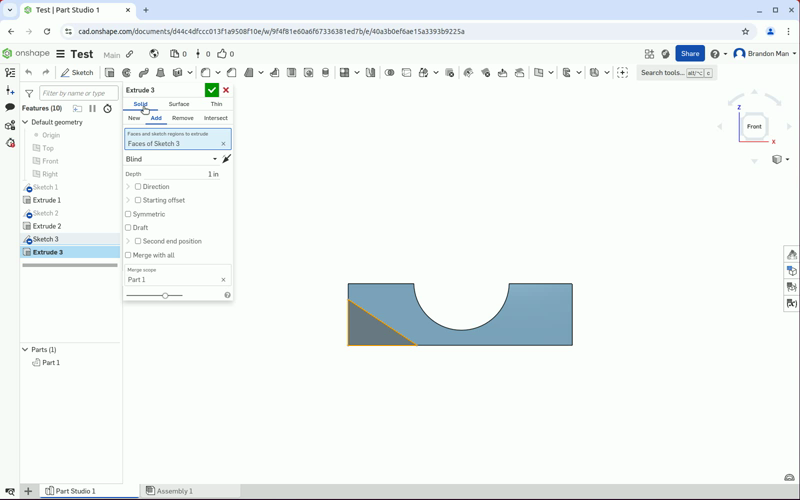
click(143, 106)
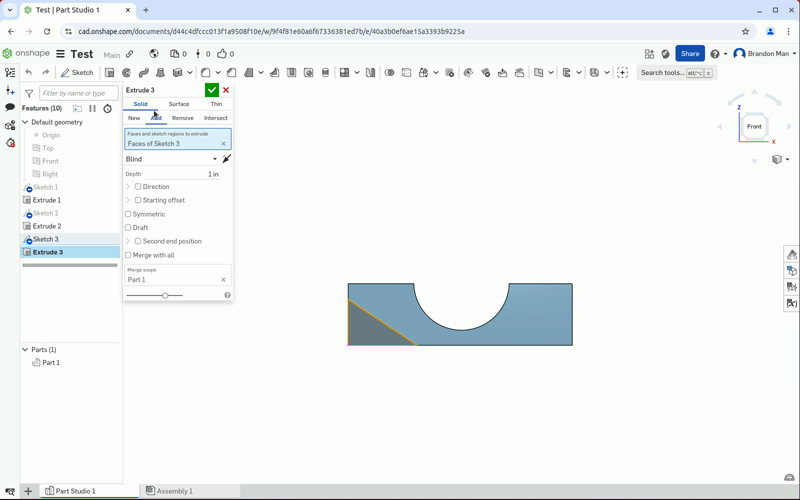
mouse_move(186, 120)
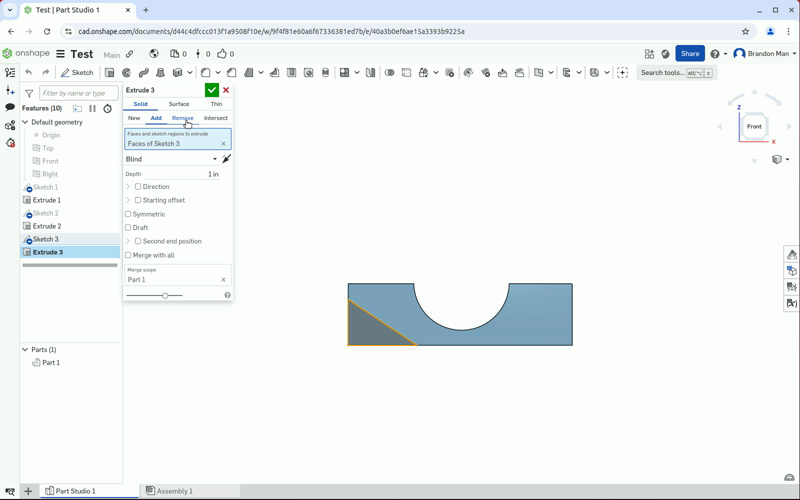
click(186, 120)
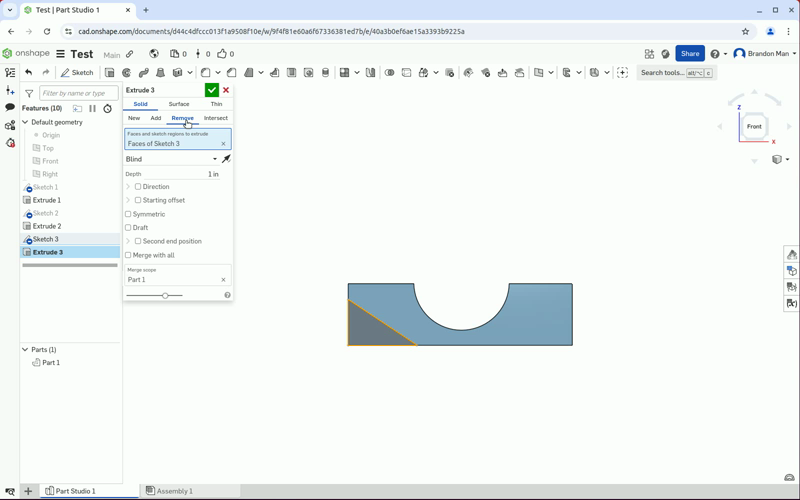
key(tab, 4)
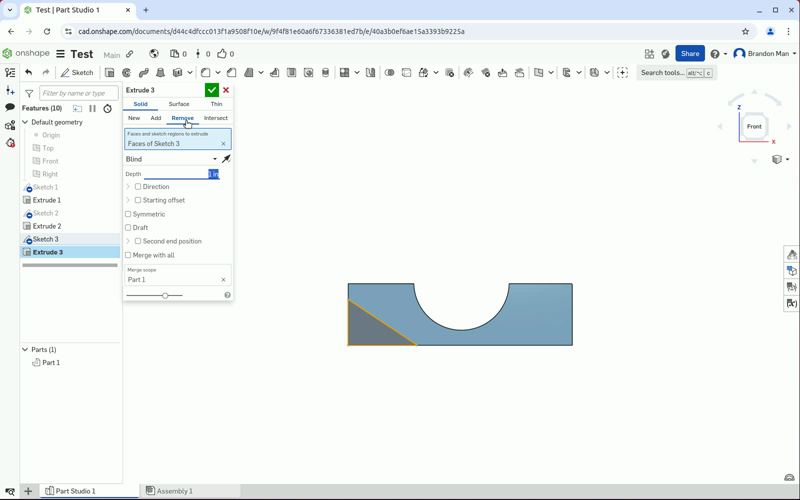
text(23.108)
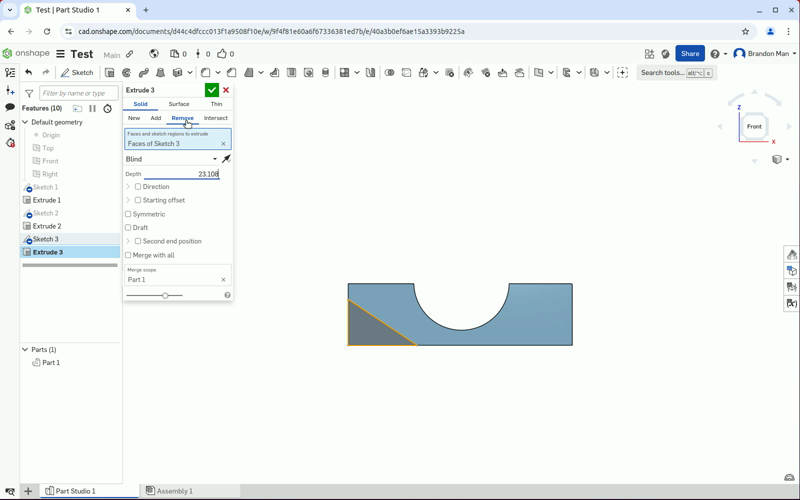
key(tab, 6)
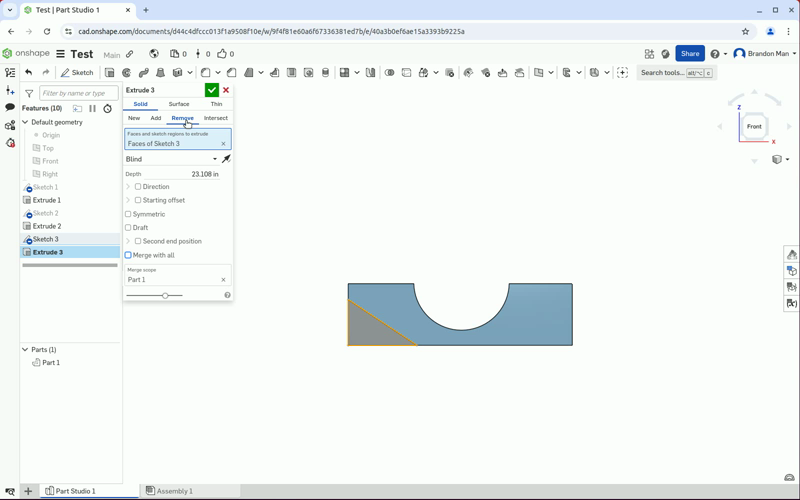
key(space)
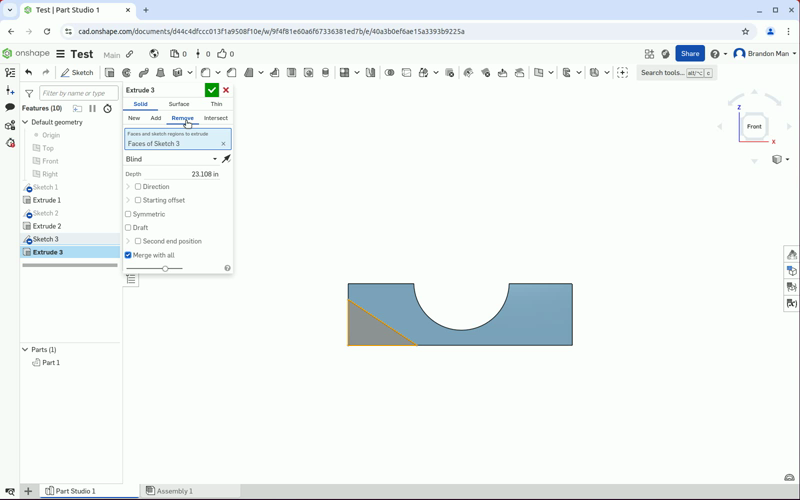
key(enter)
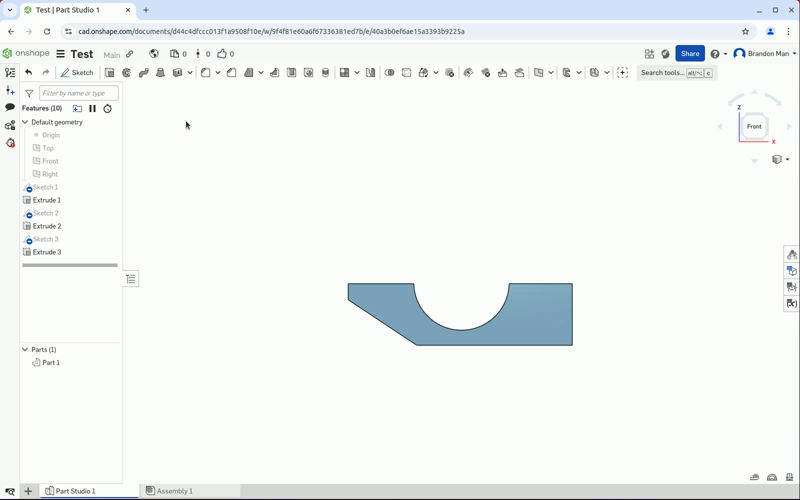
key(shift+h)
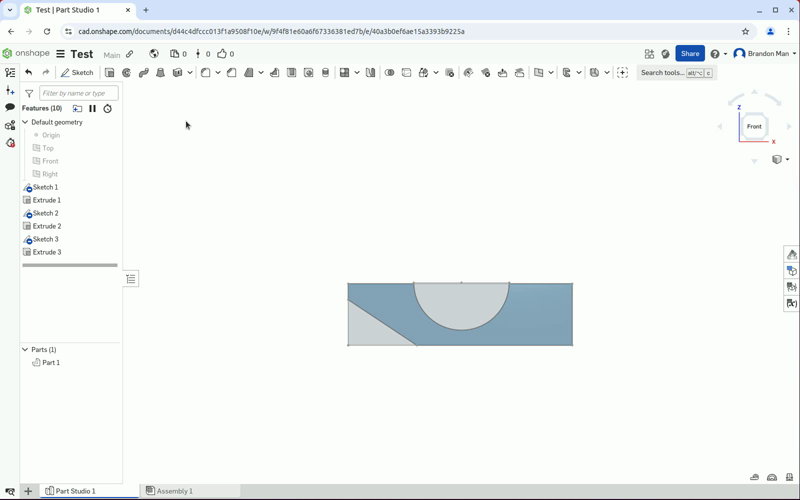
key(shift+h)
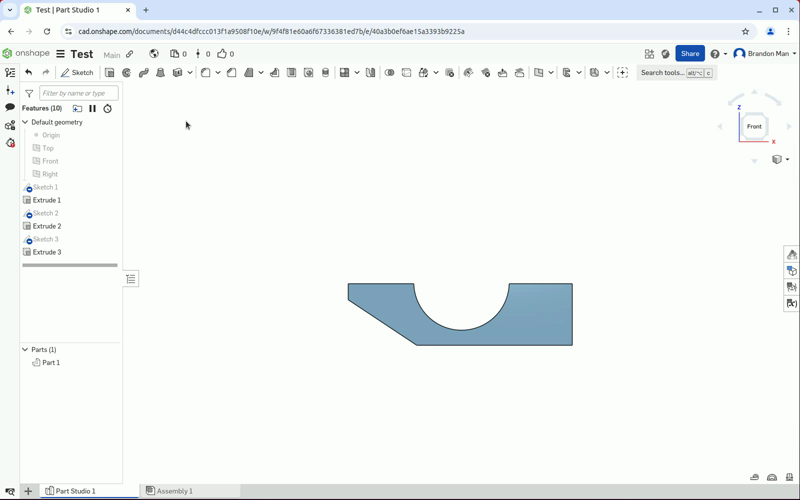
mouse_move(73, 189)
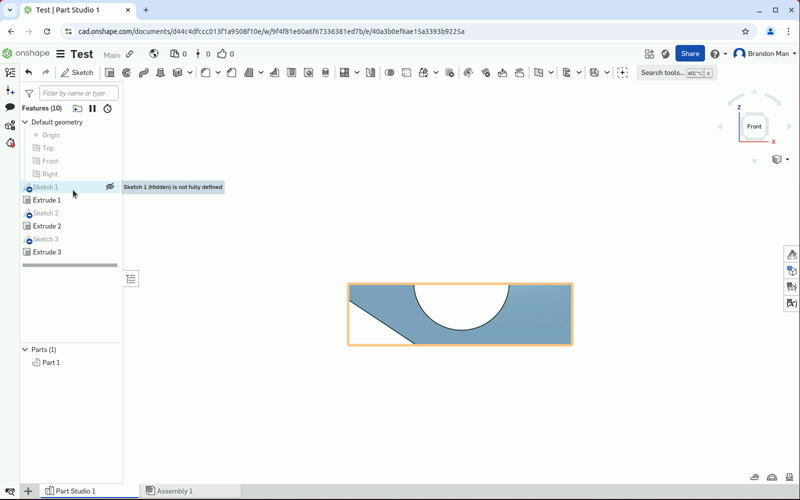
click(73, 189)
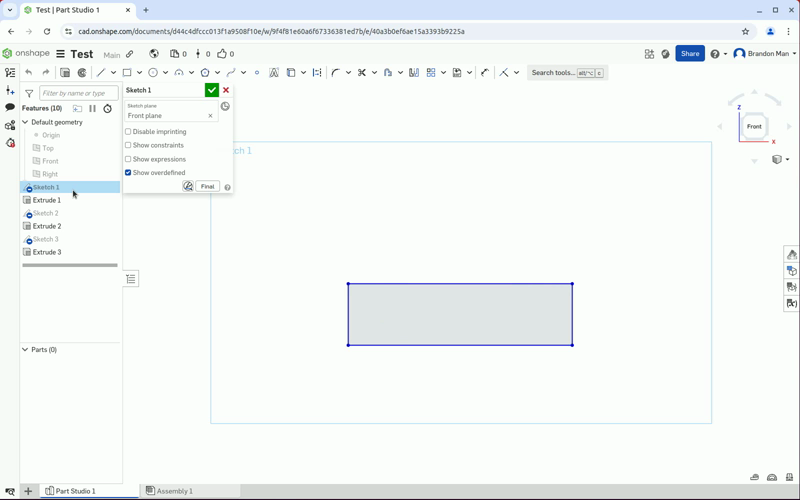
mouse_move(229, 92)
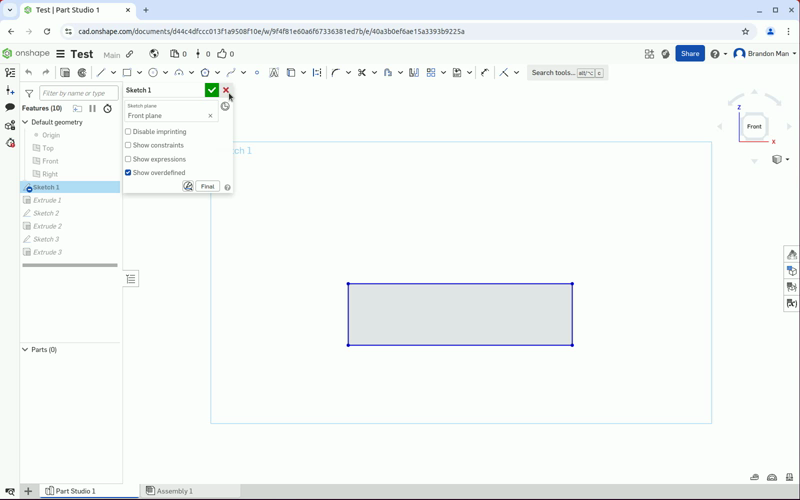
click(229, 92)
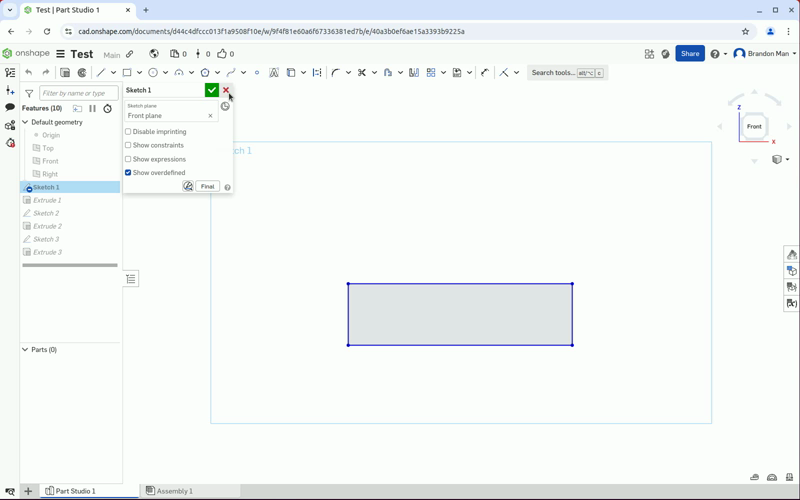
key(shift+s)
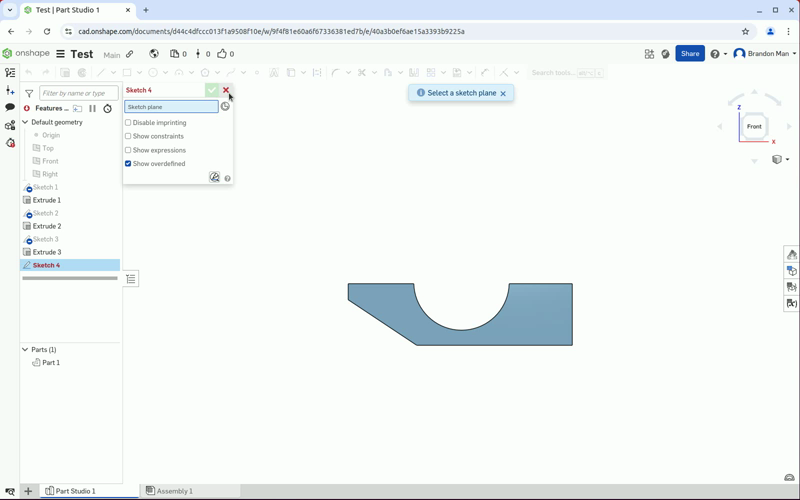
mouse_move(73, 163)
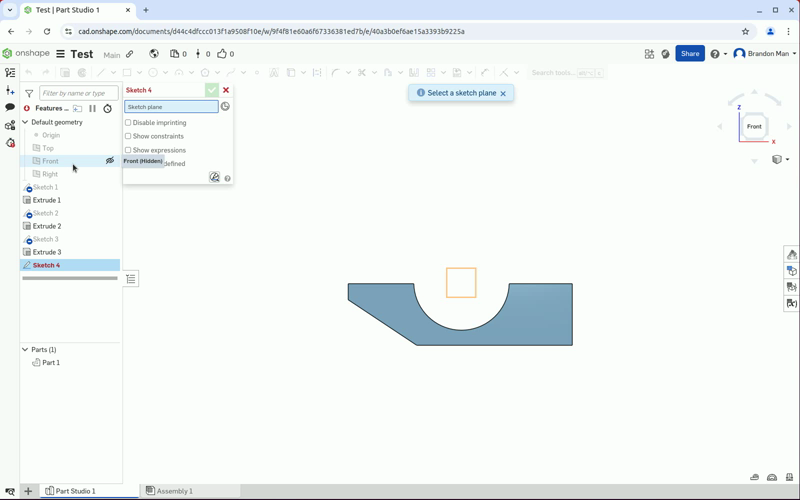
click(73, 163)
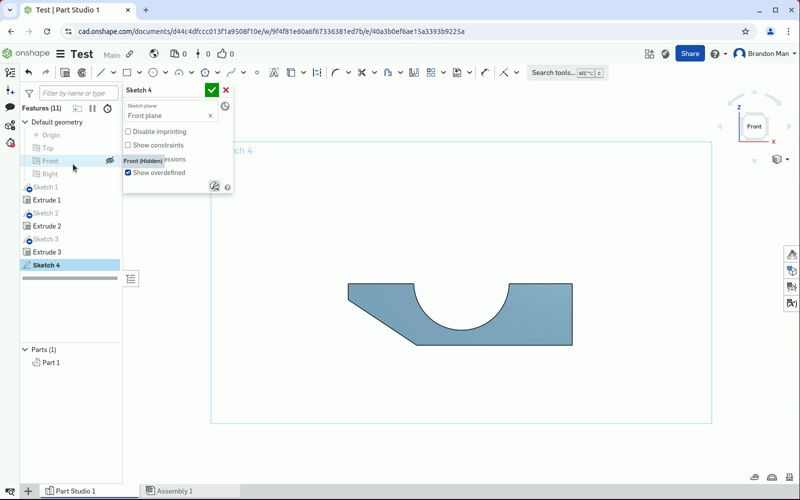
mouse_move(73, 352)
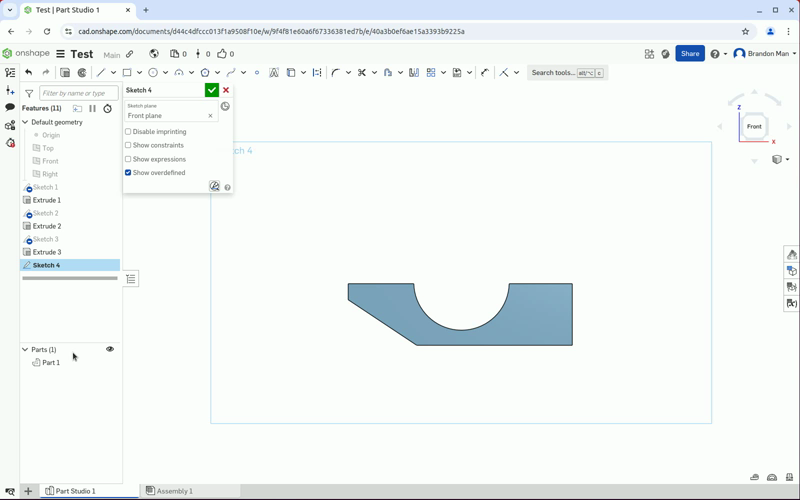
key(y)
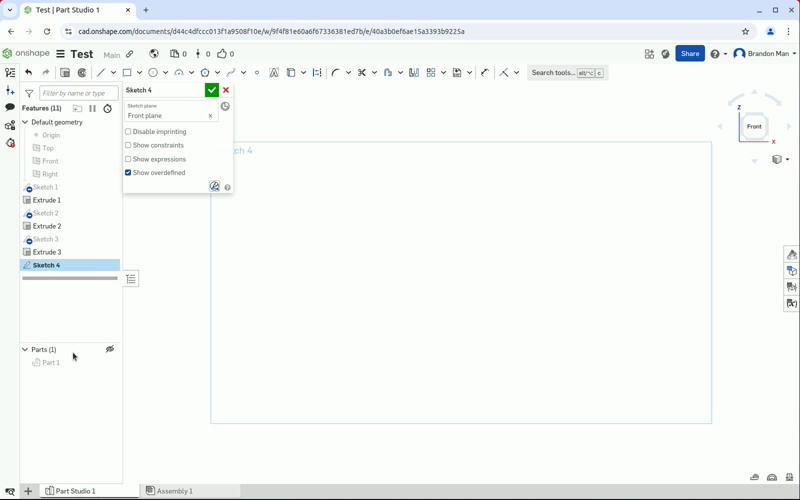
key(l)
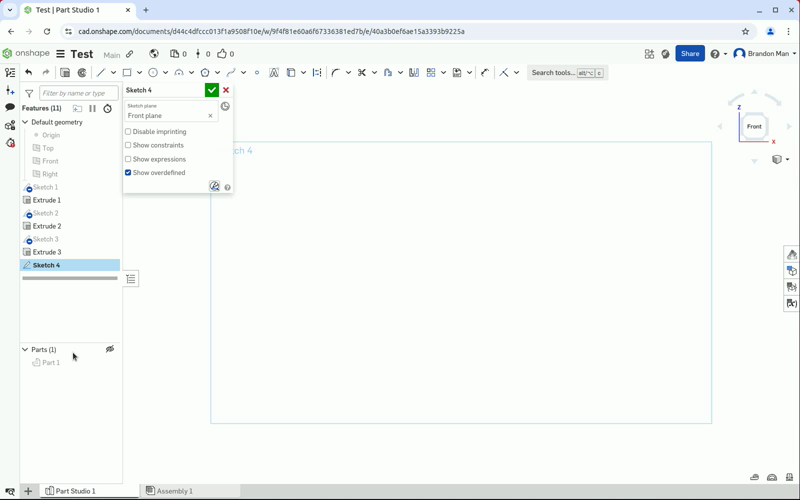
key_down(shift)
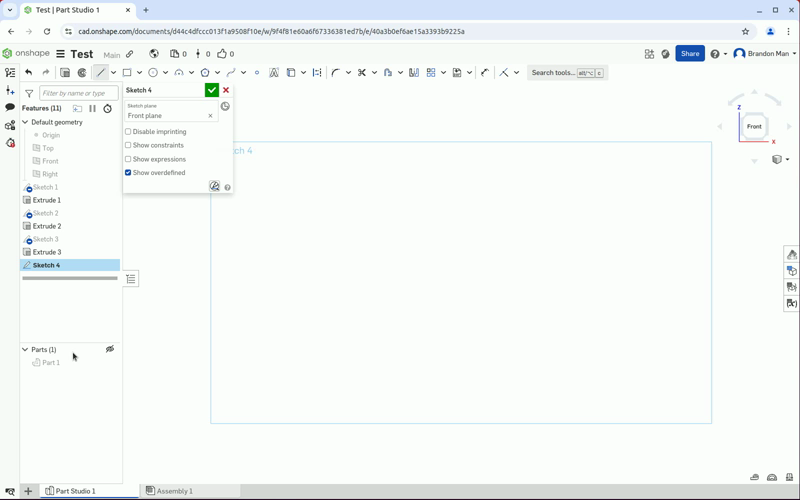
mouse_move(505, 345)
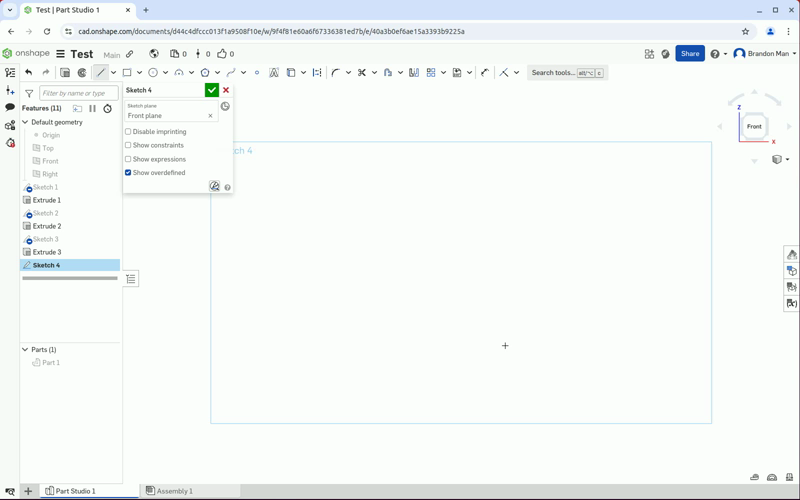
click(505, 345)
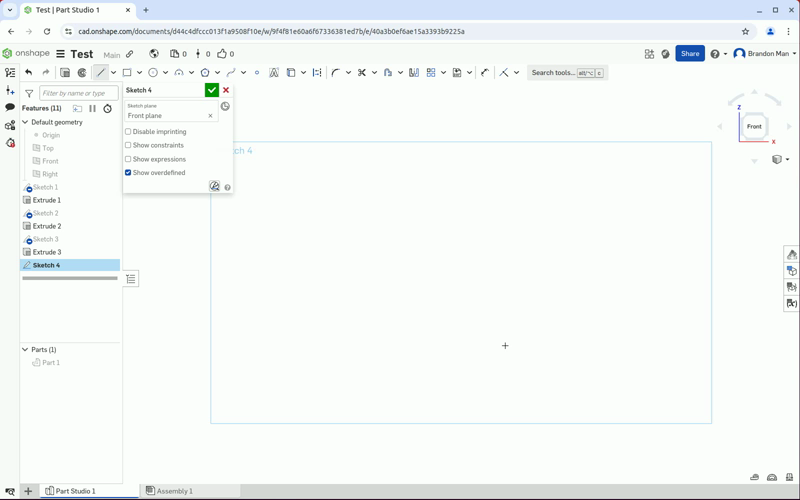
key_up(shift)
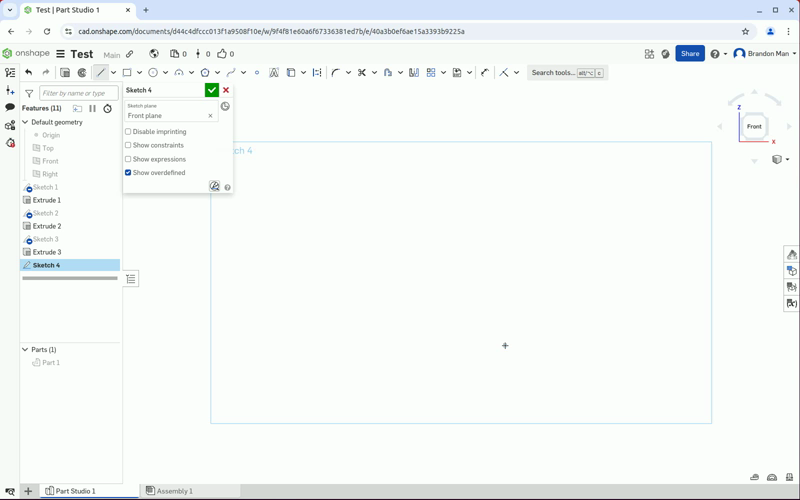
key_down(shift)
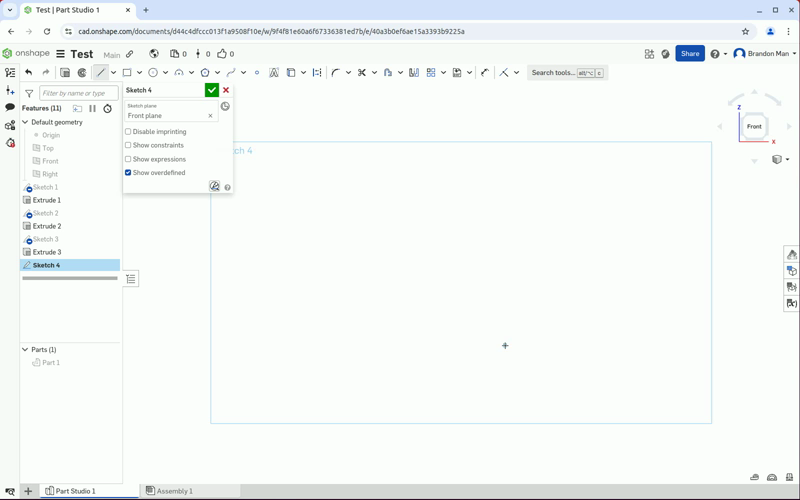
mouse_move(573, 345)
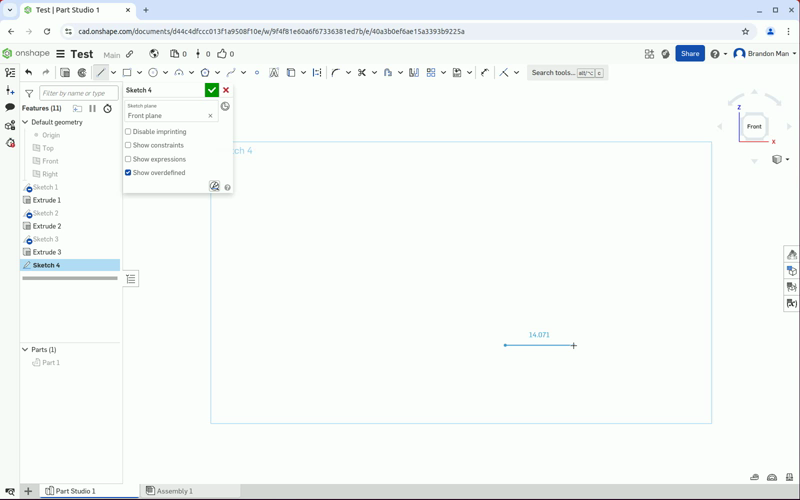
click(573, 345)
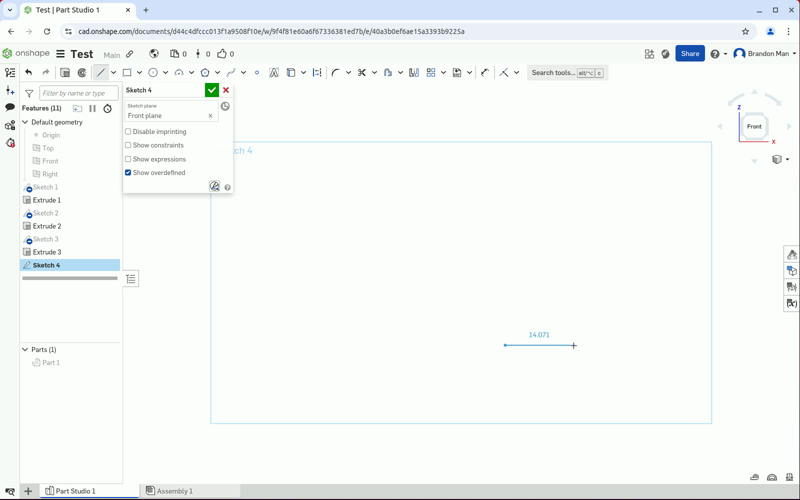
key_up(shift)
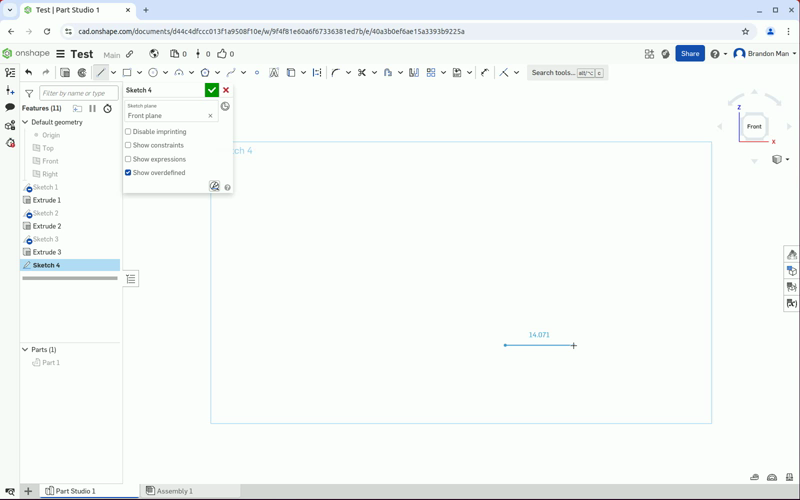
key_down(shift)
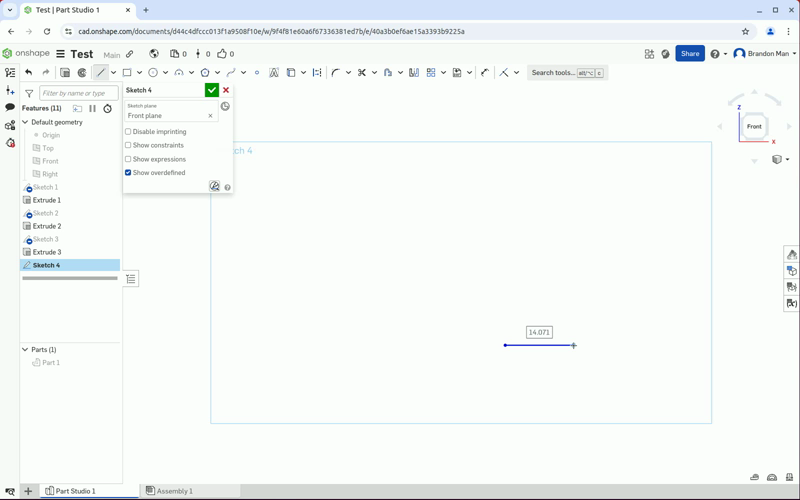
mouse_move(589, 345)
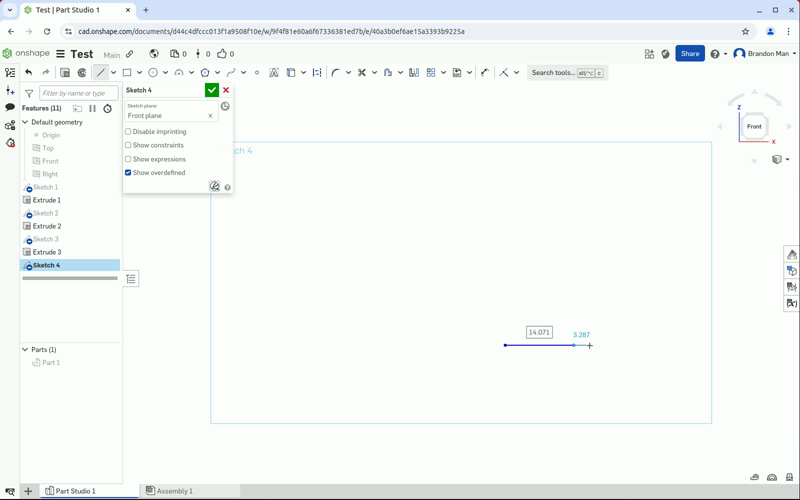
mouse_move(573, 299)
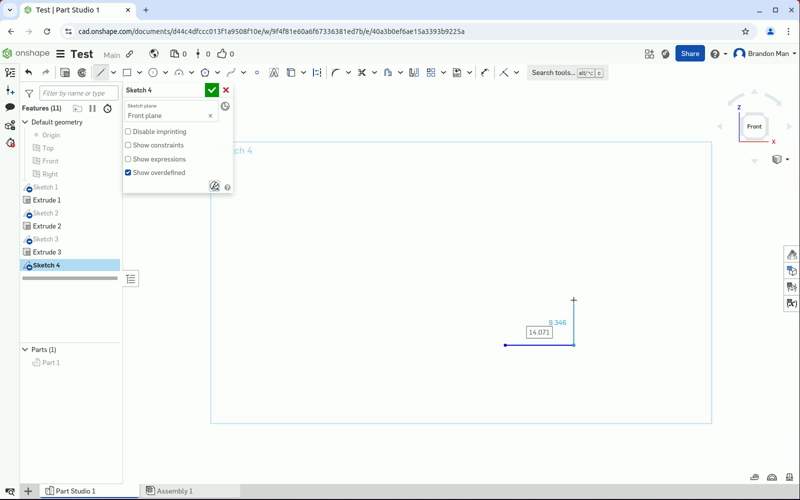
click(573, 299)
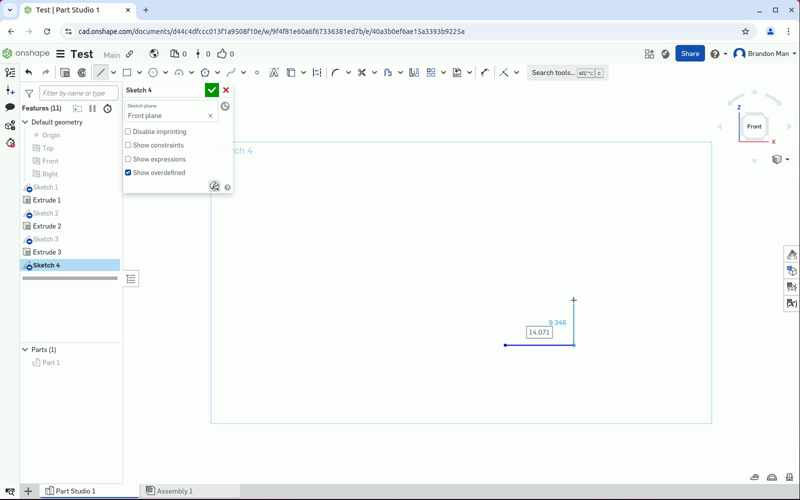
key_up(shift)
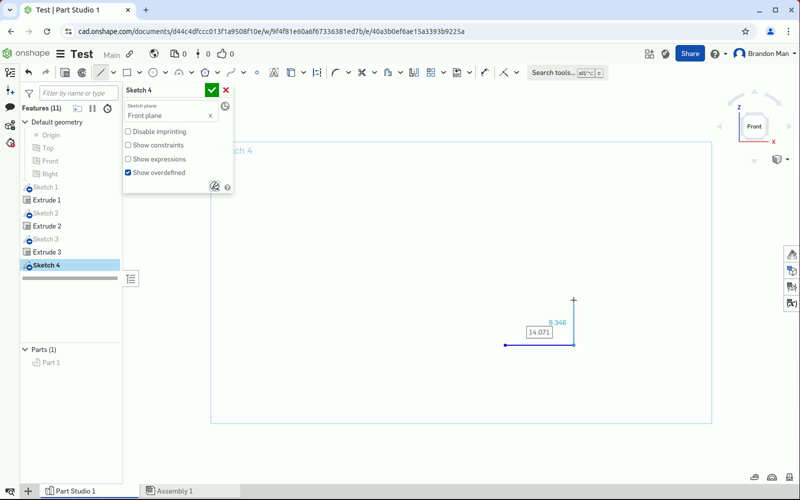
key_down(shift)
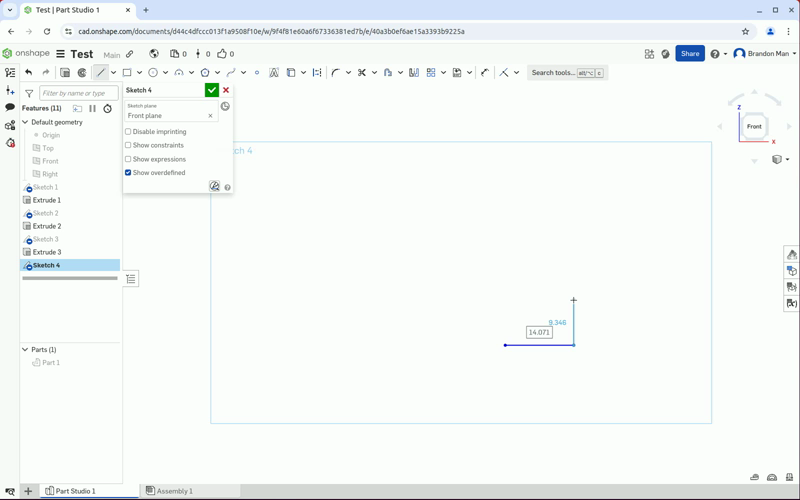
mouse_move(505, 345)
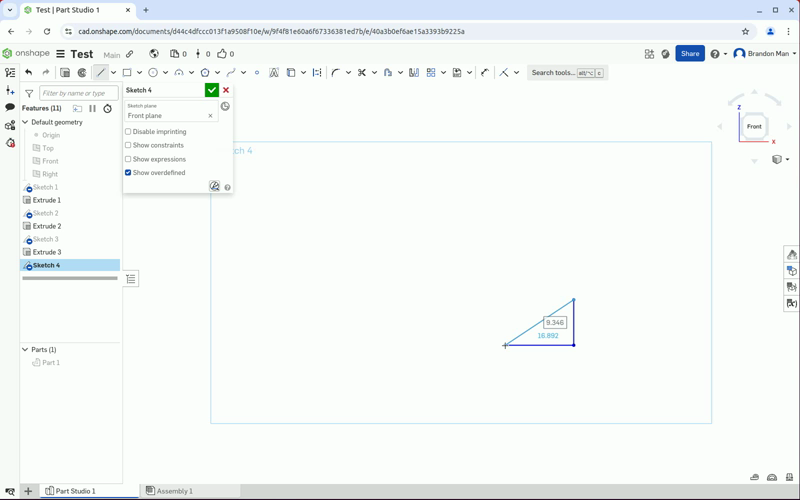
key_up(shift)
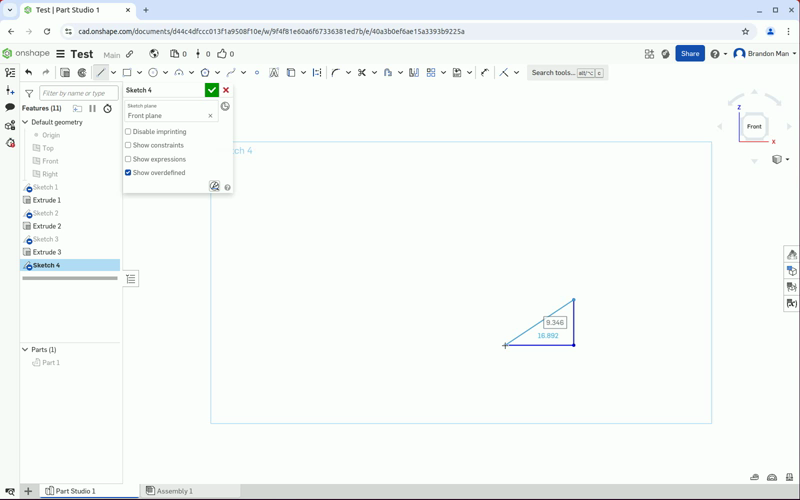
click(505, 345)
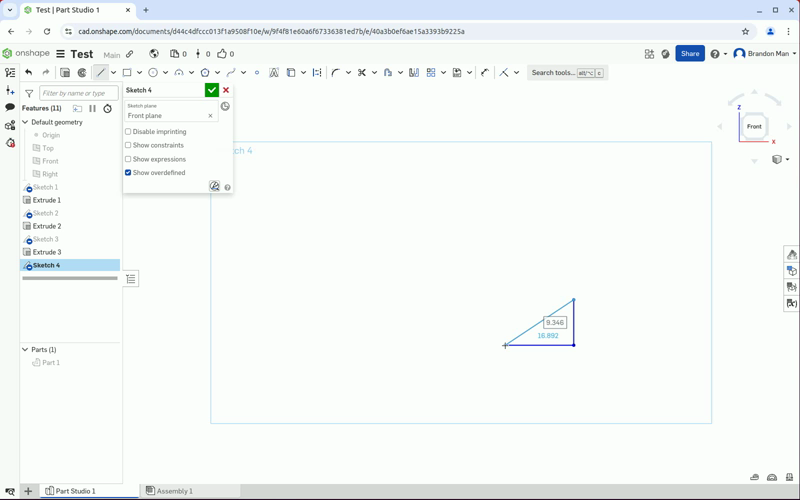
key(esc)
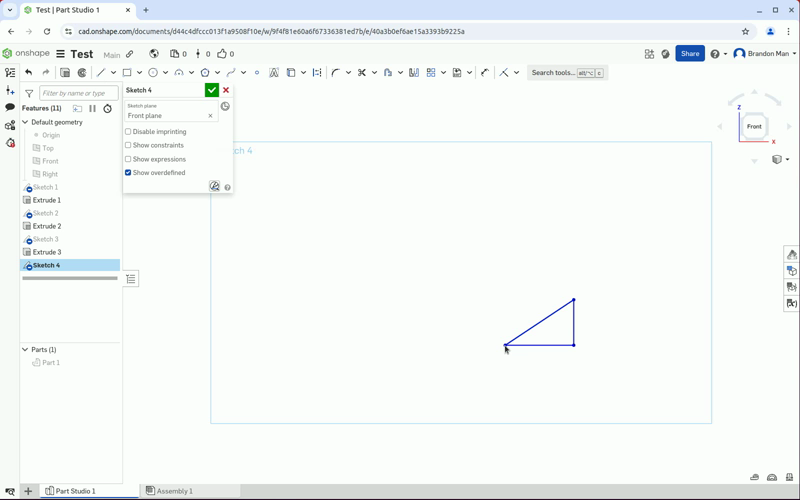
mouse_move(556, 336)
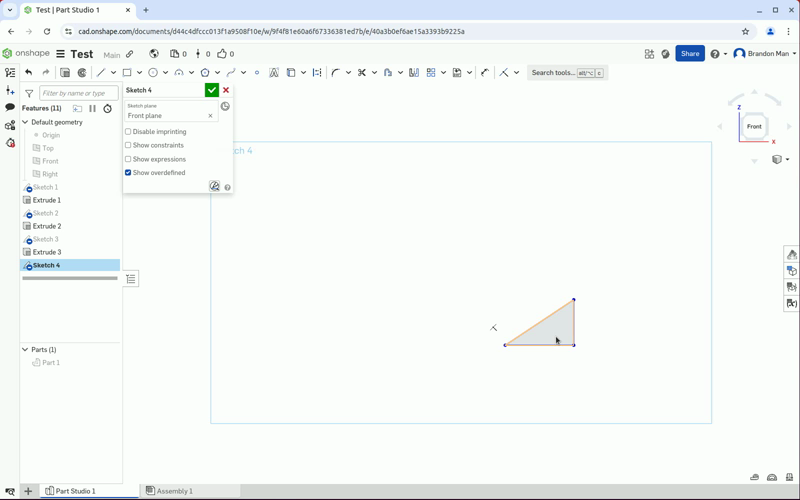
scroll(6)
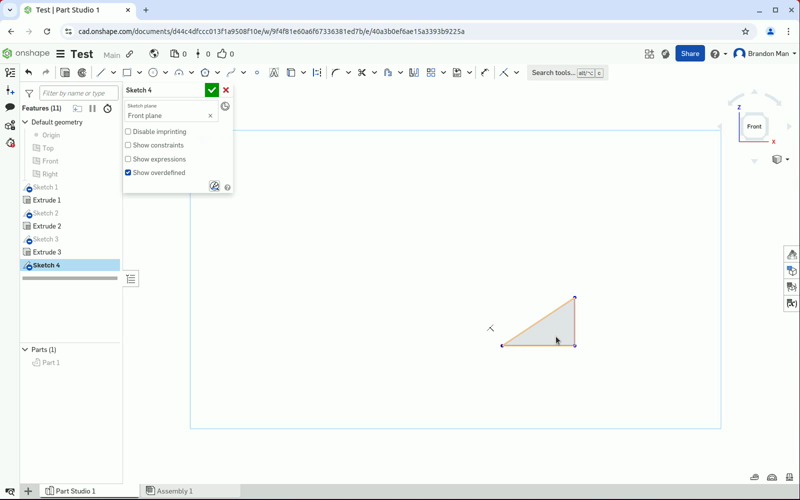
scroll(6)
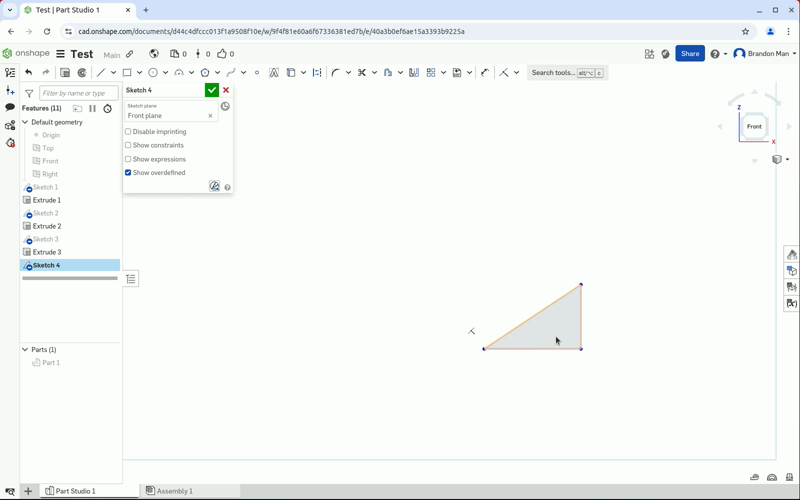
scroll(6)
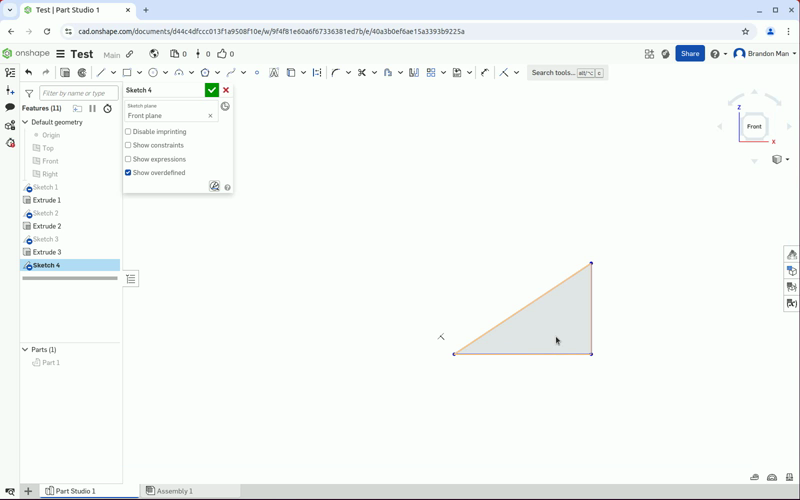
scroll(6)
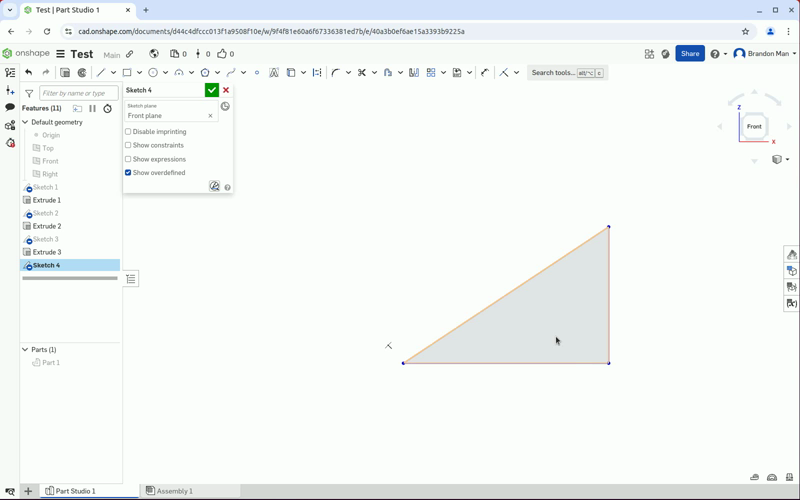
scroll(6)
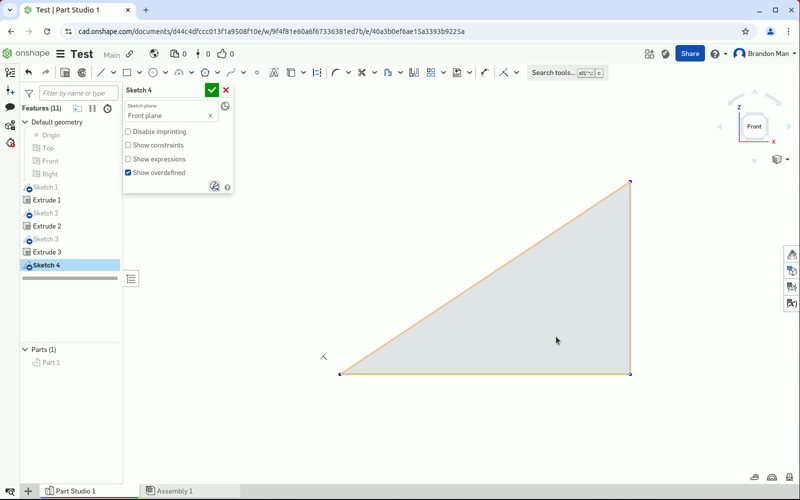
scroll(6)
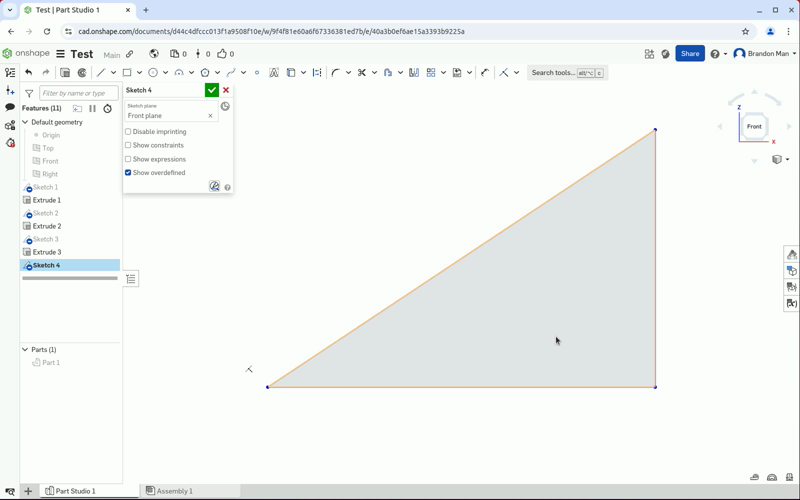
scroll(6)
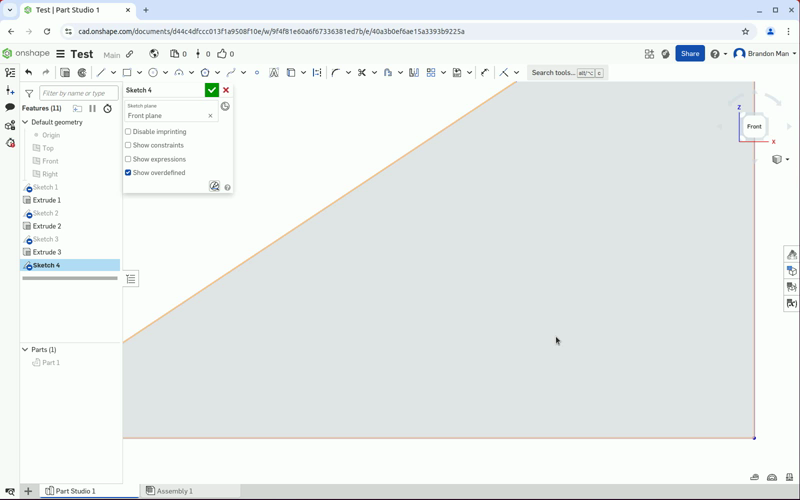
click(556, 336)
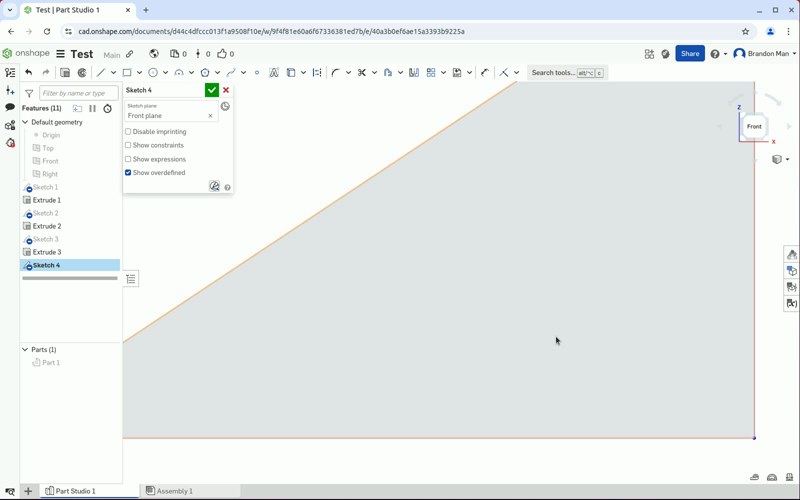
scroll(-6)
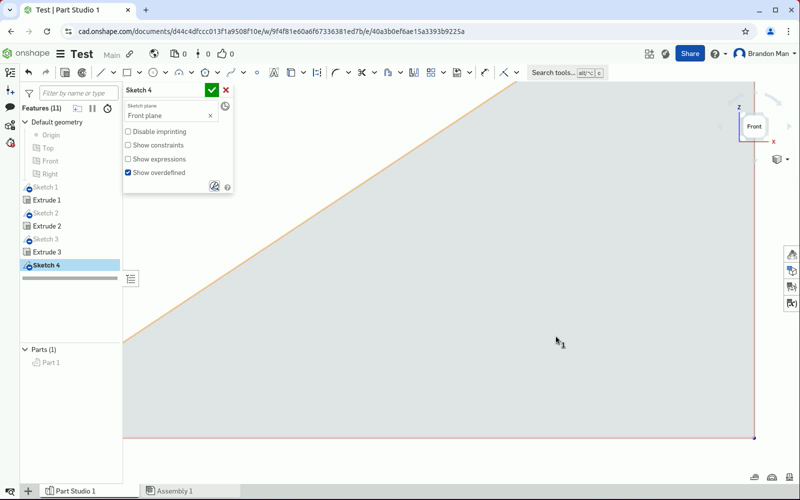
scroll(-6)
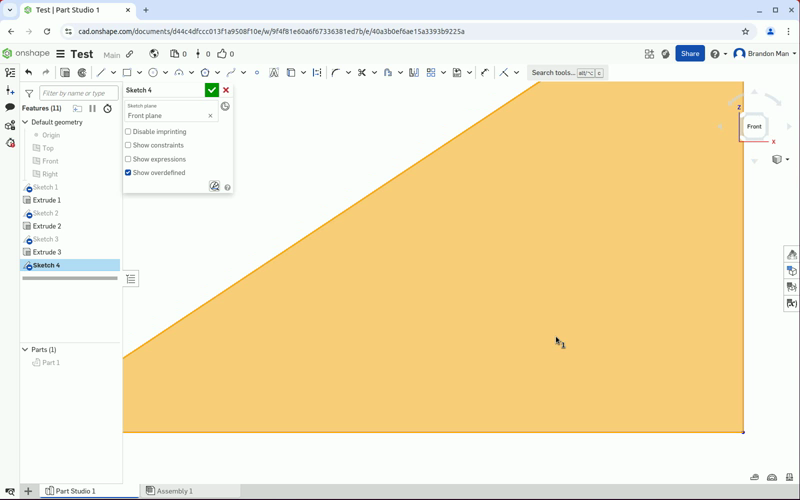
scroll(-6)
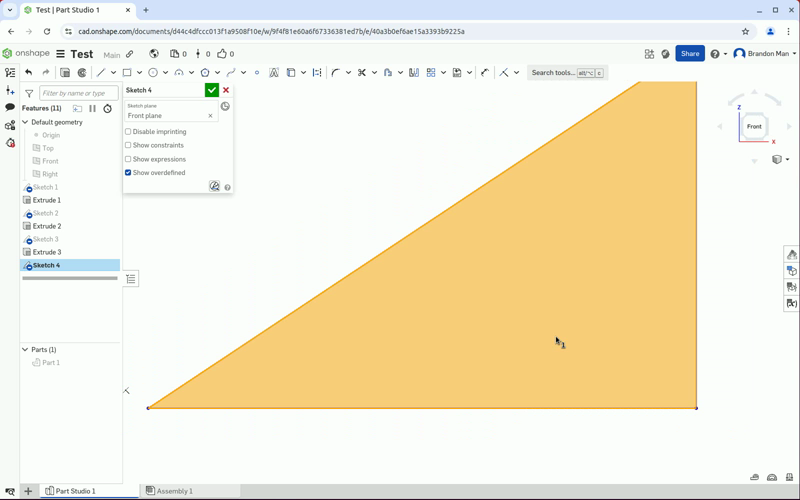
scroll(-6)
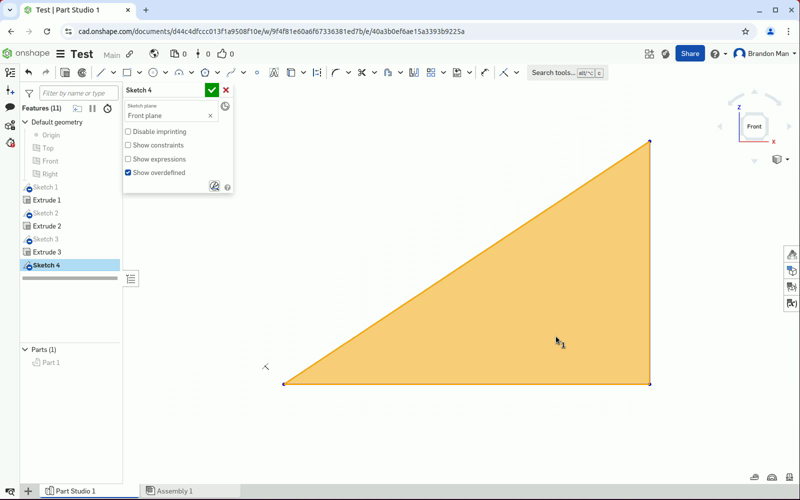
scroll(-6)
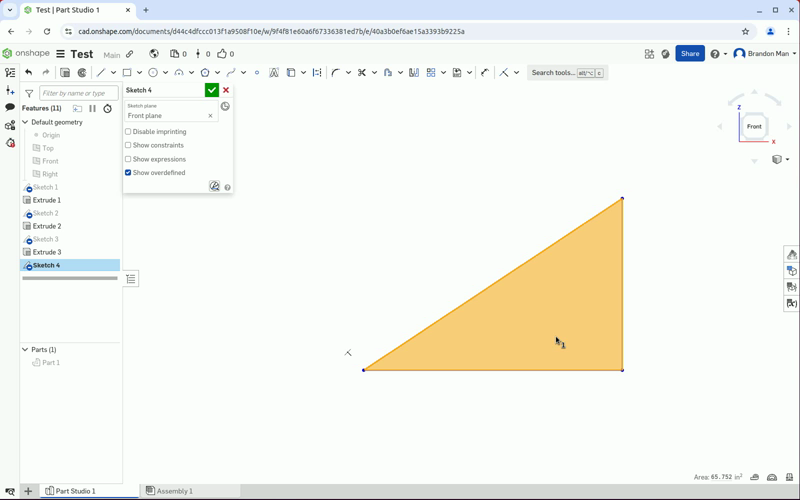
scroll(-6)
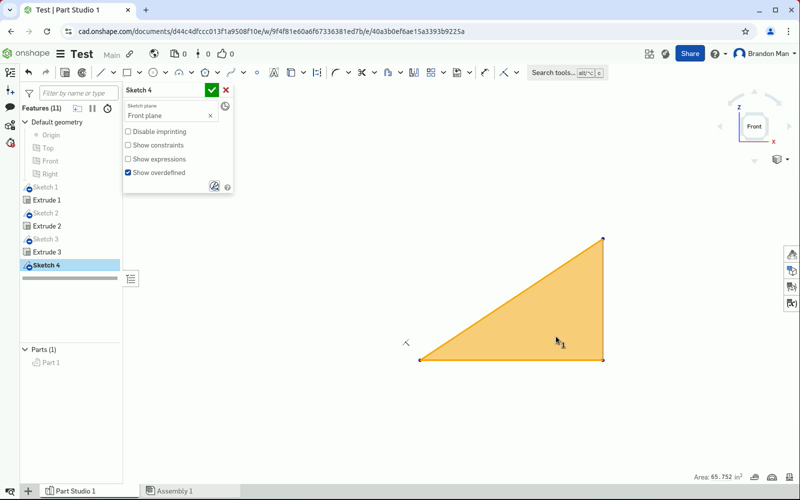
scroll(-6)
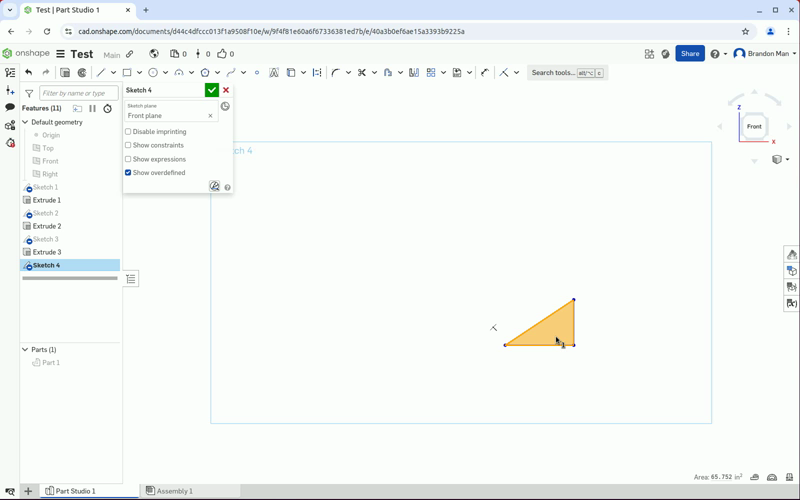
mouse_move(73, 352)
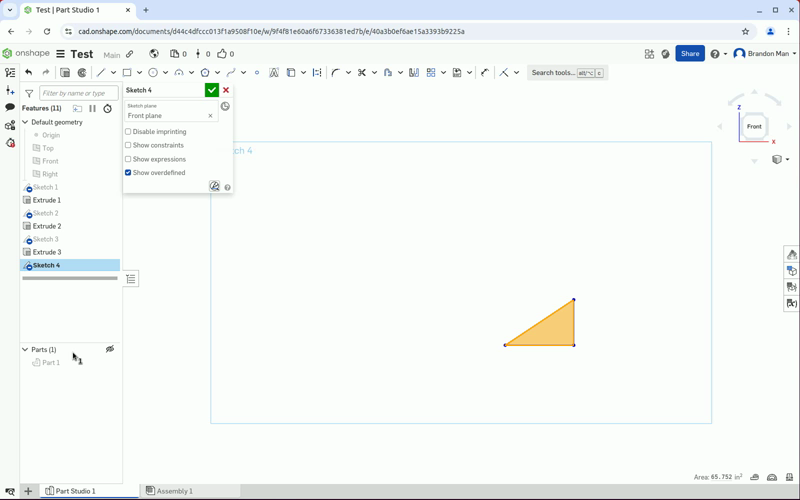
key(shift+y)
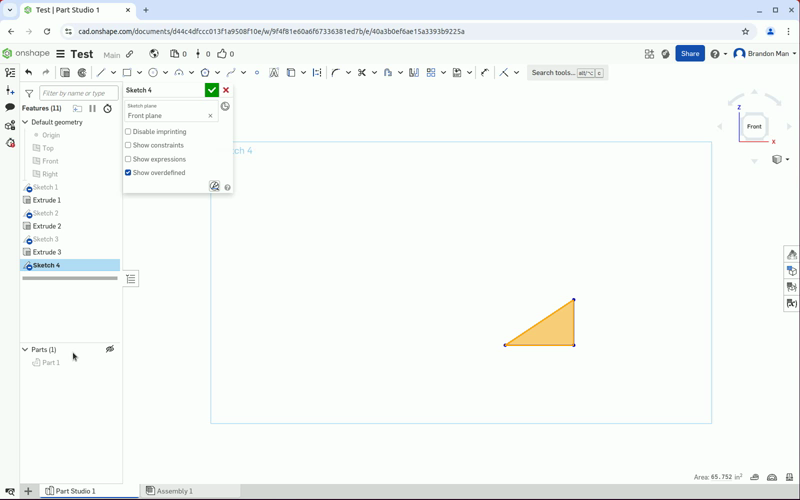
key(shift+e)
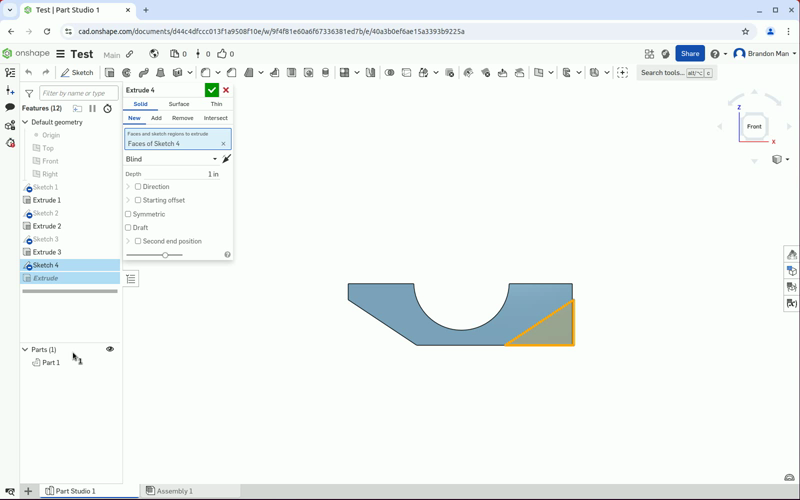
mouse_move(143, 106)
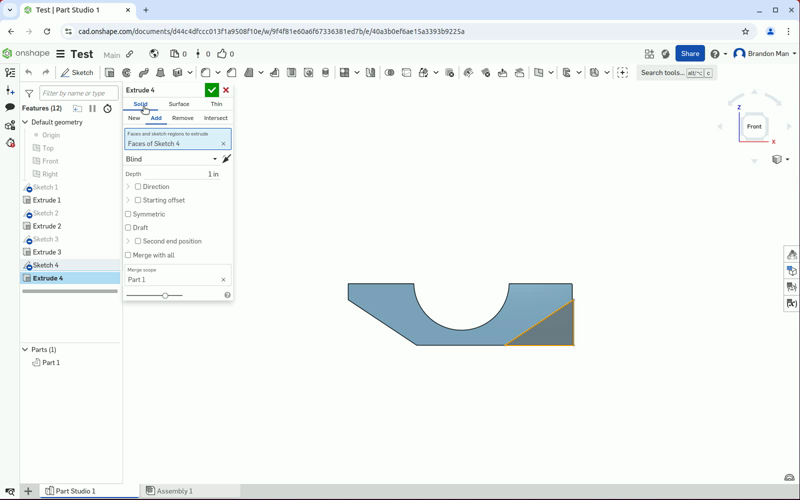
click(143, 106)
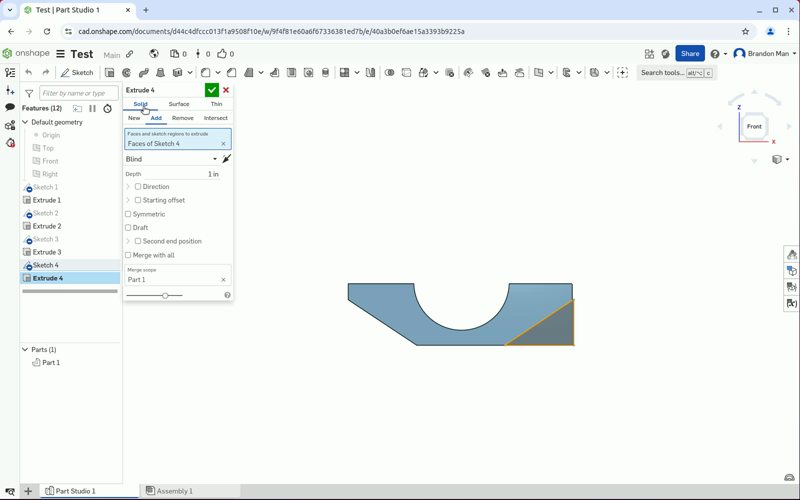
mouse_move(186, 120)
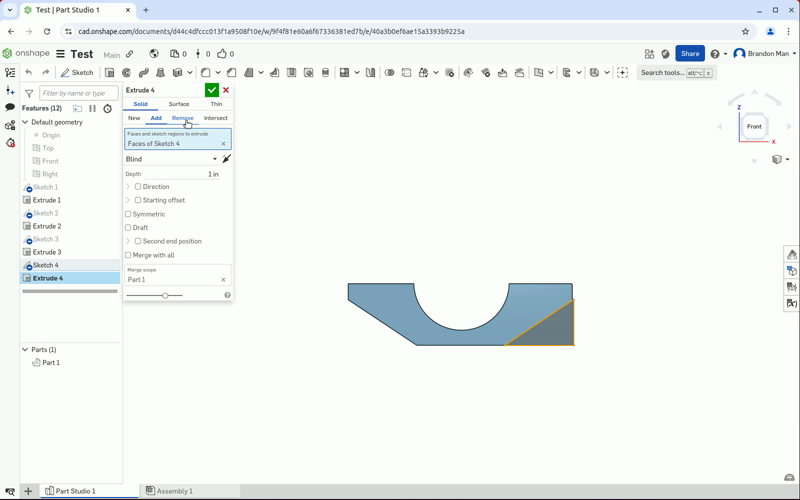
click(186, 120)
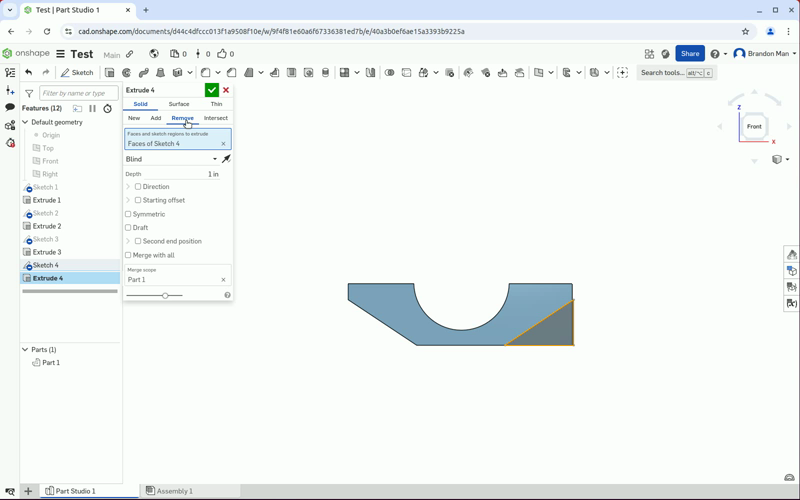
key(tab, 4)
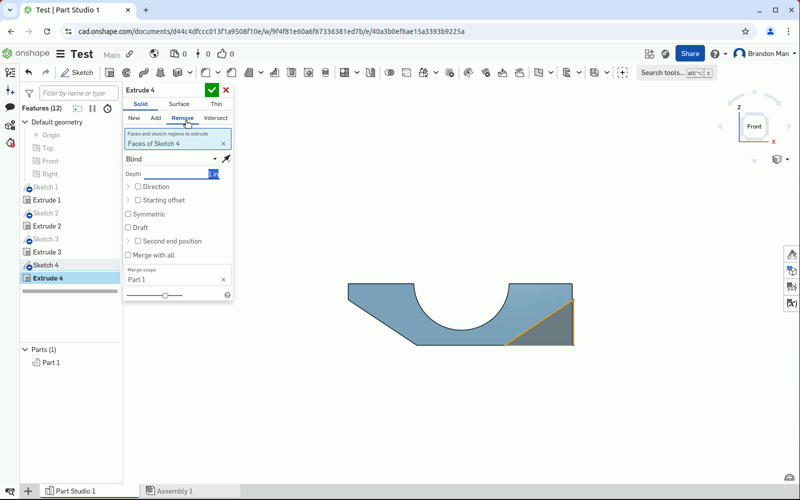
text(23.108)
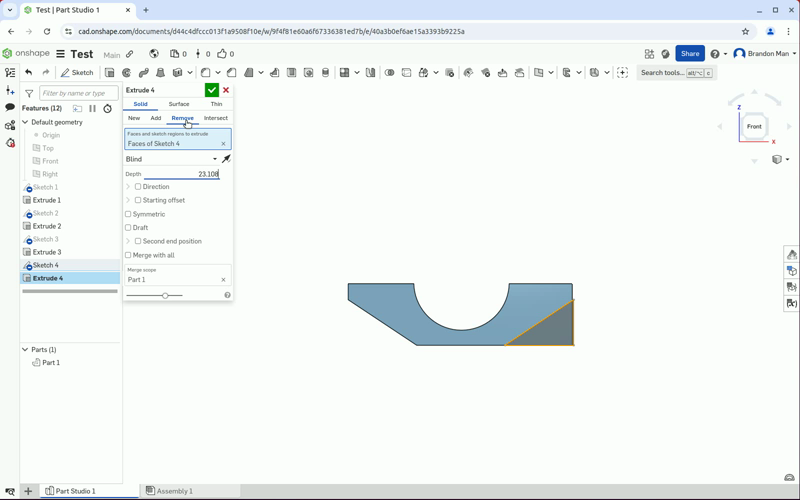
key(tab, 6)
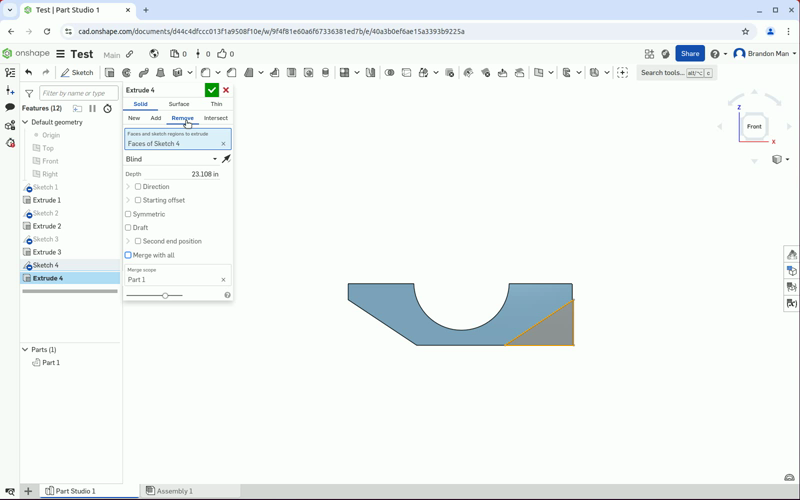
key(space)
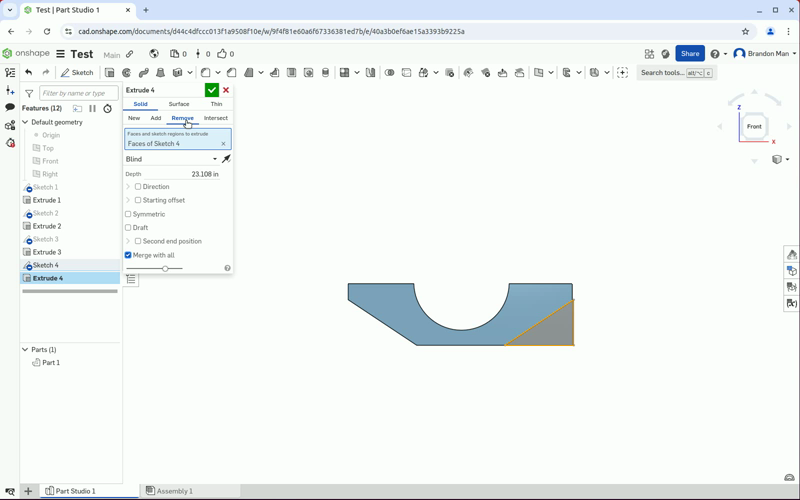
key(enter)
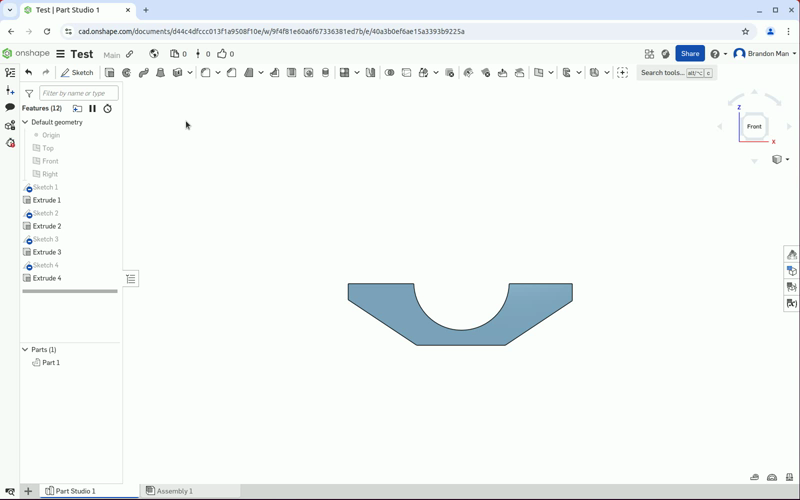
key(shift+h)
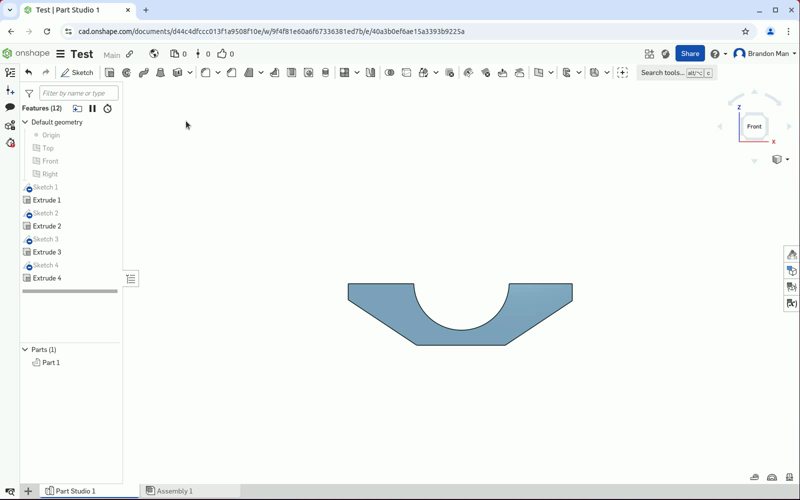
key(shift+h)
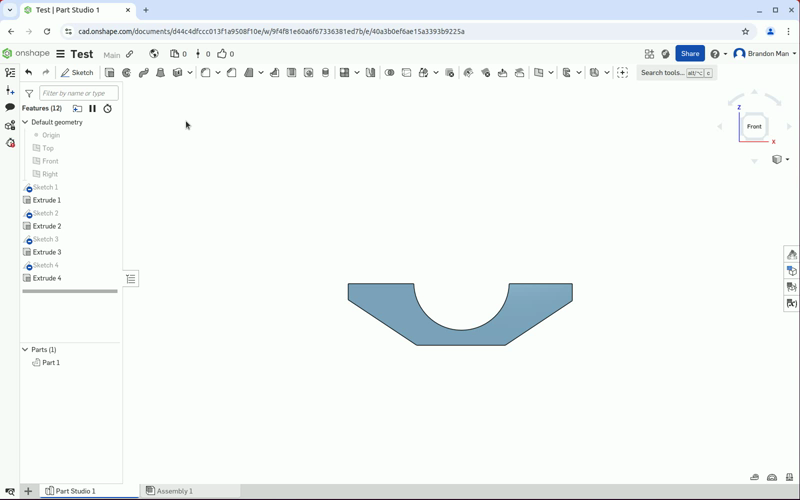
mouse_move(73, 189)
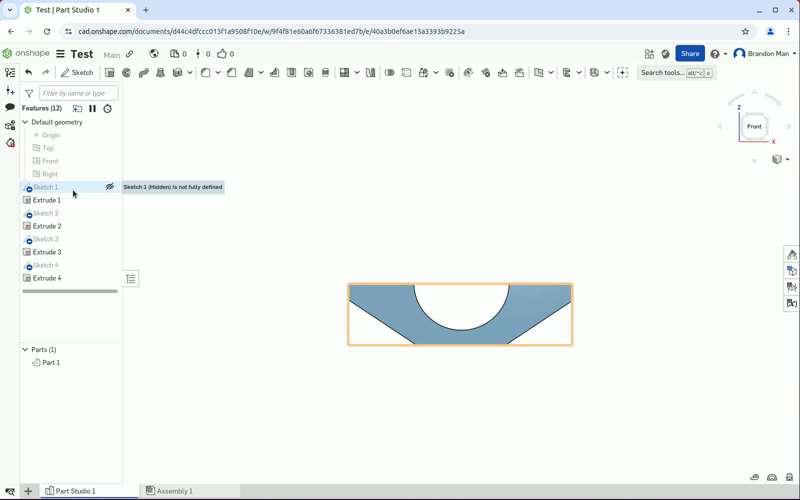
click(73, 189)
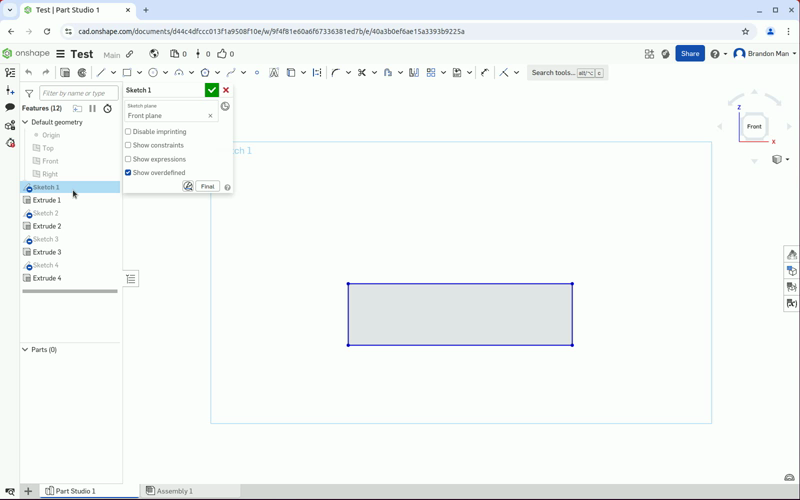
mouse_move(229, 92)
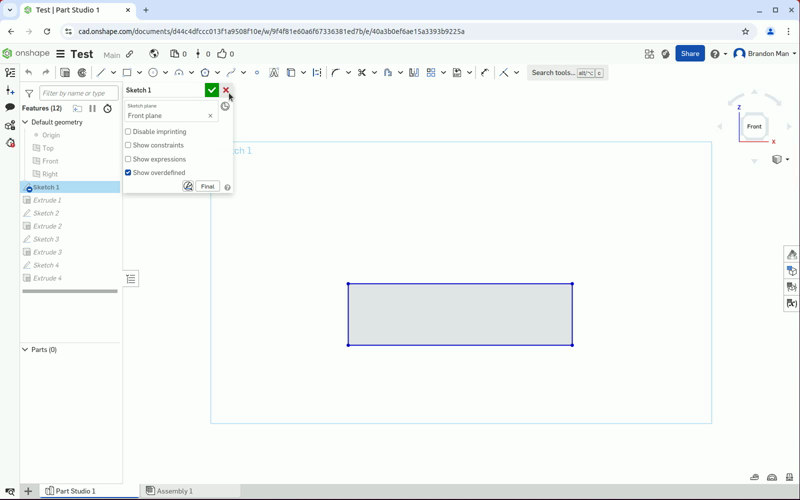
click(229, 92)
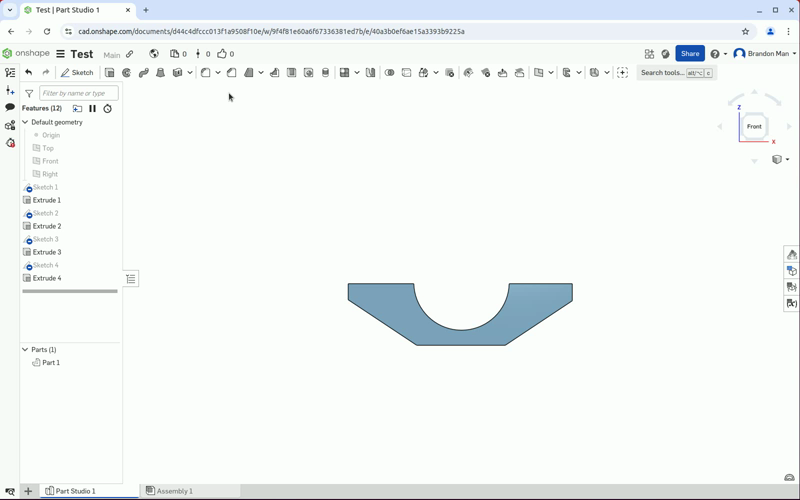
mouse_move(73, 352)
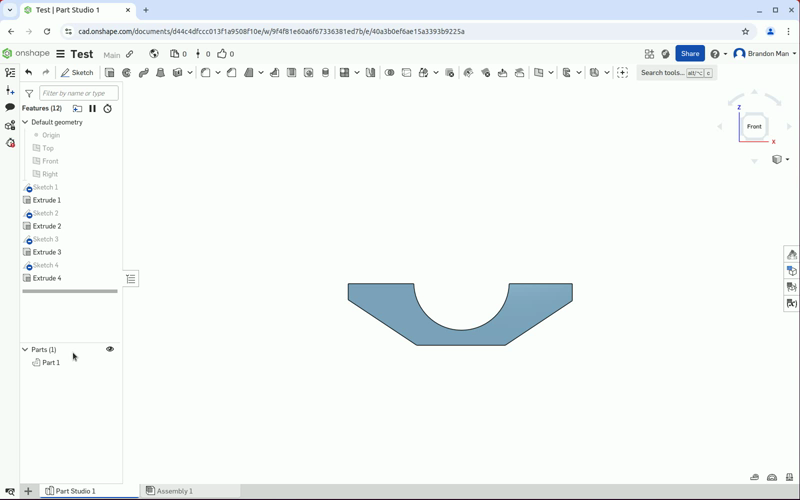
key(y)
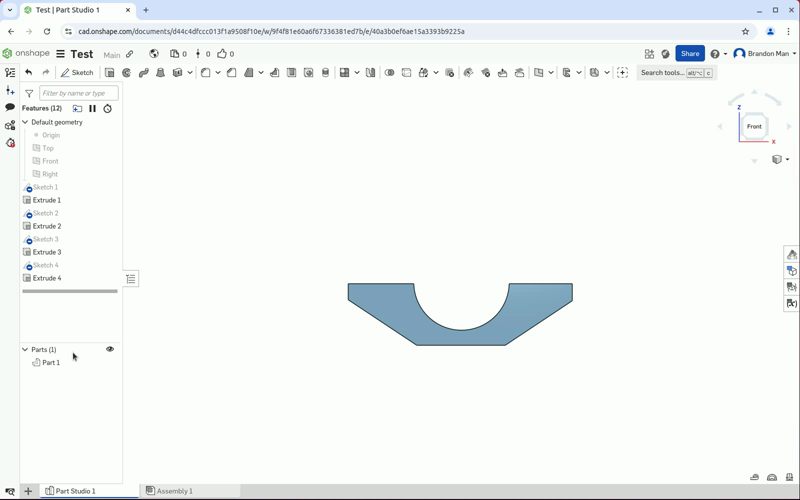
key(shift+p)
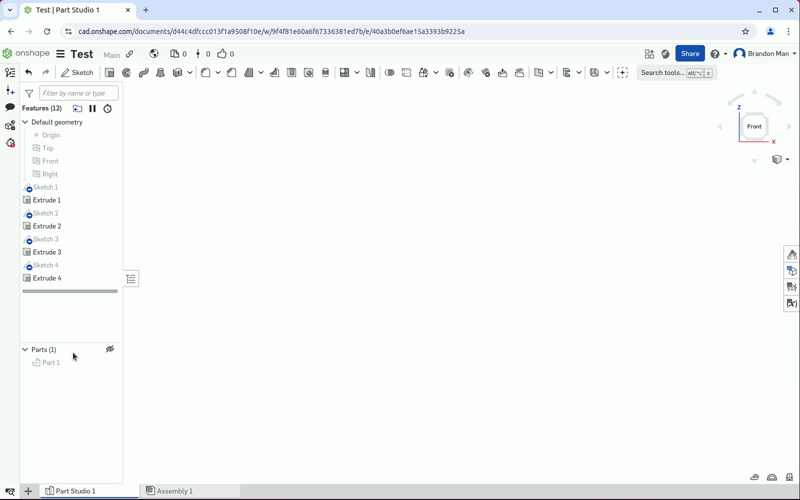
key(space)
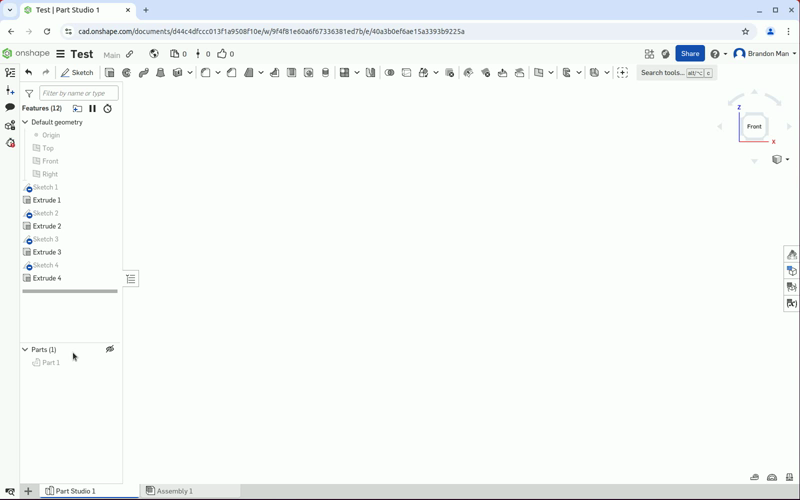
key_down(shift)
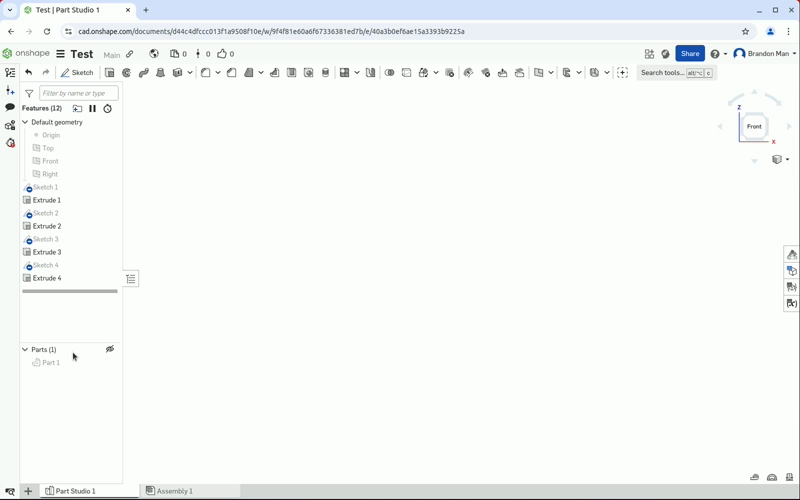
key(down)
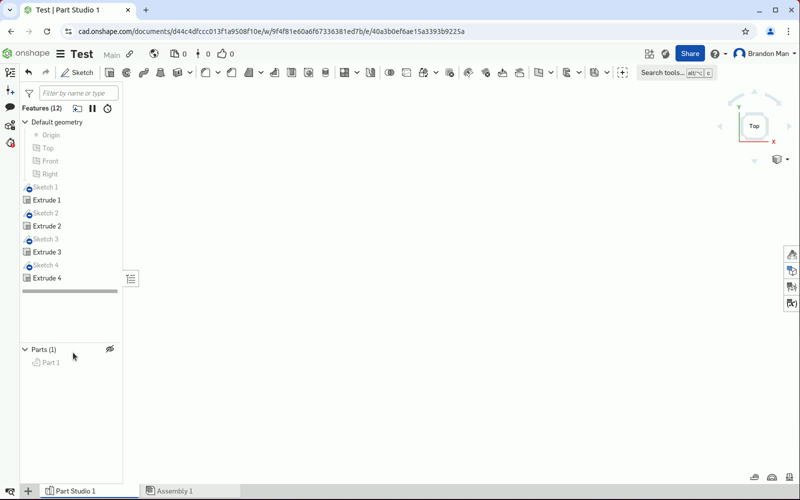
key_up(shift)
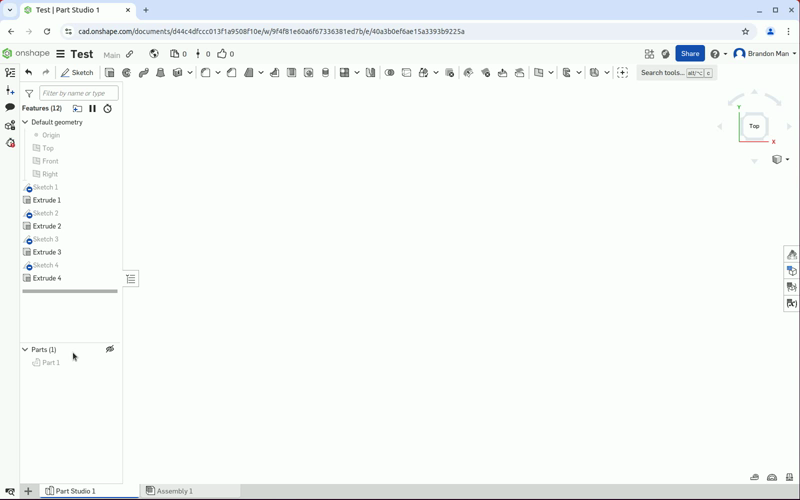
mouse_move(73, 352)
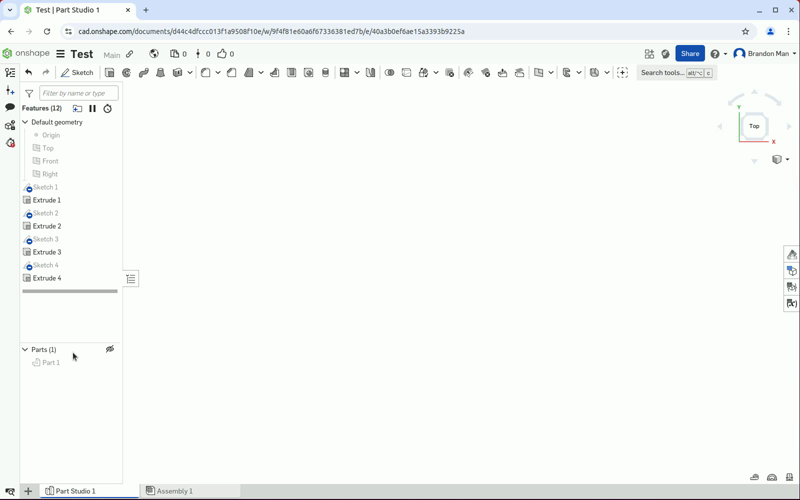
key(shift+y)
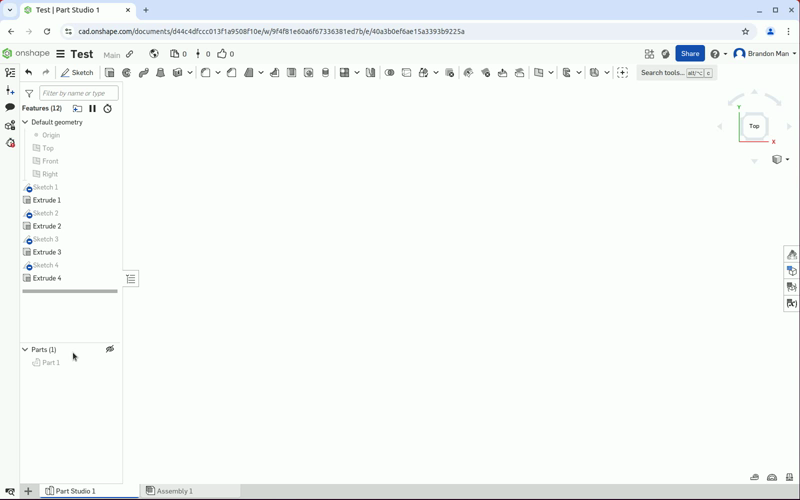
key(shift+s)
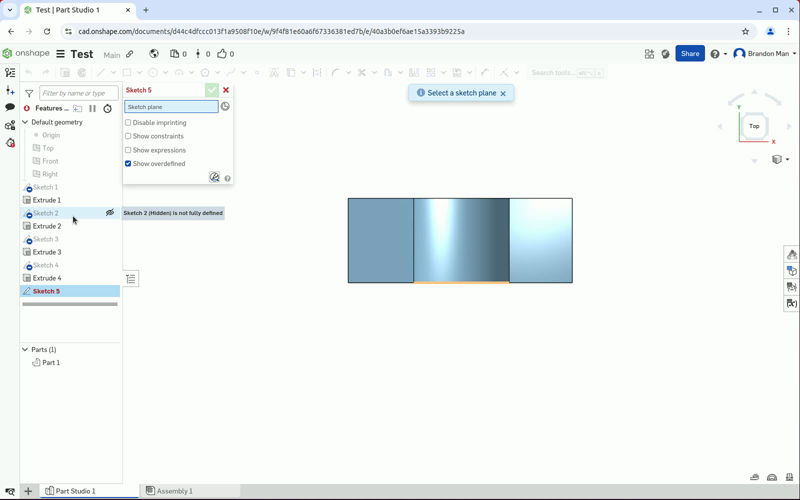
scroll(3)
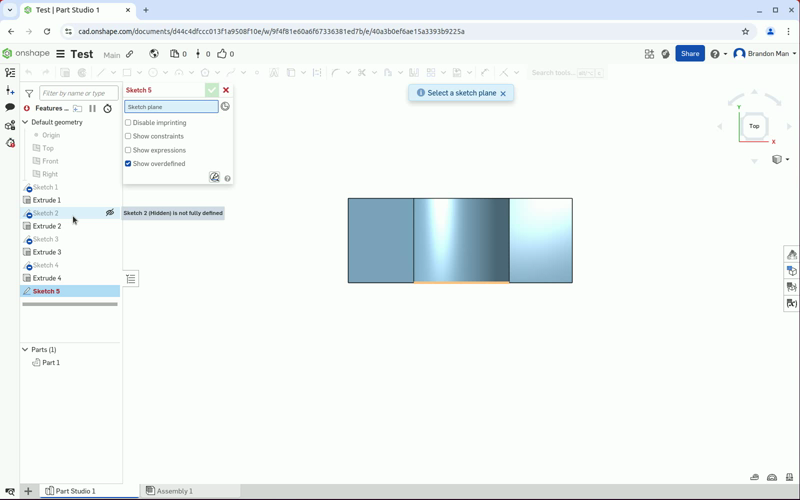
mouse_move(73, 150)
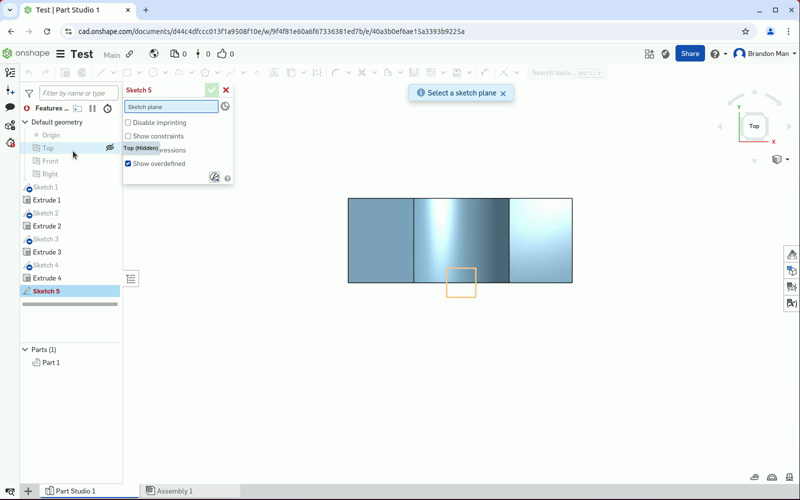
click(73, 150)
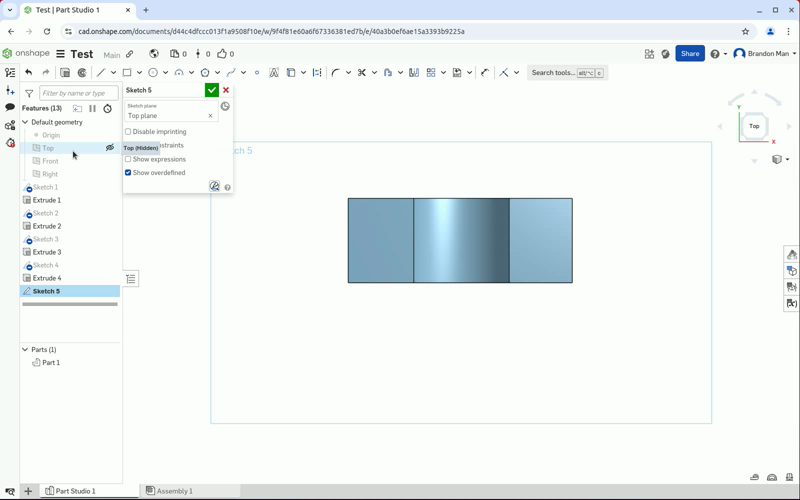
mouse_move(73, 352)
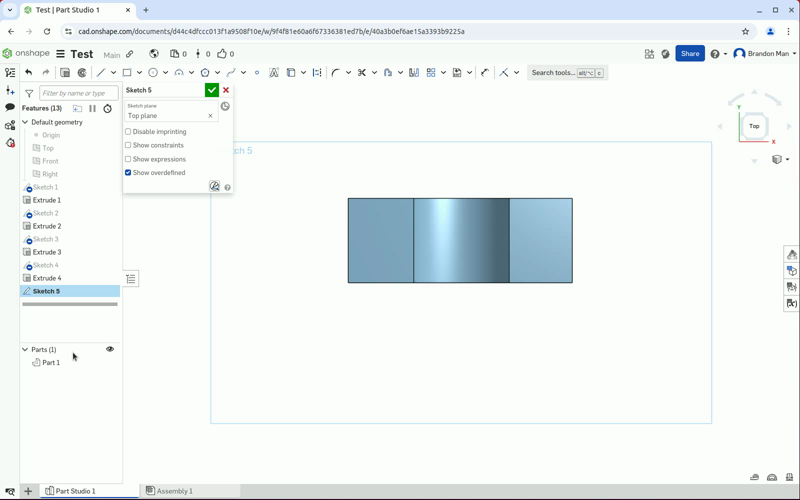
key(y)
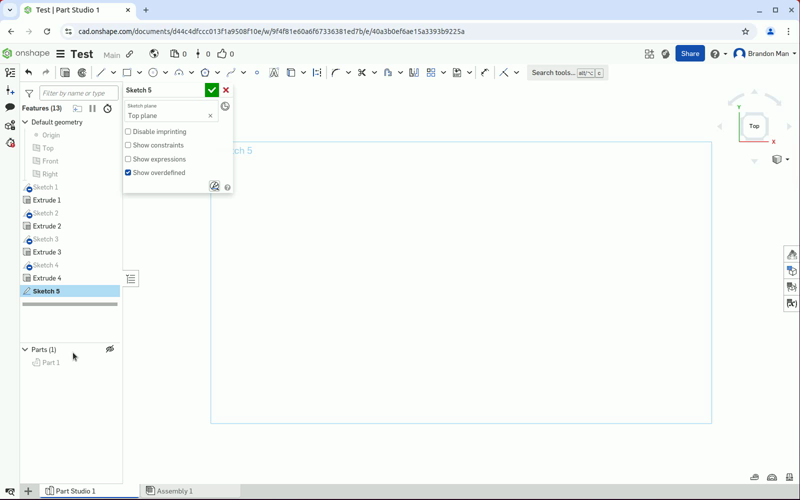
key(c)
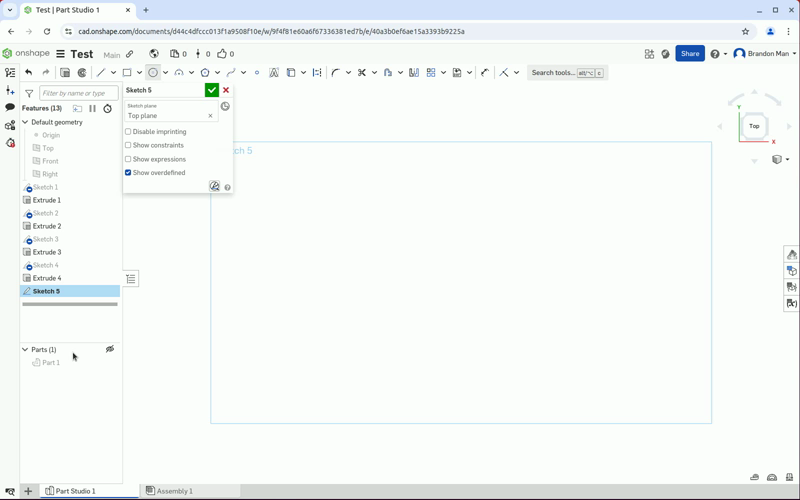
key_down(shift)
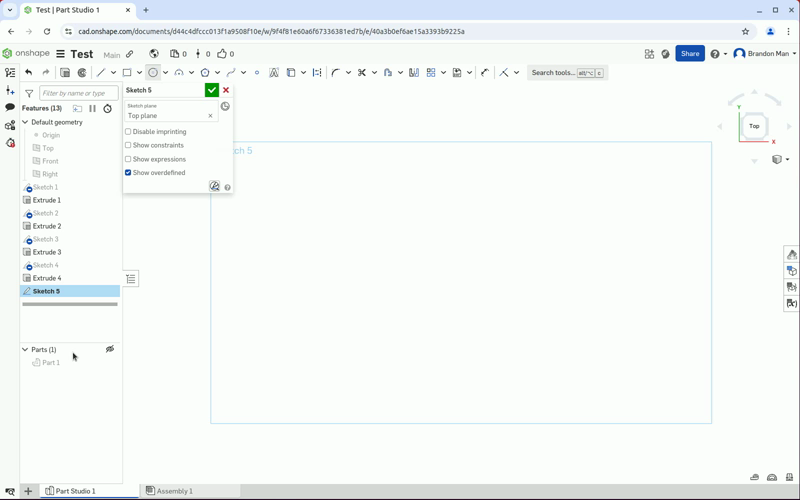
mouse_move(538, 240)
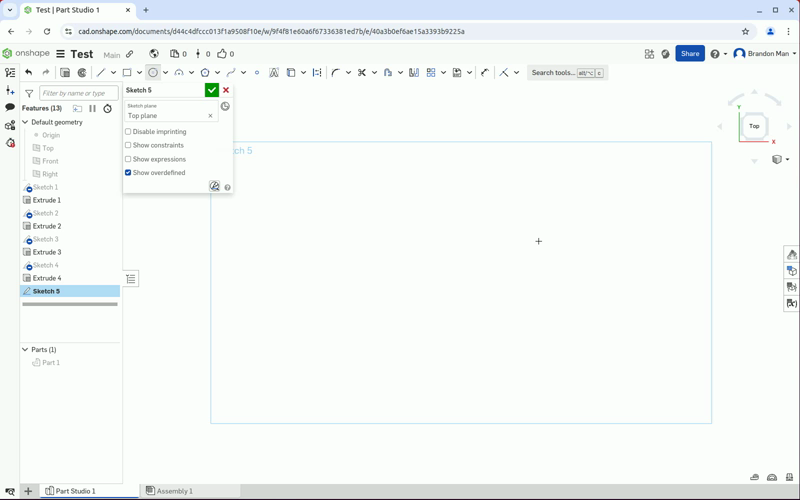
click(538, 240)
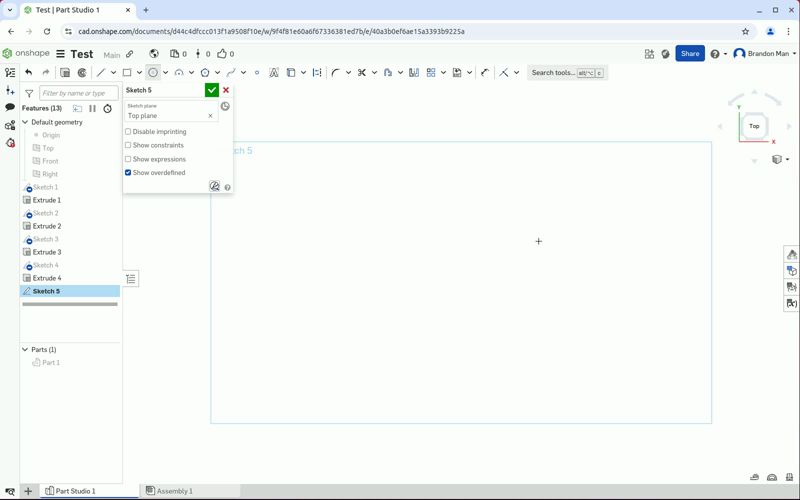
key_up(shift)
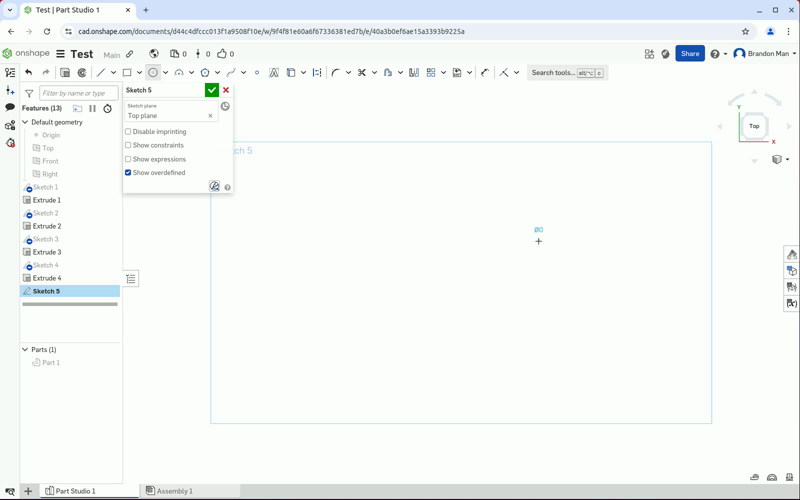
mouse_move(553, 240)
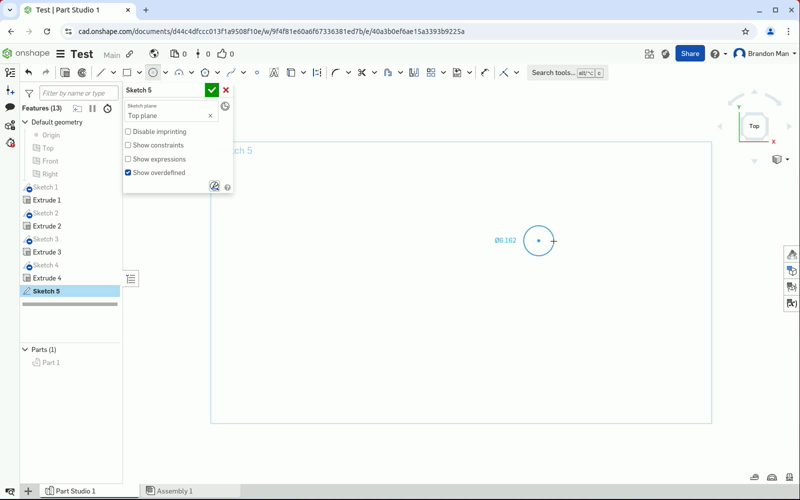
click(553, 240)
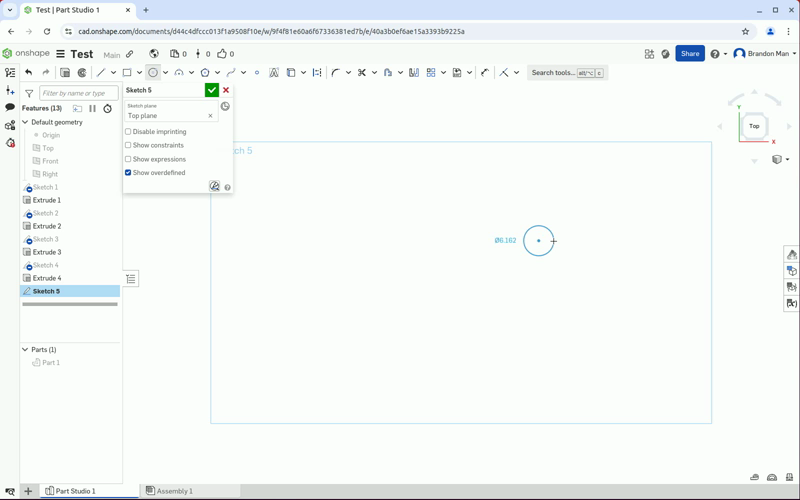
key(esc)
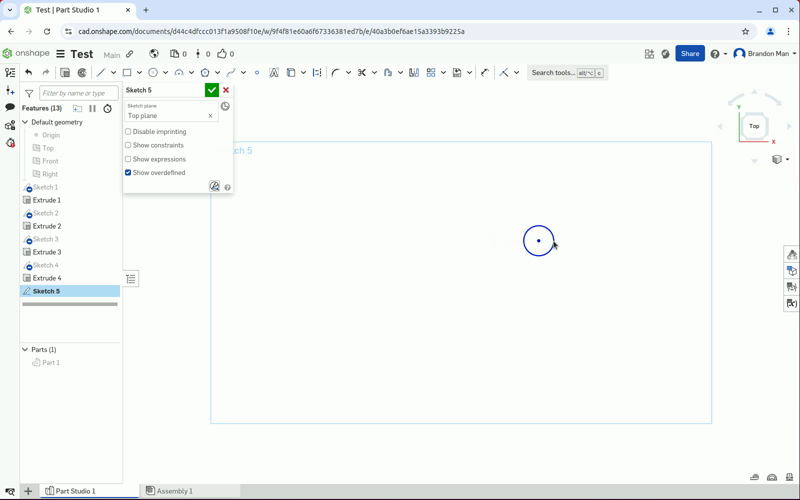
mouse_move(534, 246)
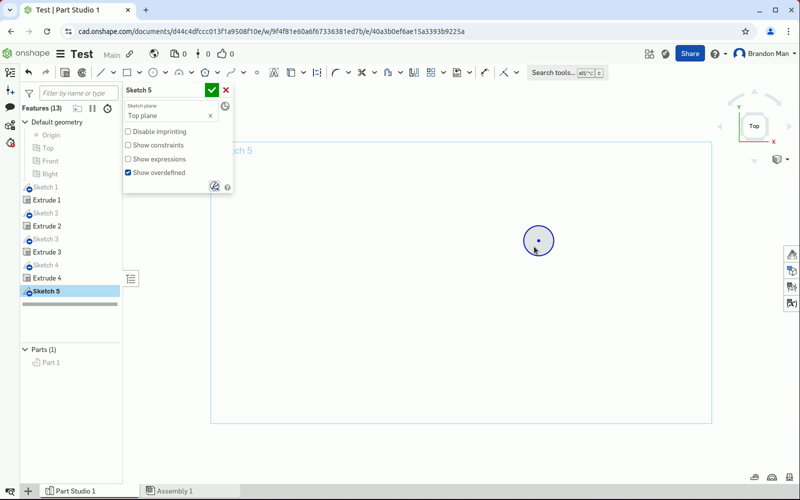
scroll(6)
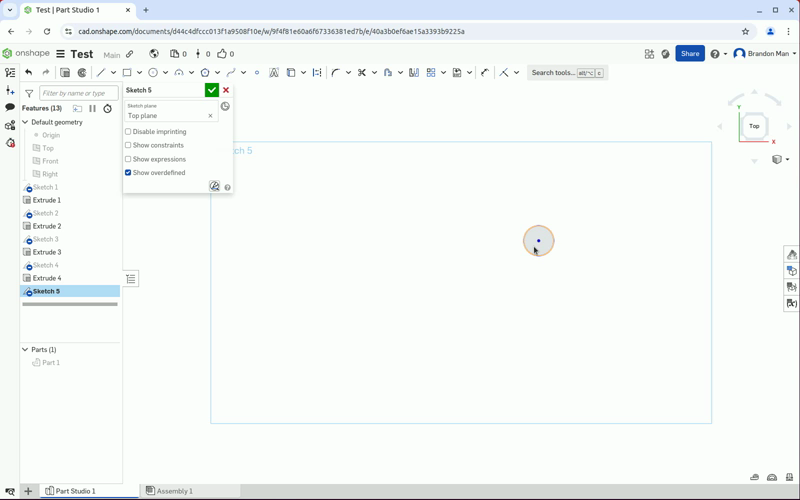
scroll(6)
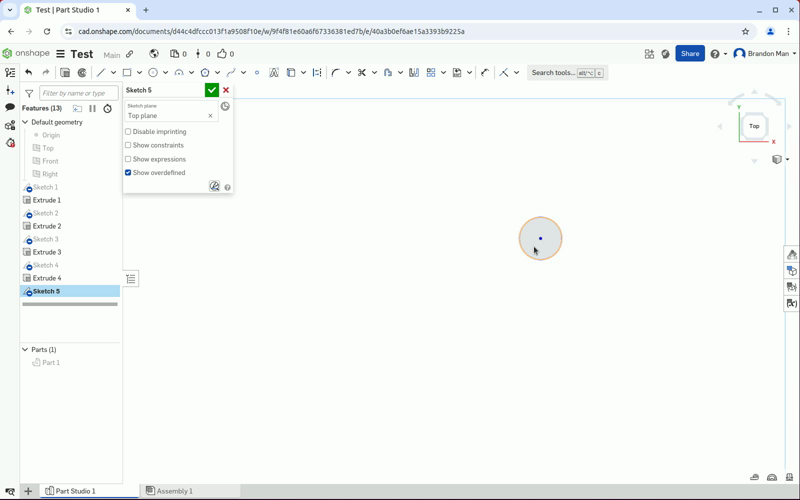
scroll(6)
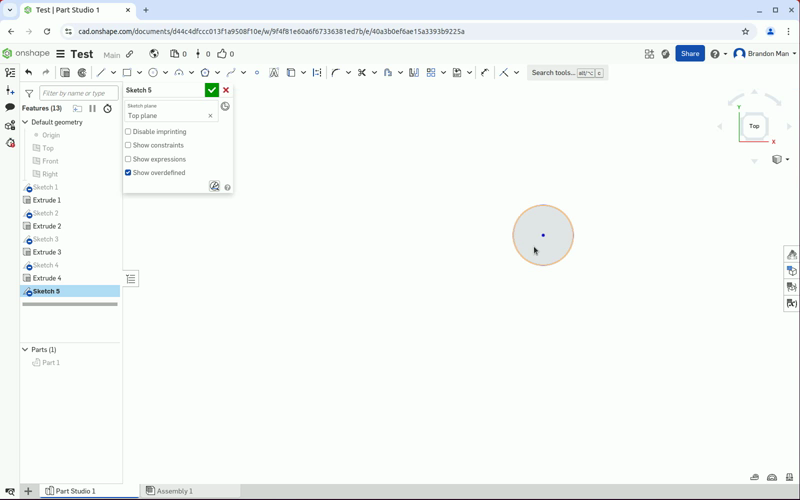
scroll(6)
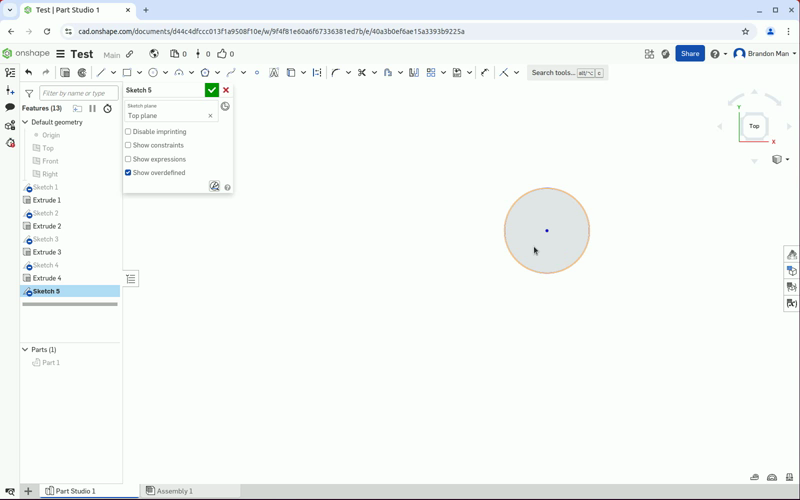
scroll(6)
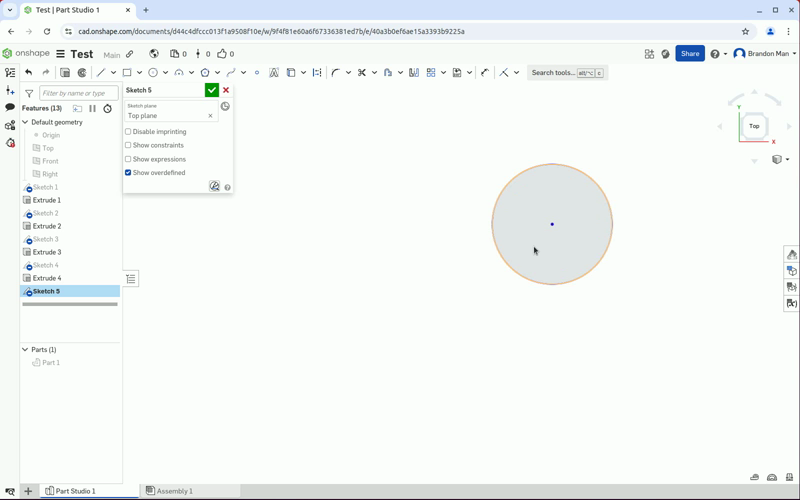
scroll(6)
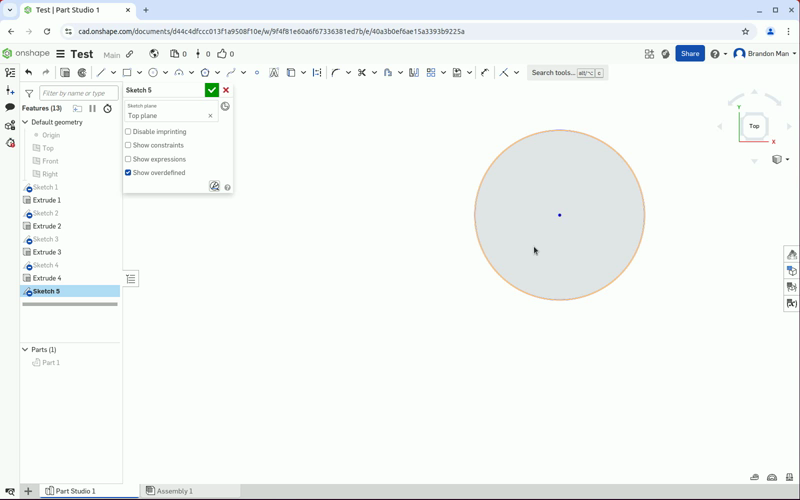
scroll(6)
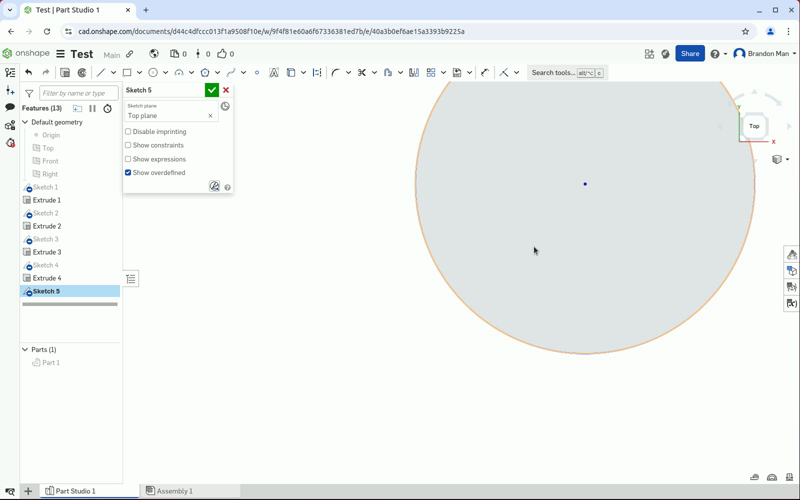
click(534, 246)
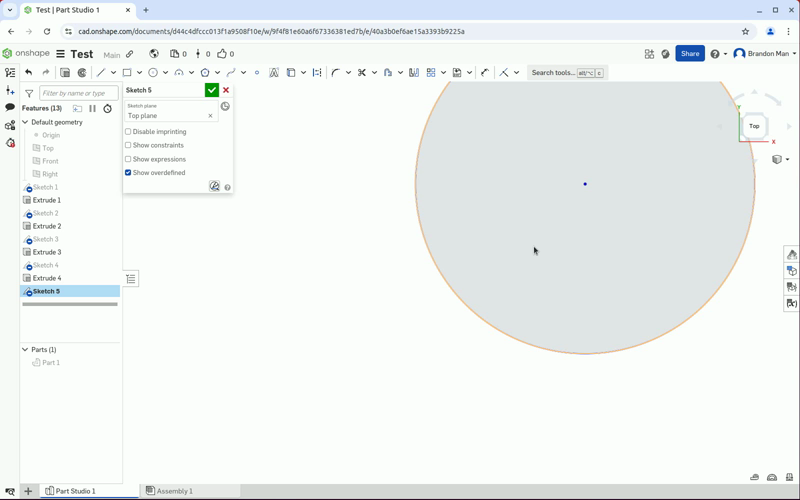
scroll(-6)
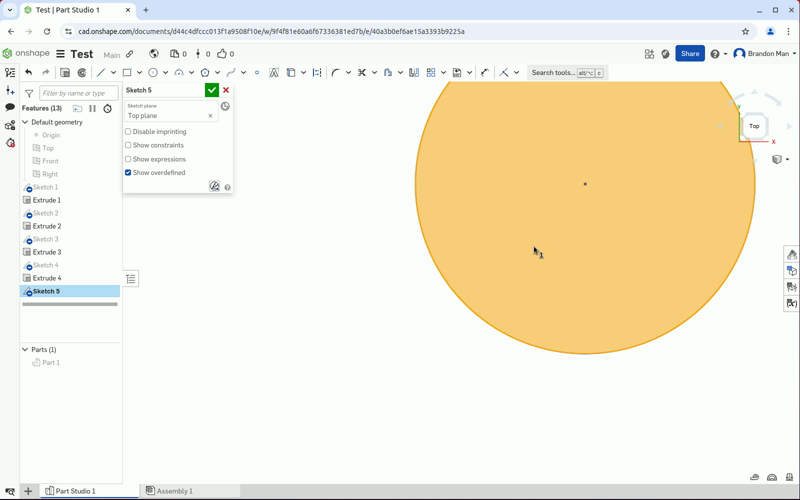
scroll(-6)
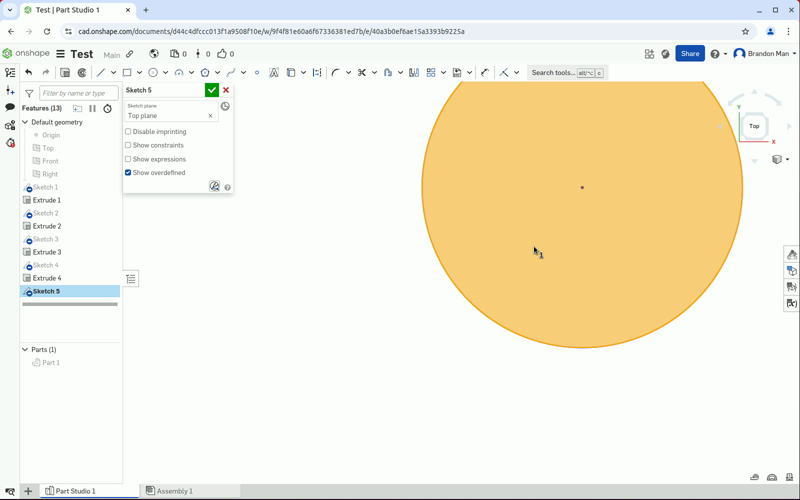
scroll(-6)
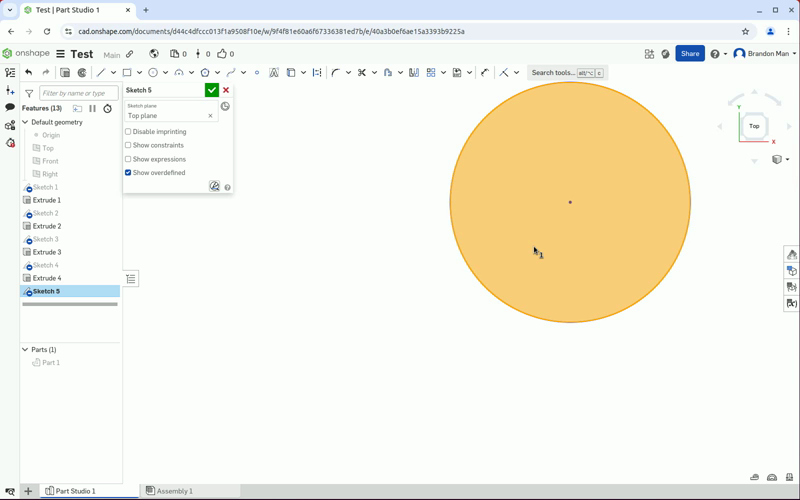
scroll(-6)
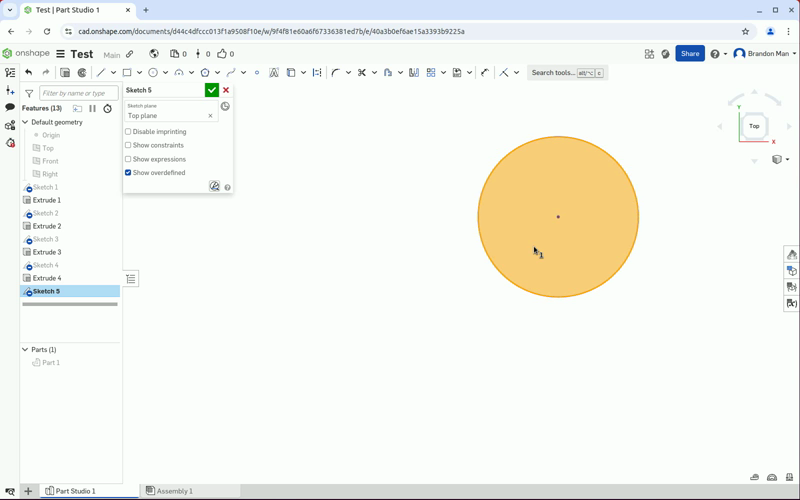
scroll(-6)
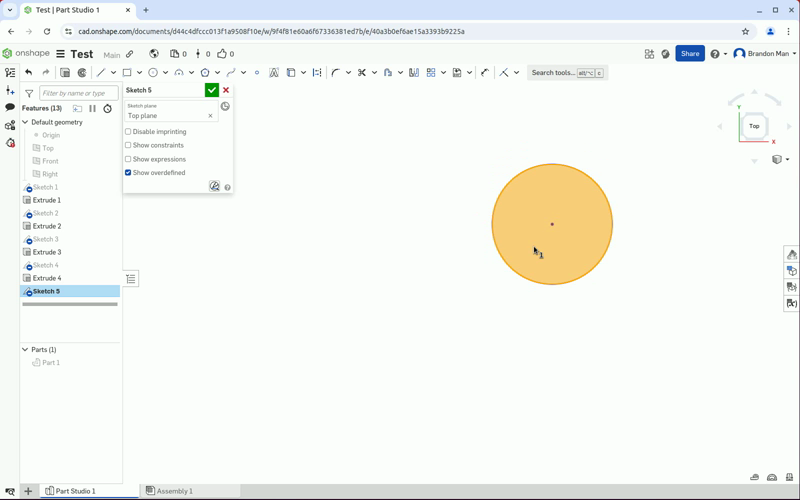
scroll(-6)
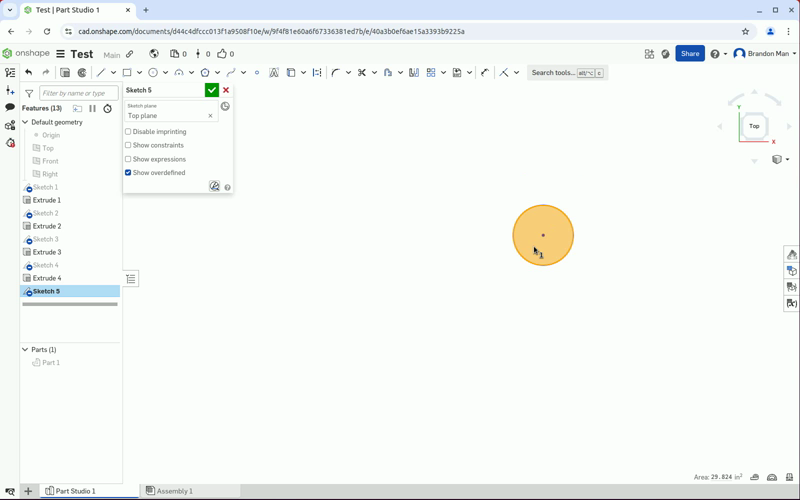
scroll(-6)
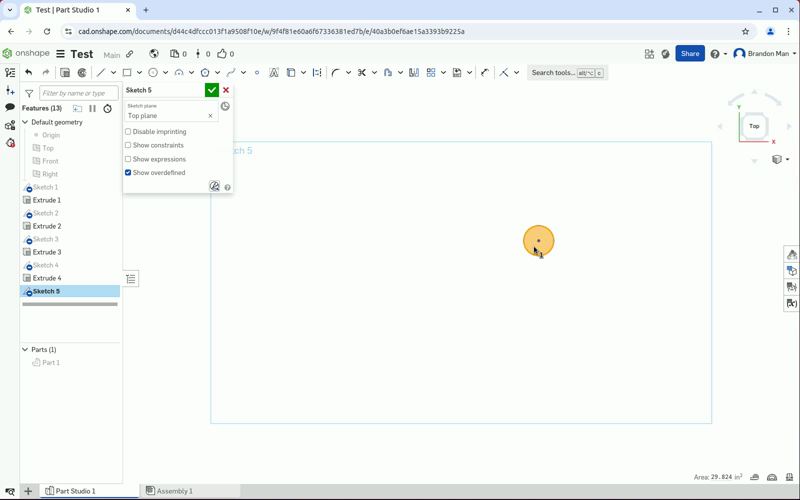
mouse_move(73, 352)
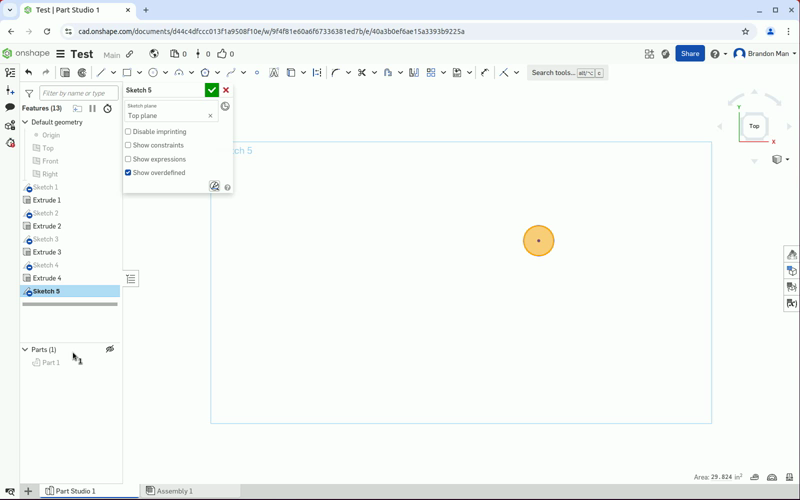
key(shift+y)
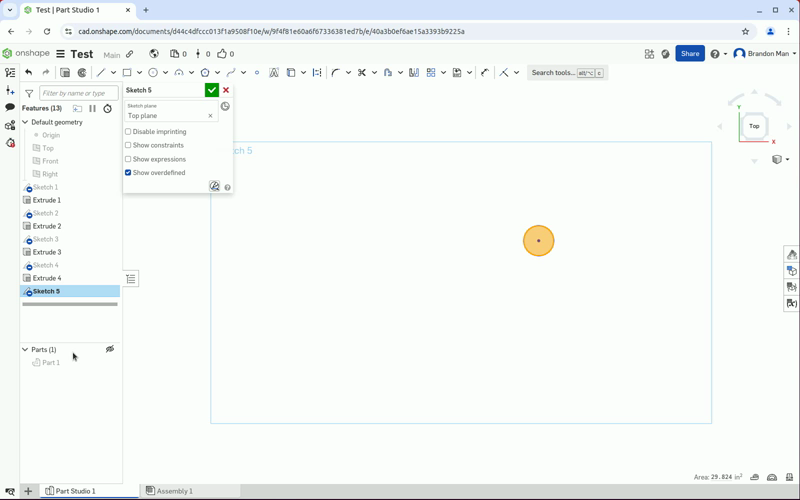
key(shift+e)
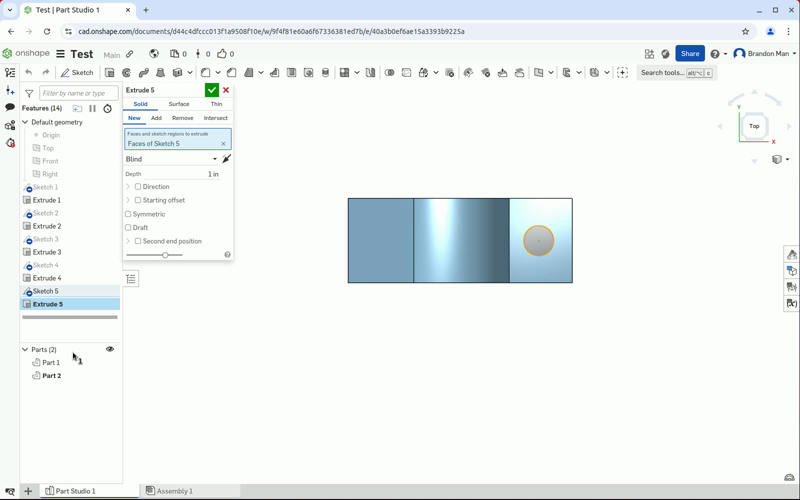
mouse_move(143, 106)
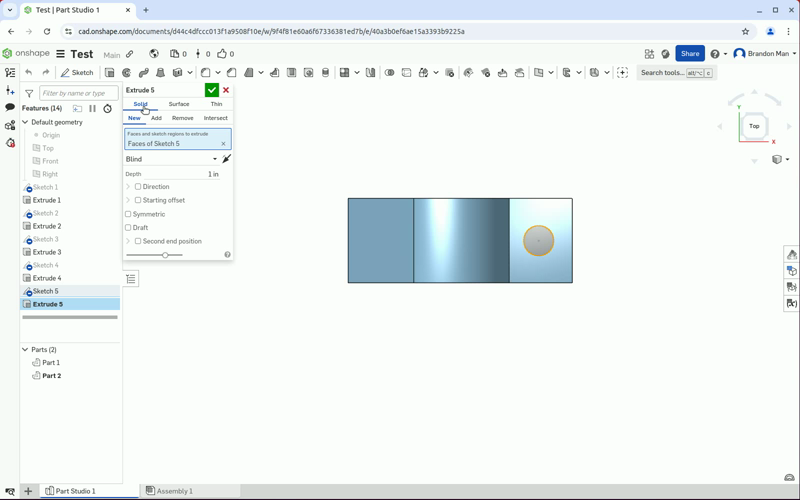
click(143, 106)
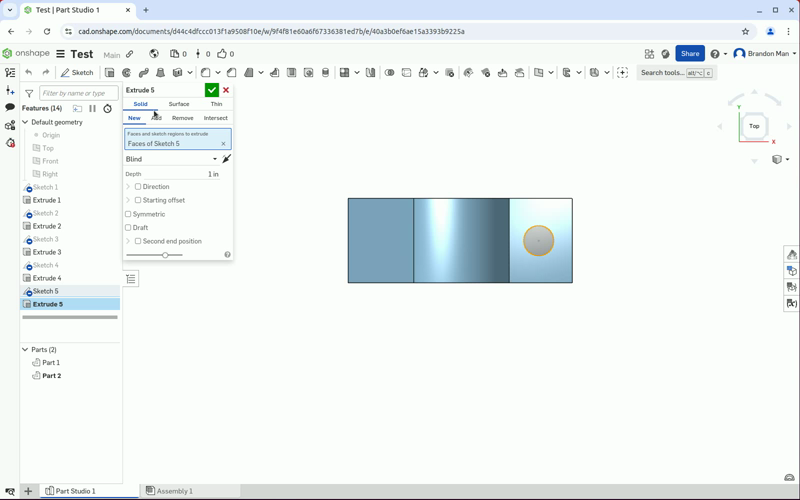
mouse_move(186, 120)
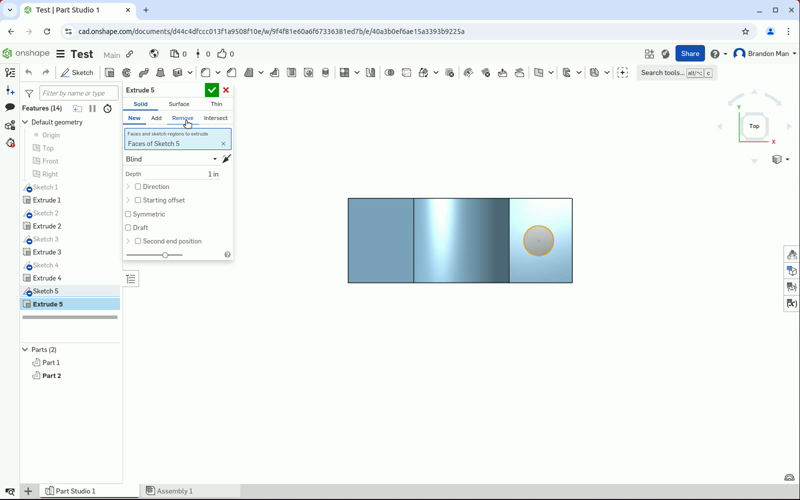
click(186, 120)
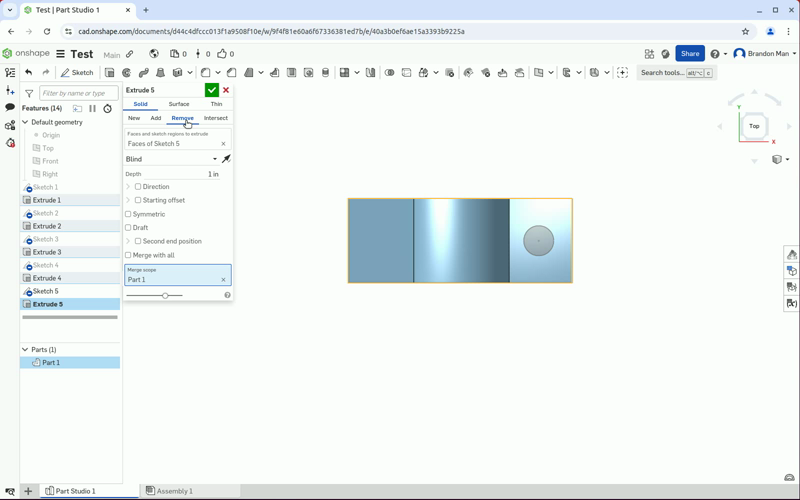
key(tab, 4)
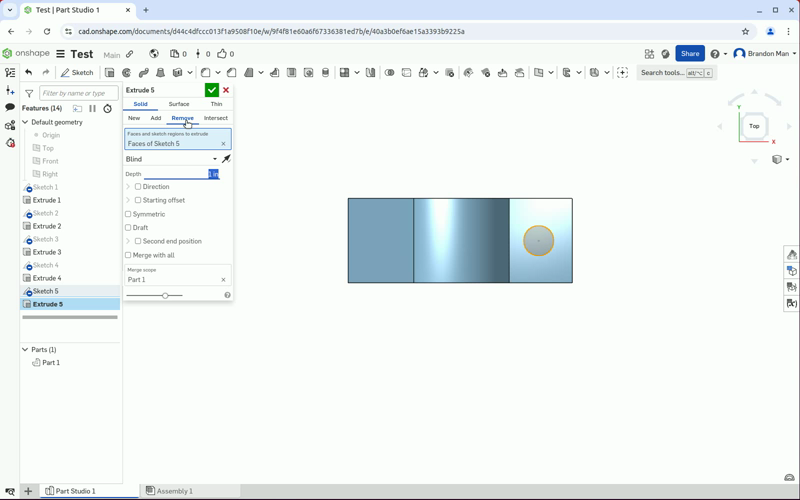
text(23.108)
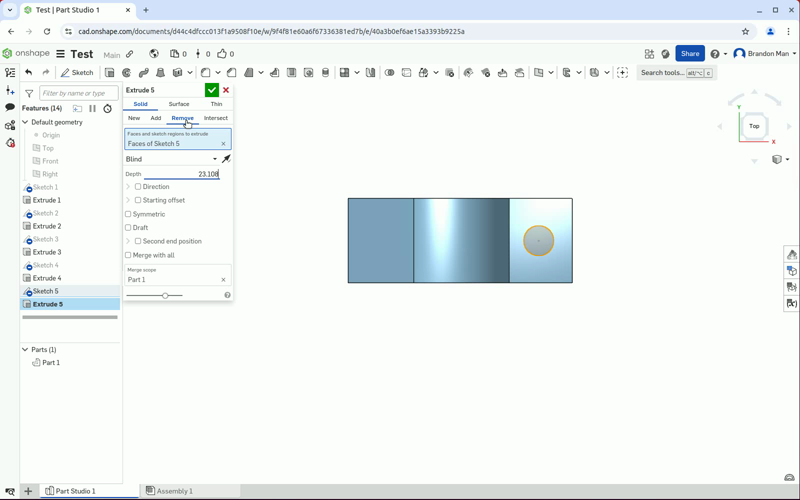
key(tab, 6)
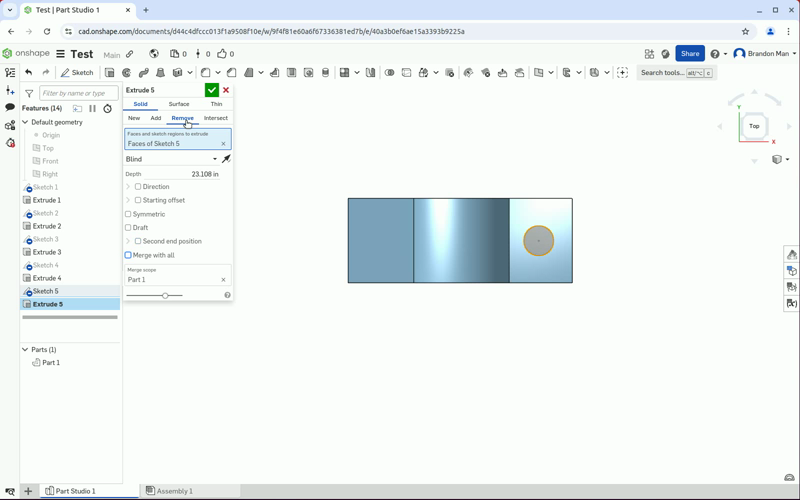
key(space)
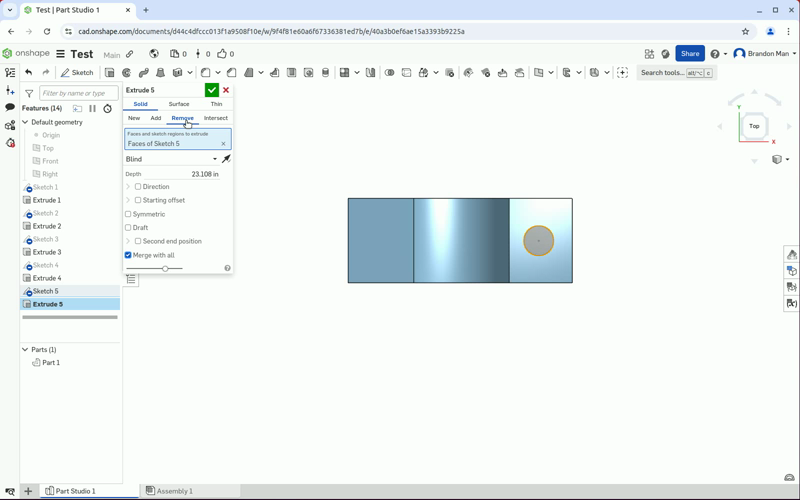
key(enter)
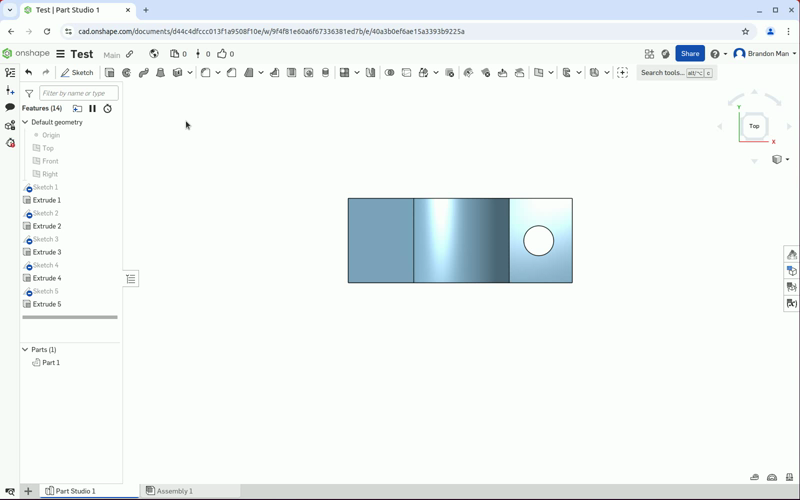
key(shift+h)
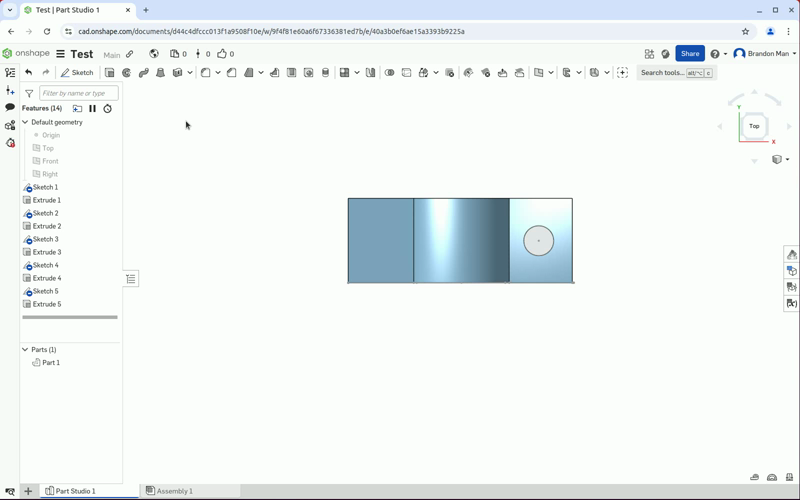
key(shift+h)
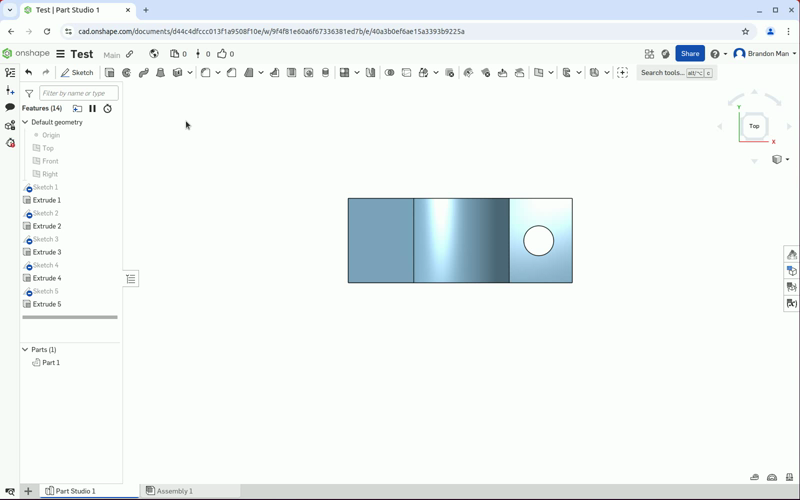
mouse_move(73, 189)
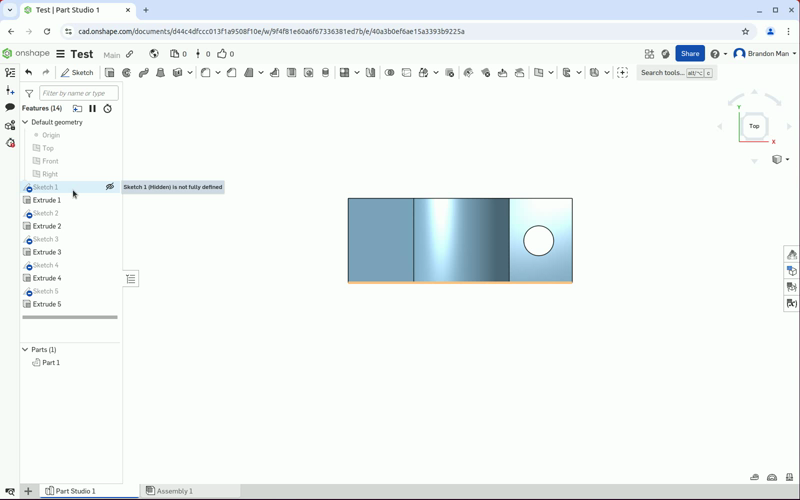
click(73, 189)
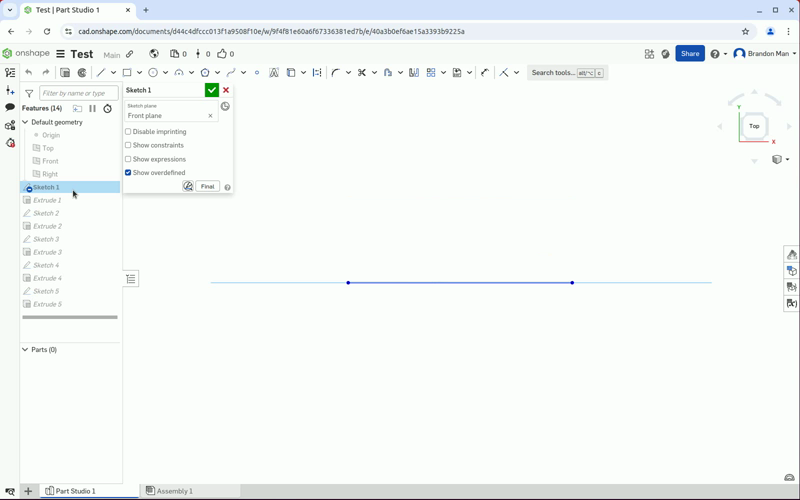
mouse_move(229, 92)
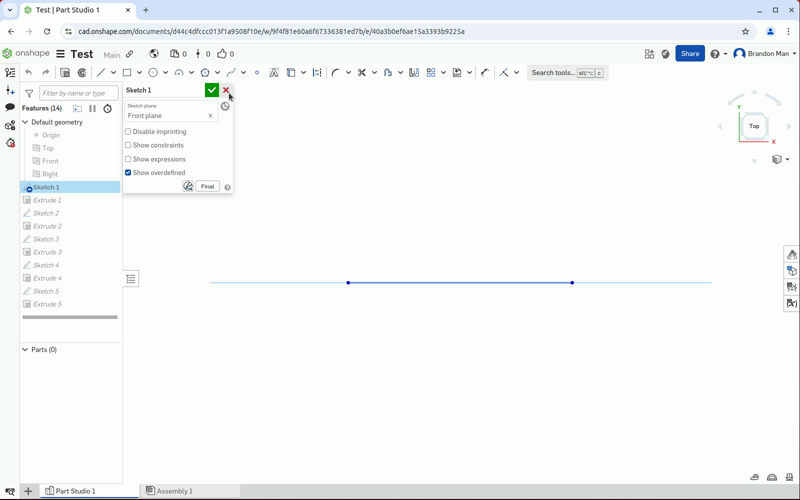
click(229, 92)
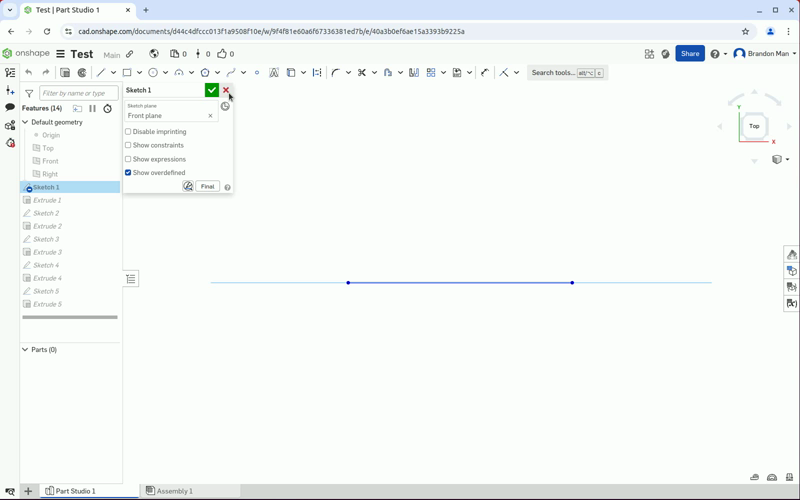
key(shift+s)
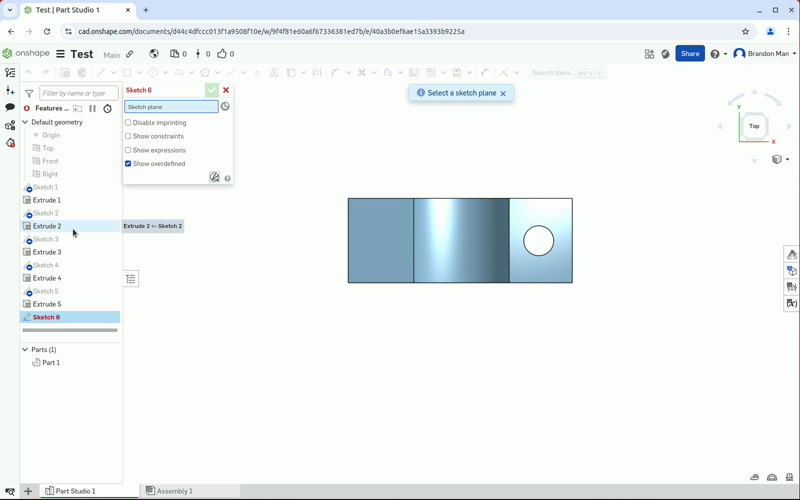
scroll(3)
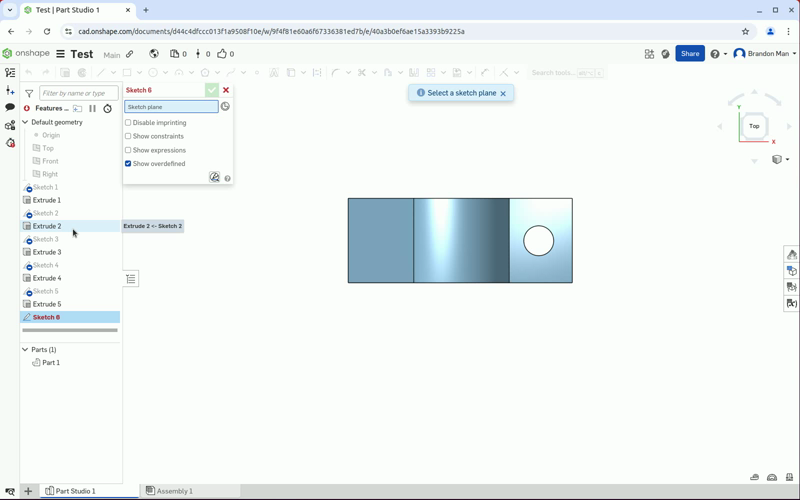
mouse_move(73, 150)
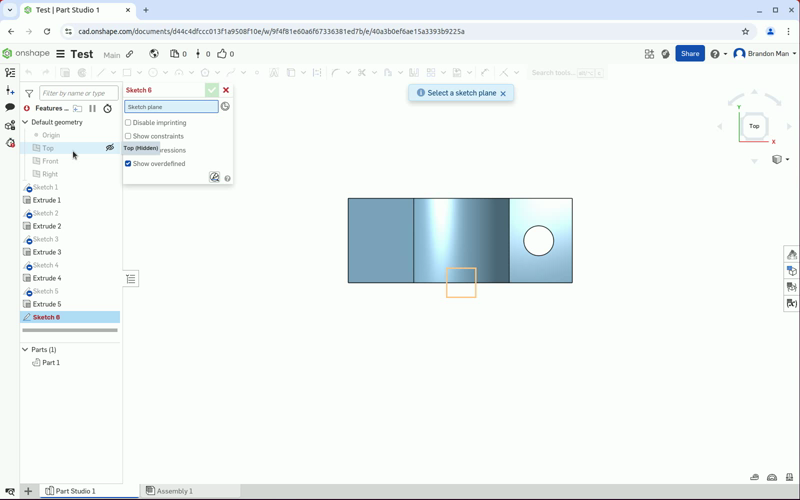
click(73, 150)
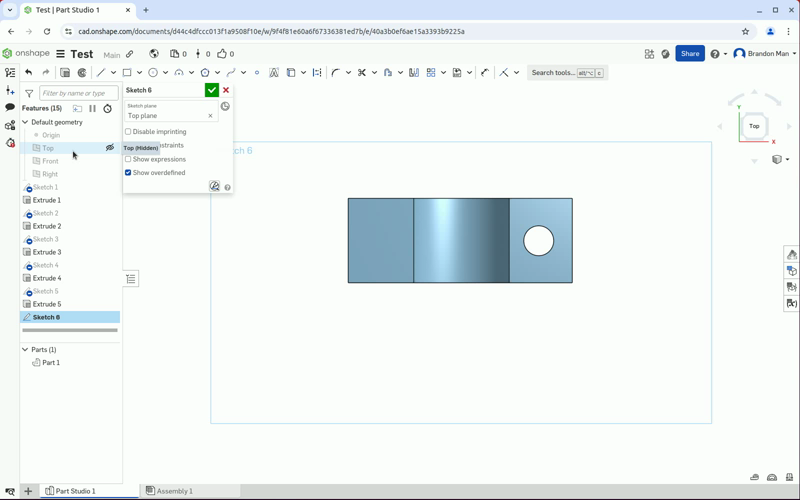
mouse_move(73, 352)
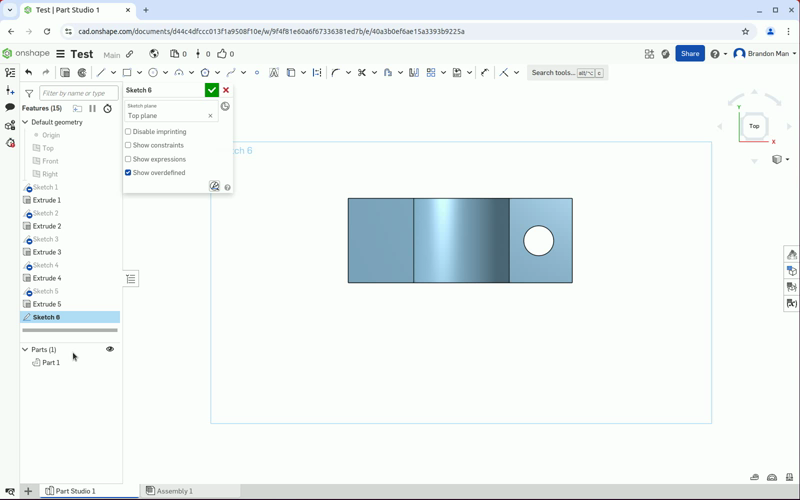
key(y)
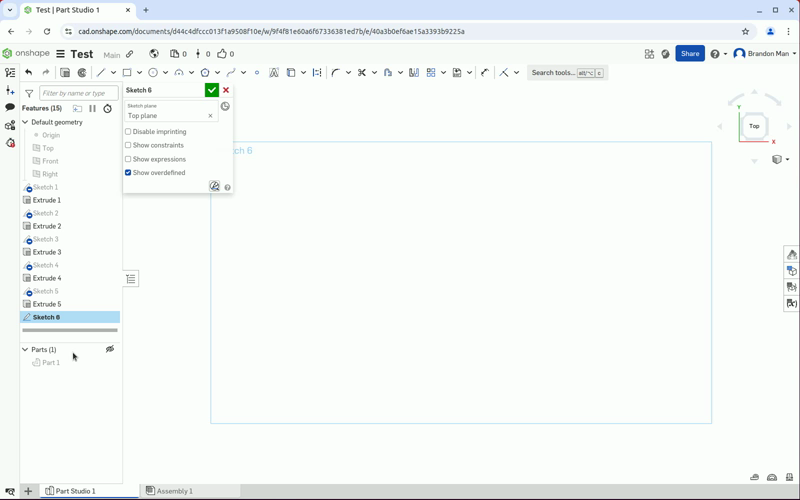
key(c)
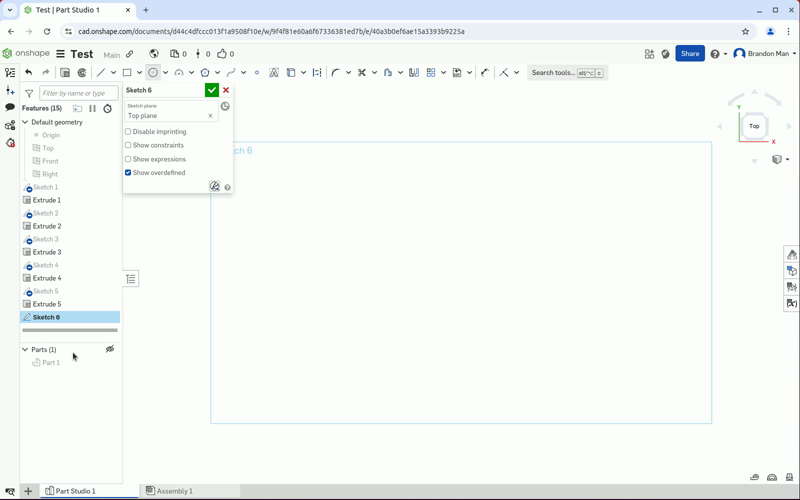
key_down(shift)
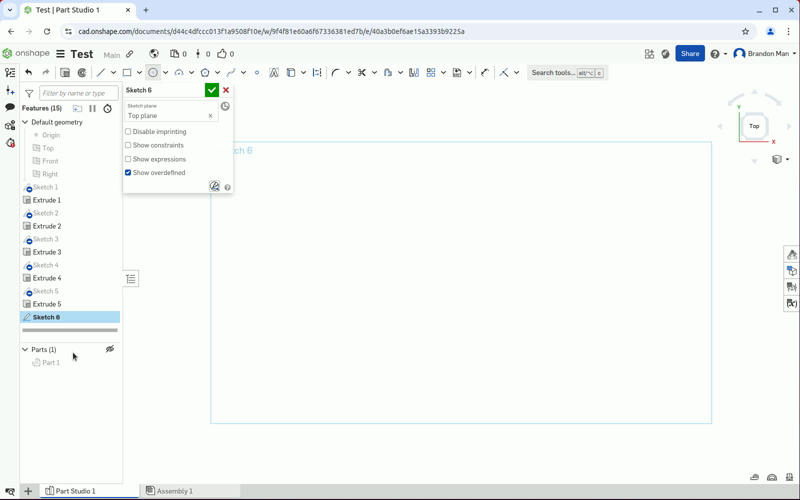
mouse_move(383, 240)
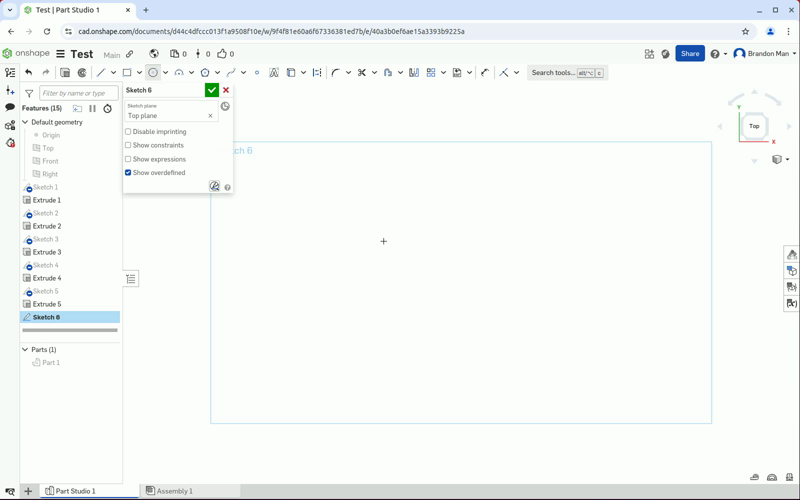
click(383, 240)
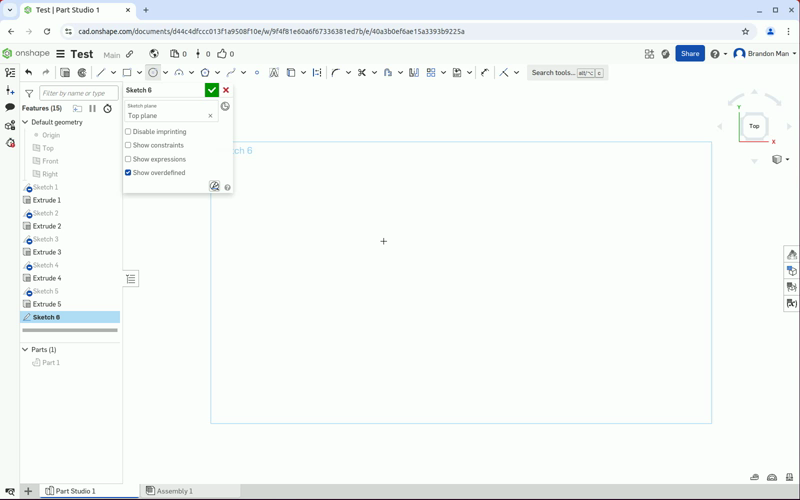
key_up(shift)
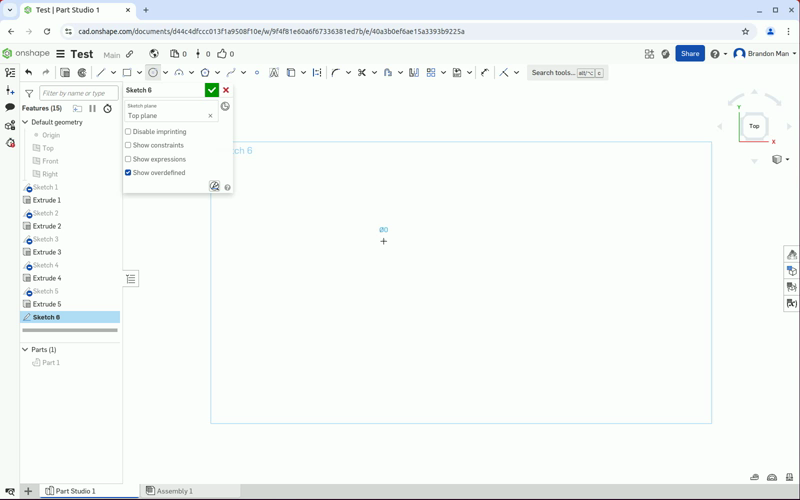
mouse_move(398, 240)
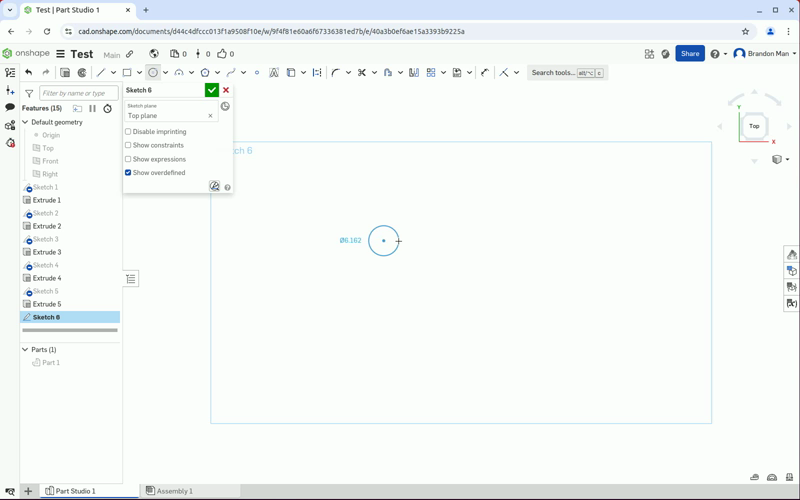
click(398, 240)
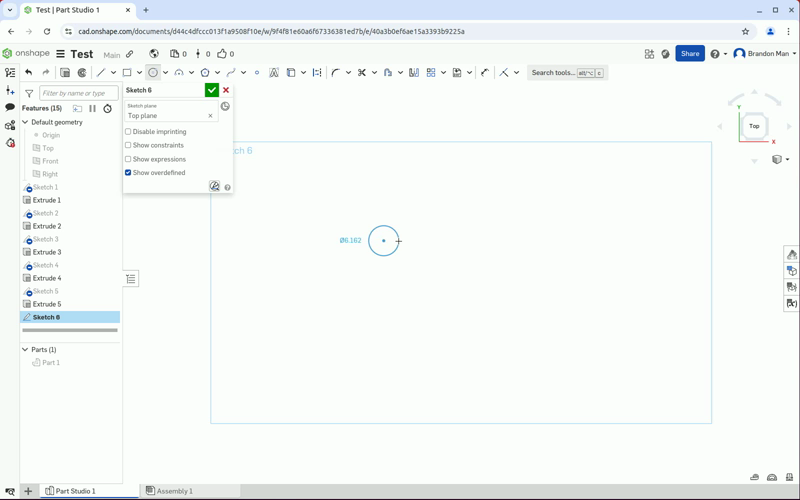
key(esc)
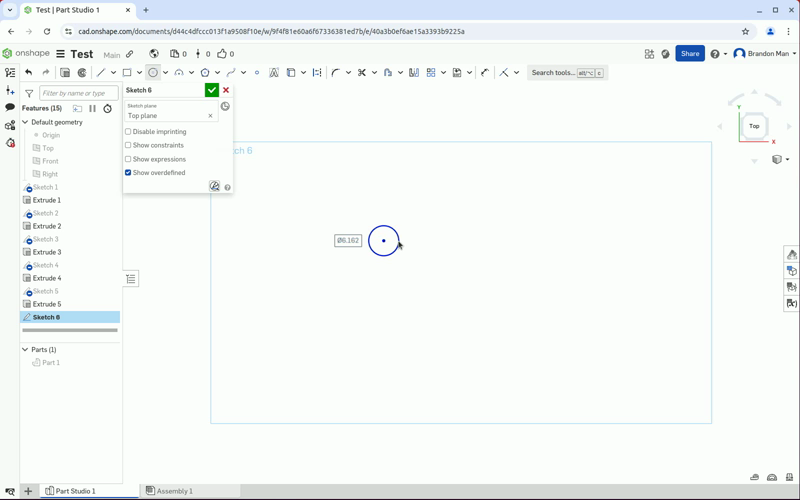
mouse_move(389, 249)
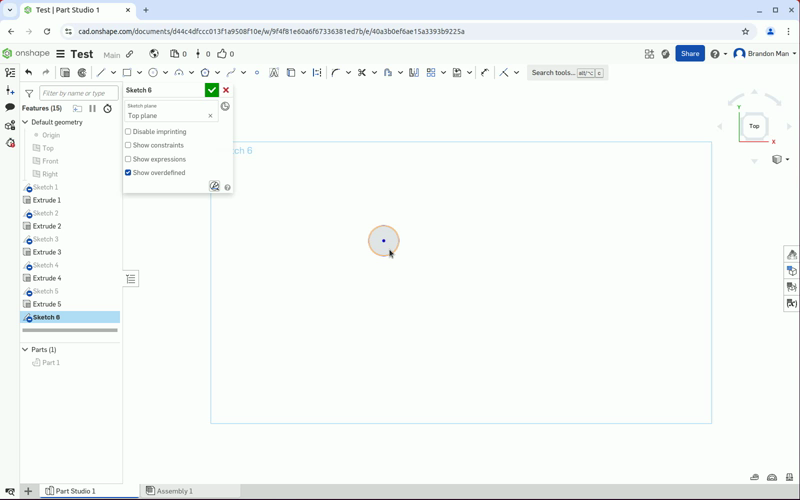
scroll(6)
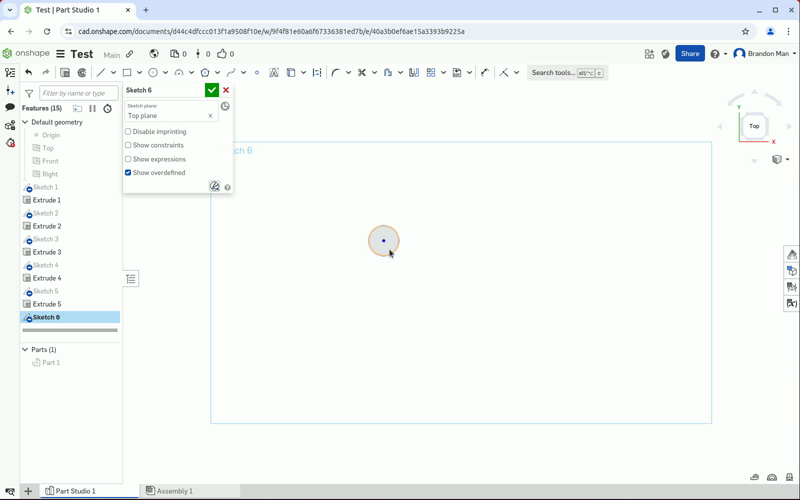
scroll(6)
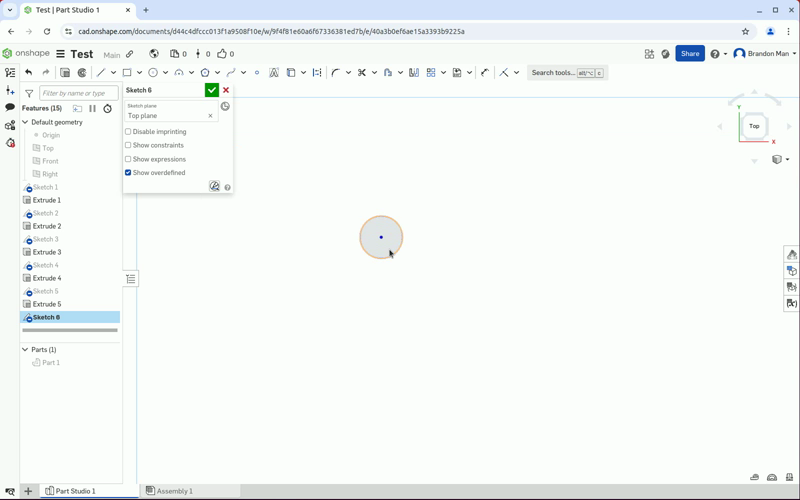
scroll(6)
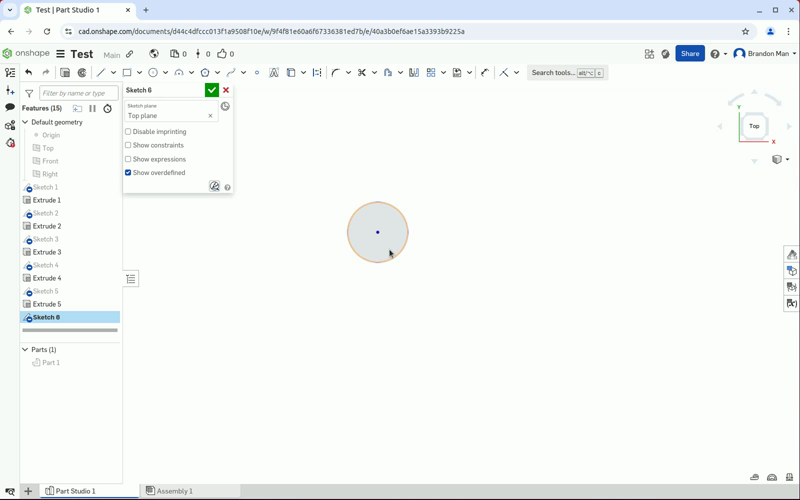
scroll(6)
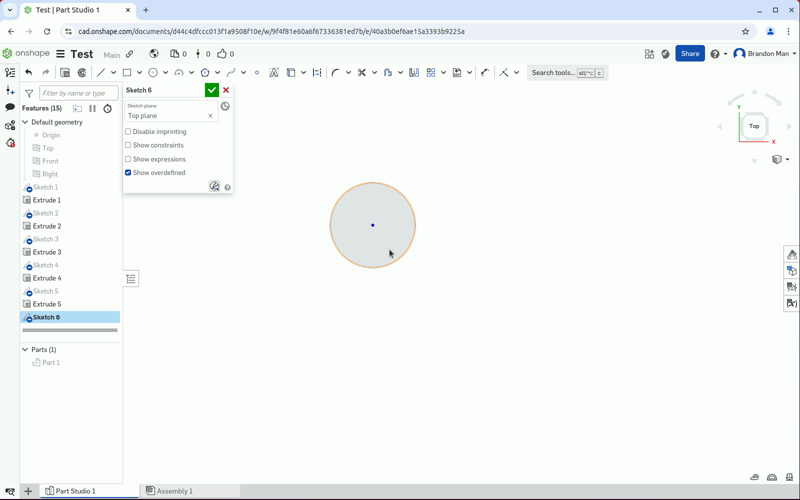
scroll(6)
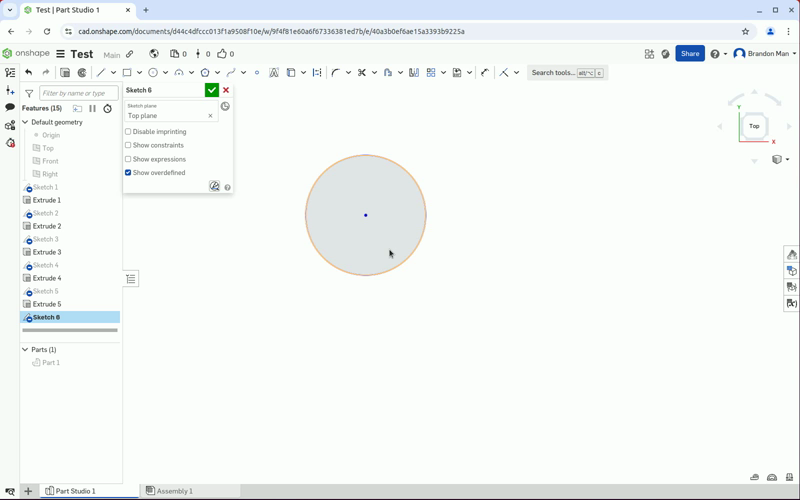
scroll(6)
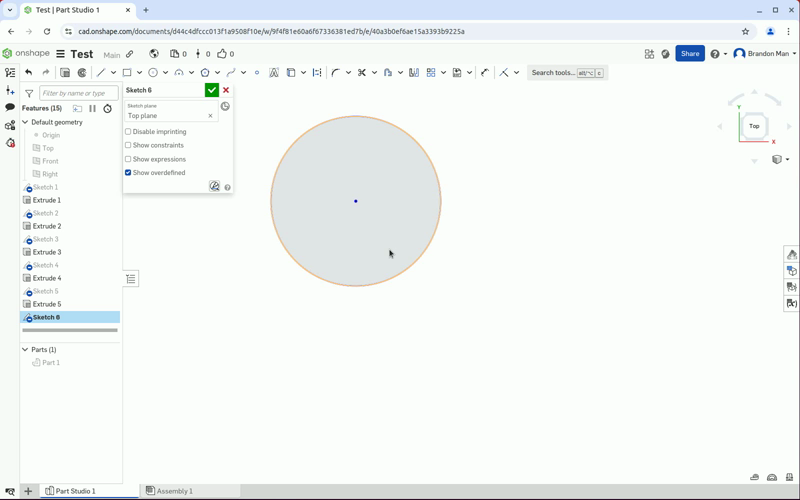
scroll(6)
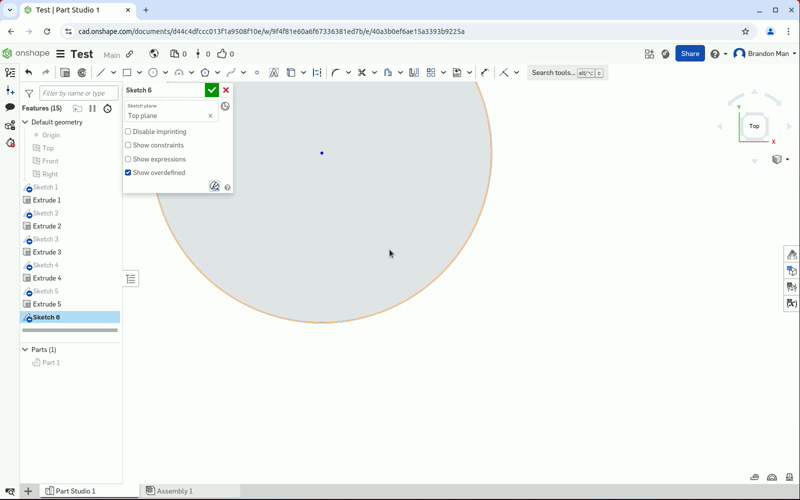
click(389, 249)
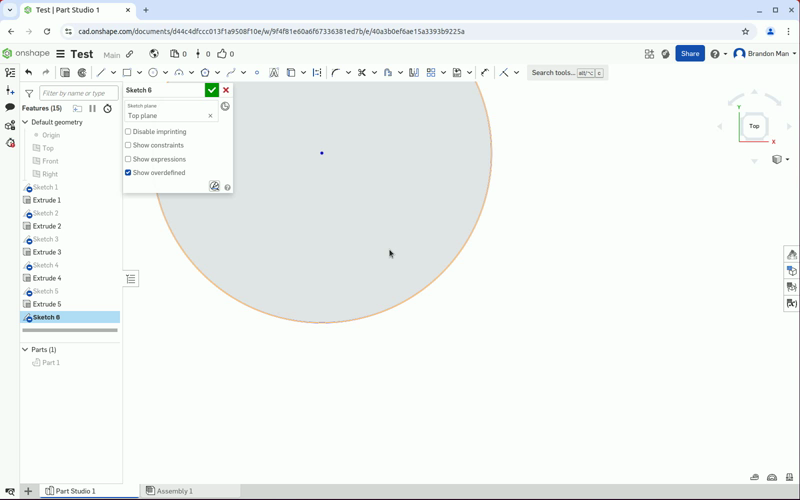
scroll(-6)
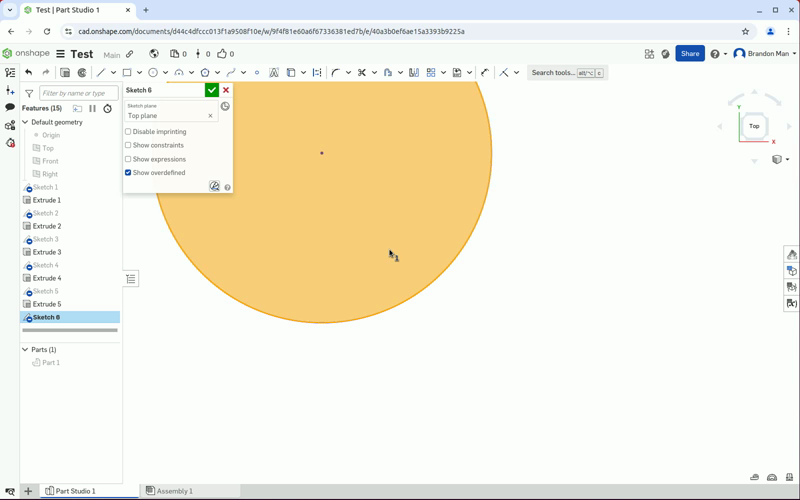
scroll(-6)
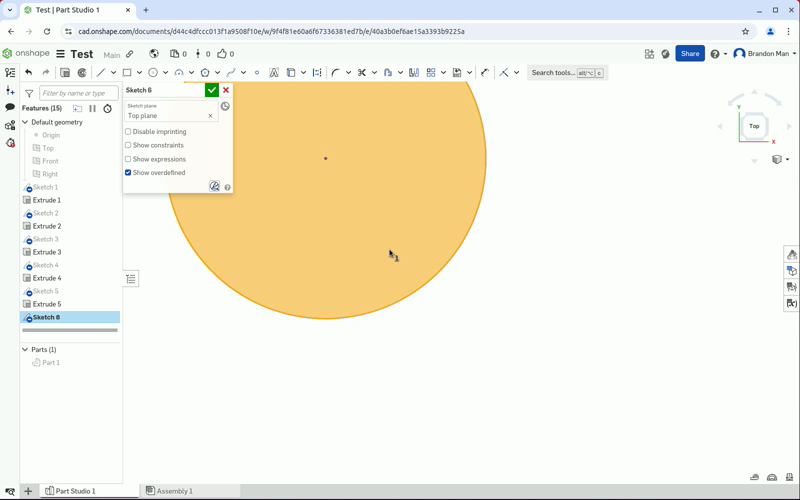
scroll(-6)
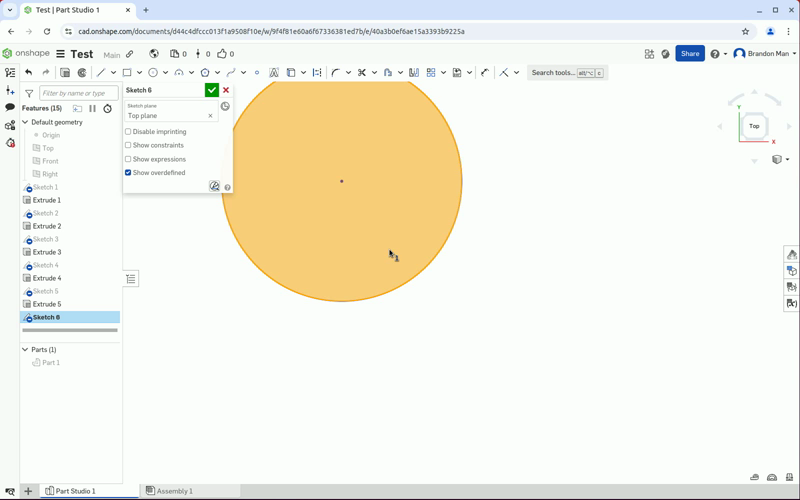
scroll(-6)
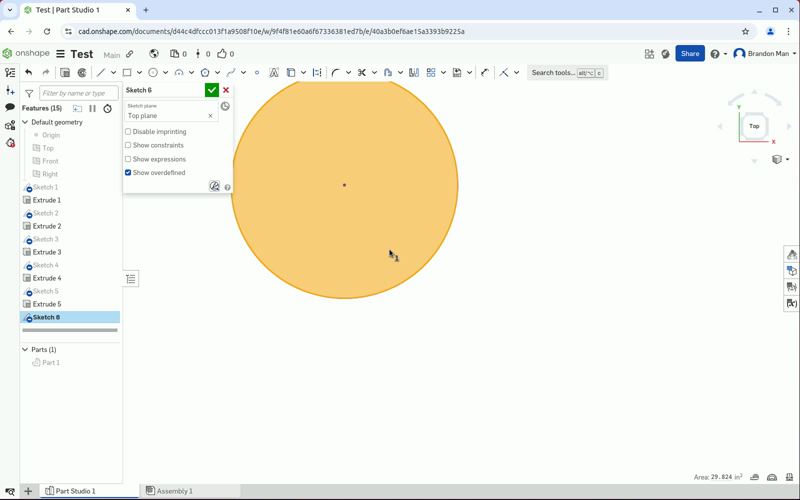
scroll(-6)
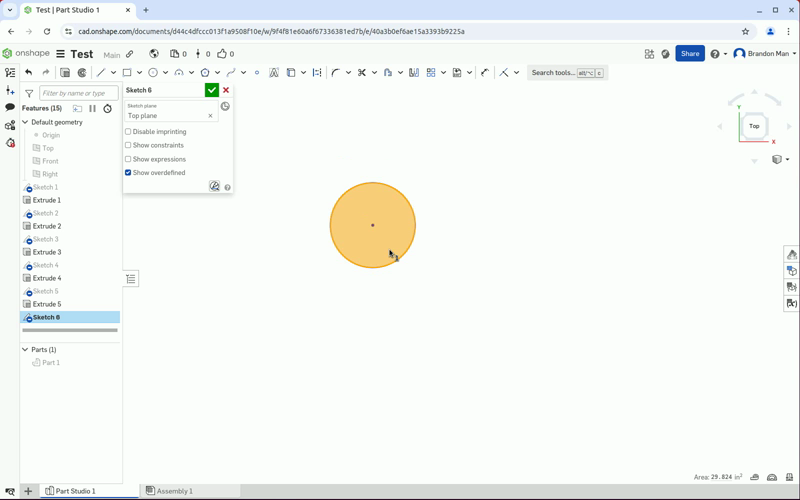
scroll(-6)
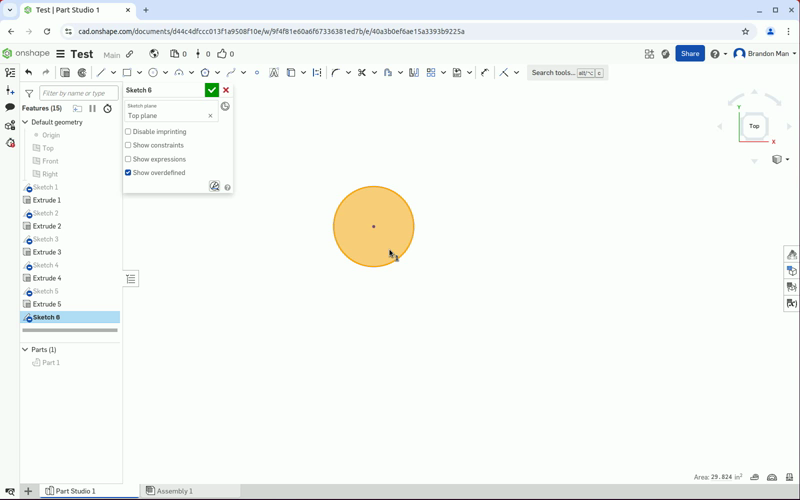
scroll(-6)
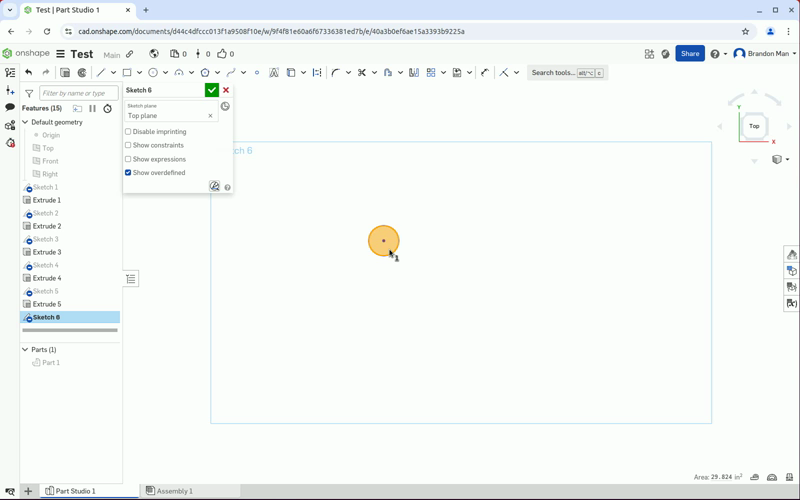
mouse_move(73, 352)
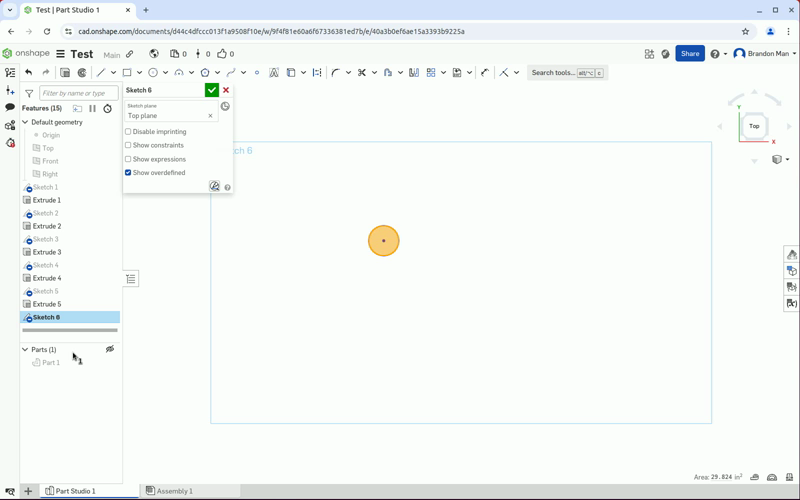
key(shift+y)
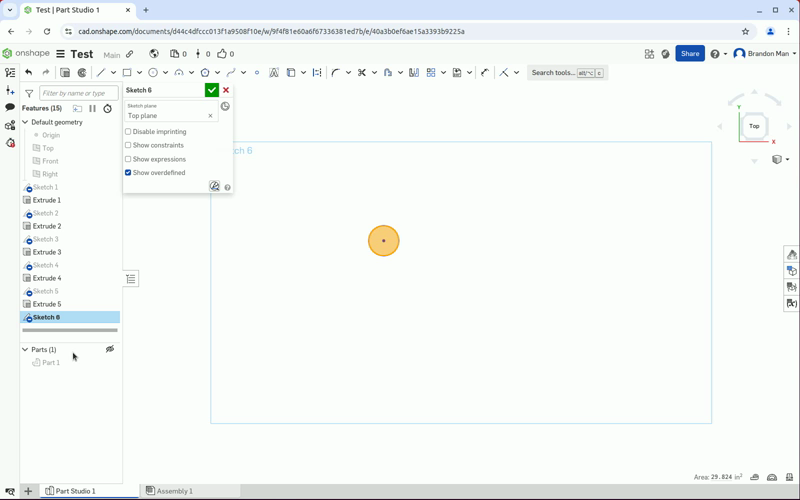
key(shift+e)
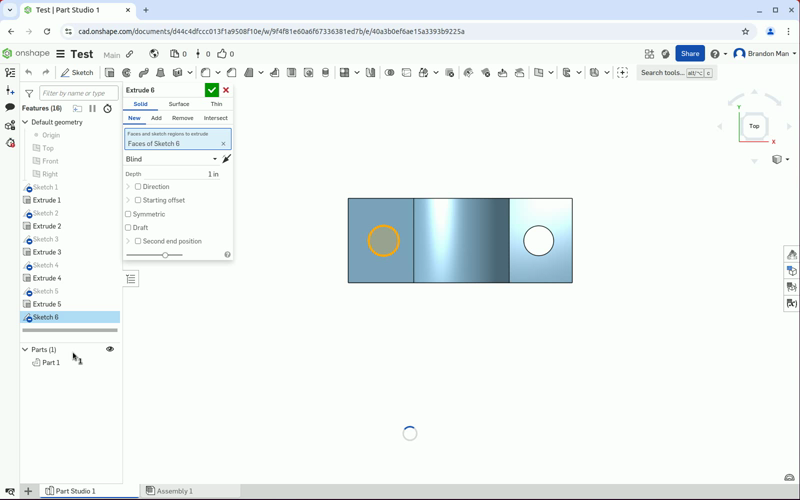
mouse_move(143, 106)
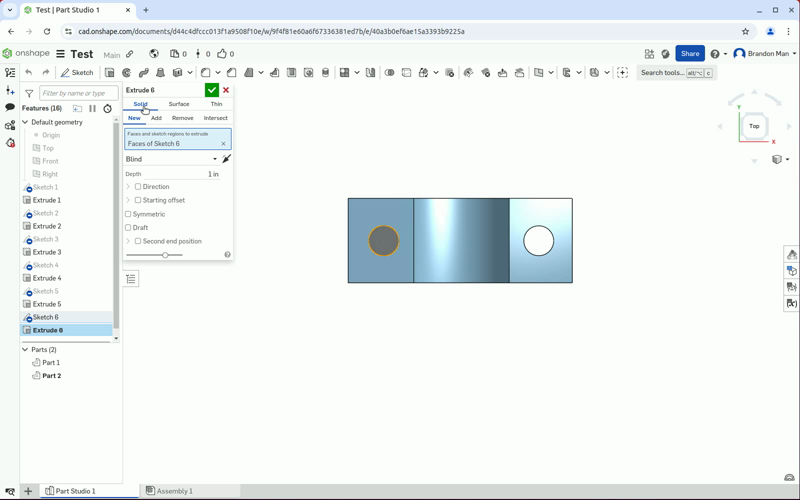
click(143, 106)
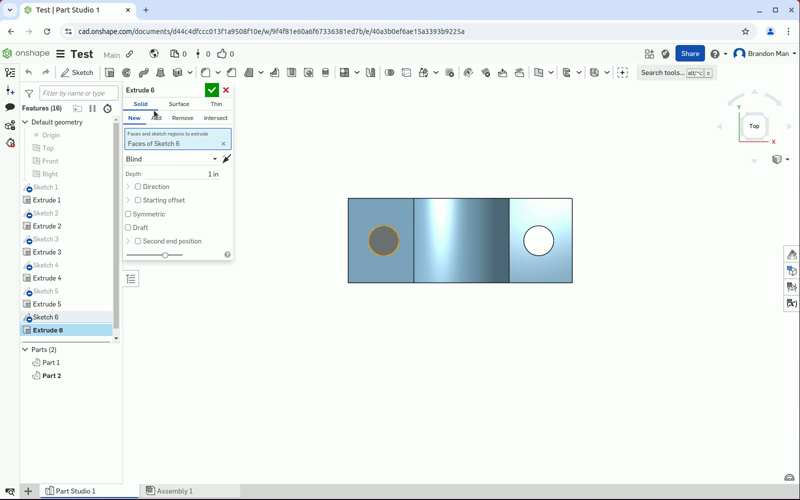
mouse_move(186, 120)
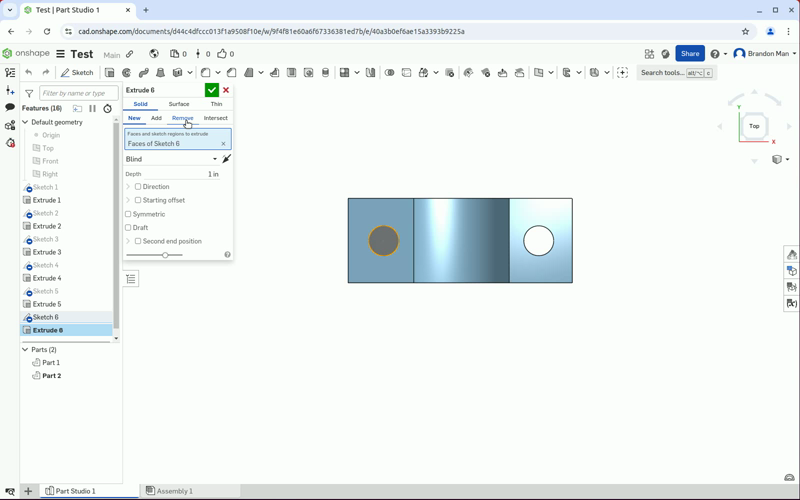
click(186, 120)
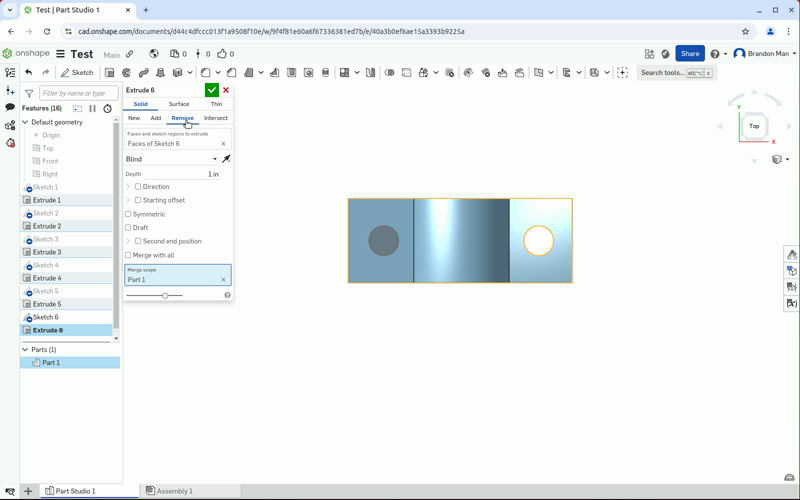
key(tab, 4)
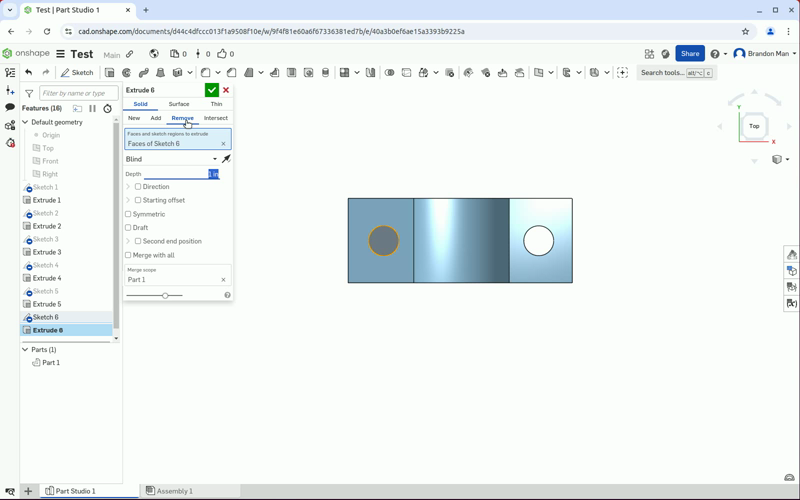
text(23.108)
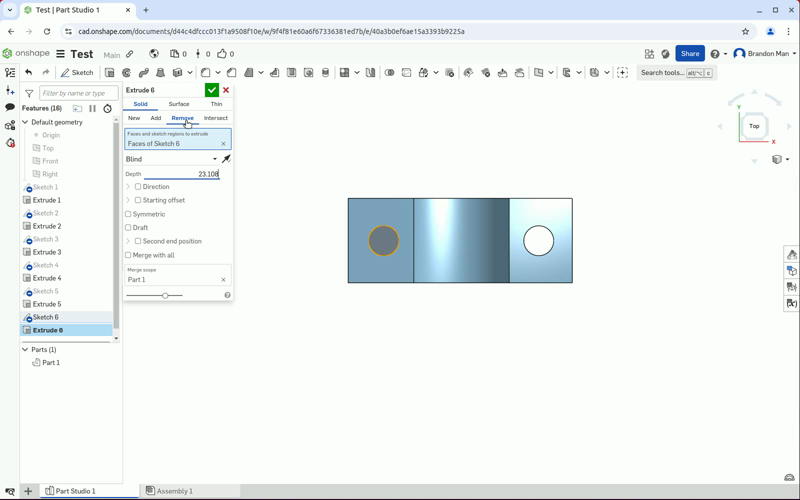
key(tab, 6)
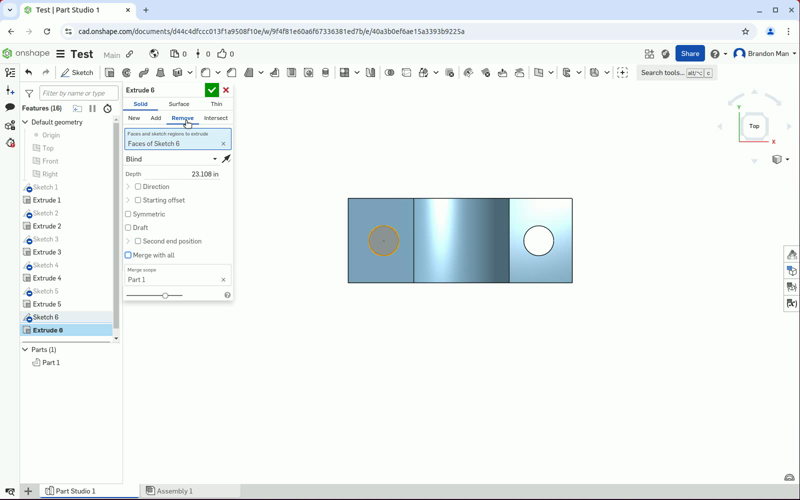
key(space)
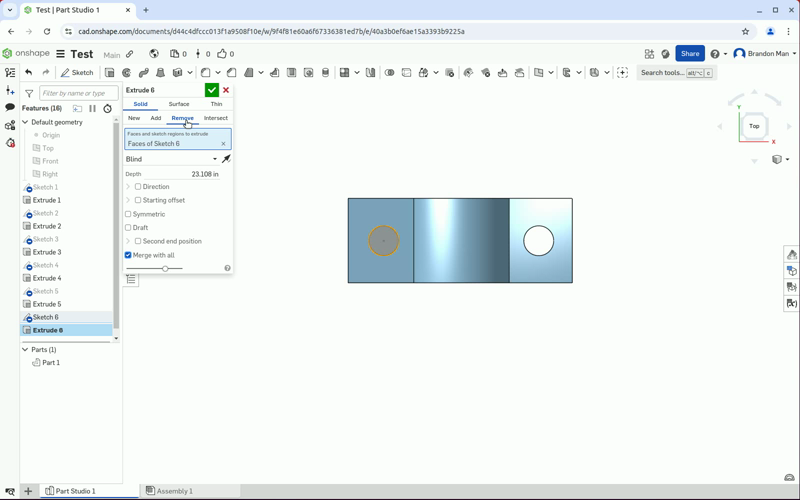
key(enter)
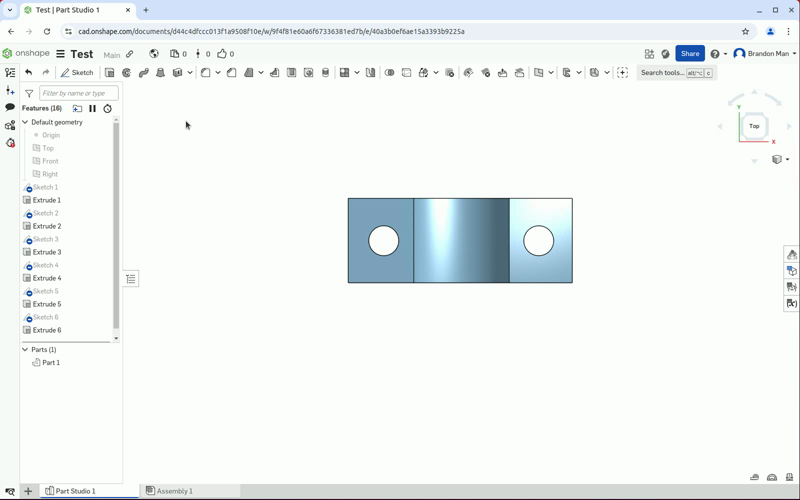
key(shift+h)
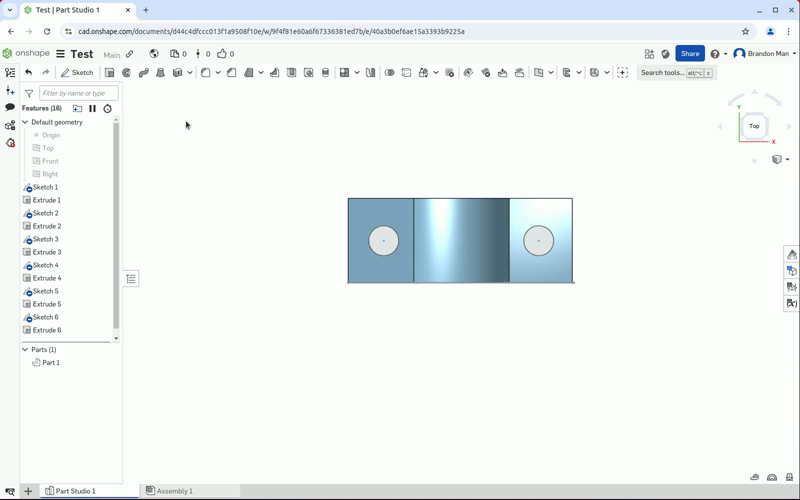
key(shift+h)
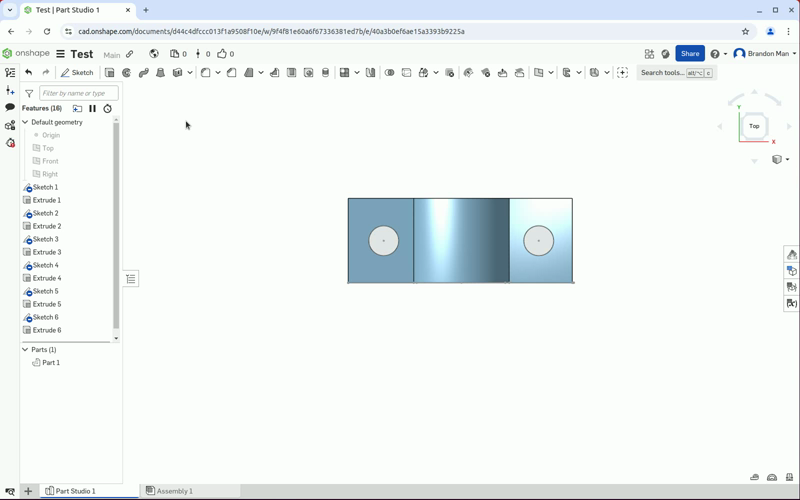
key(shift+7)
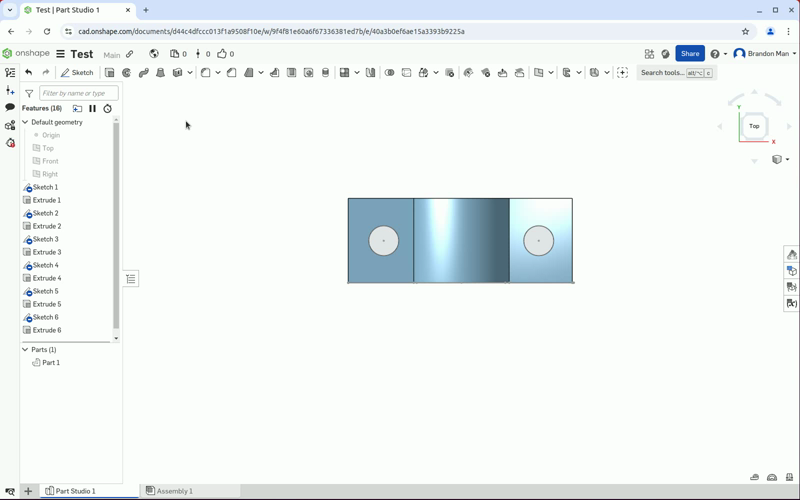
key(up, 3)
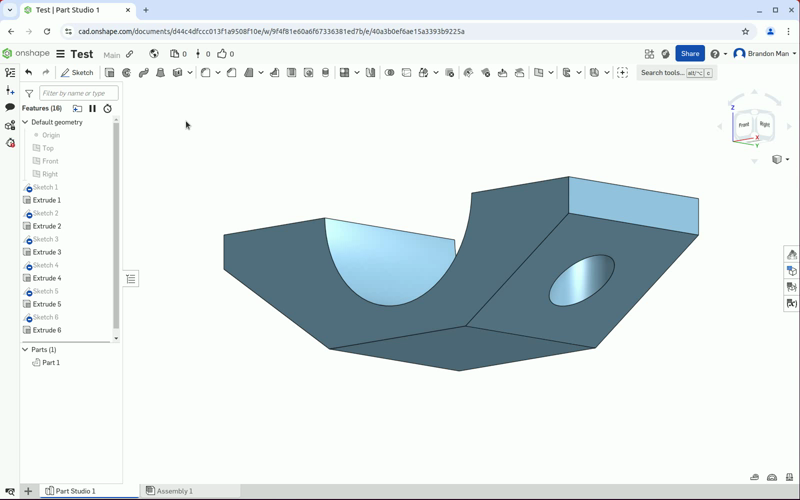
key(left, 3)
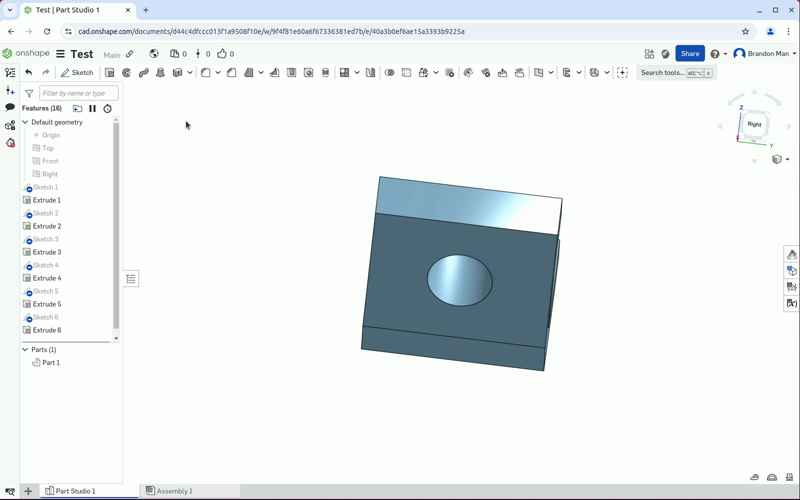
key(right, 3)
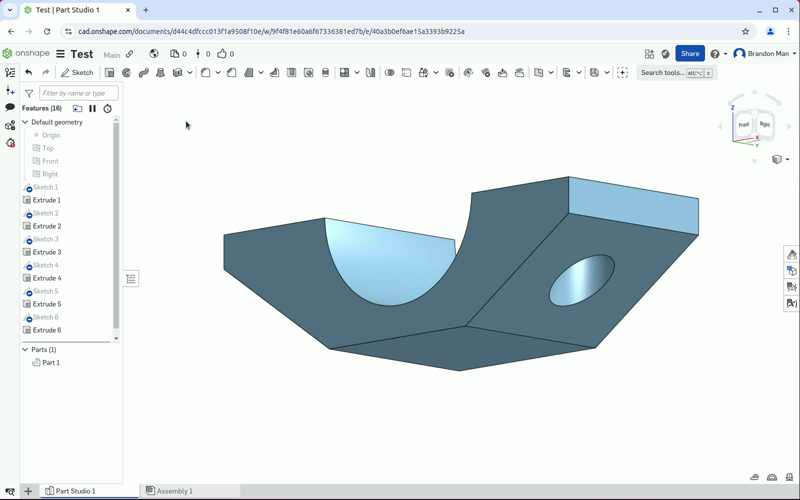
key(down, 3)
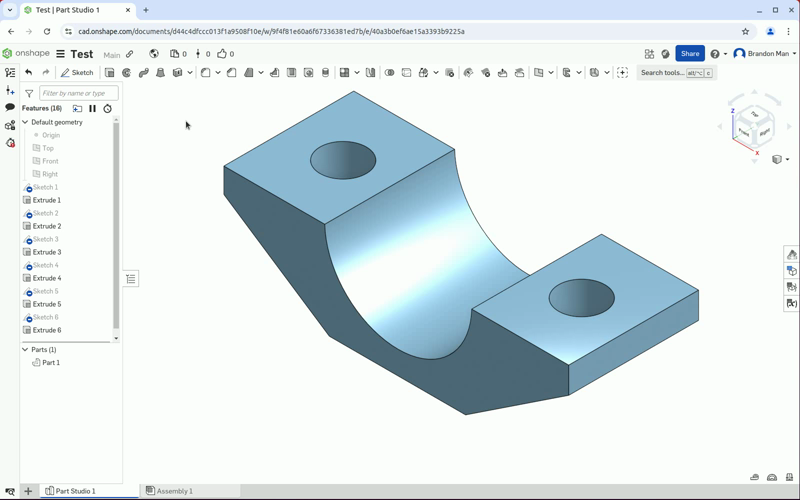
mouse_move(69, 189)
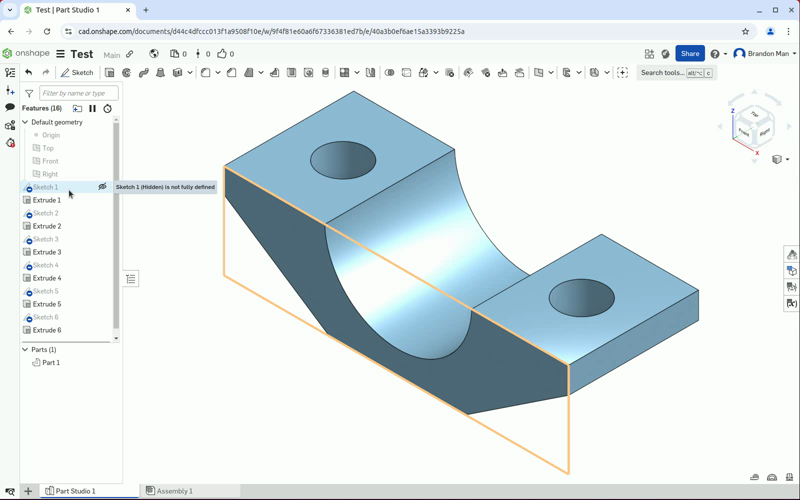
click(69, 189)